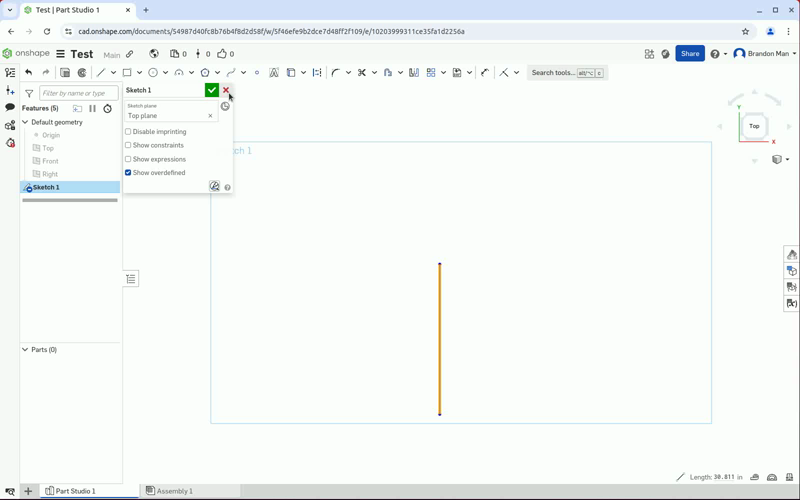
key(shift+h)
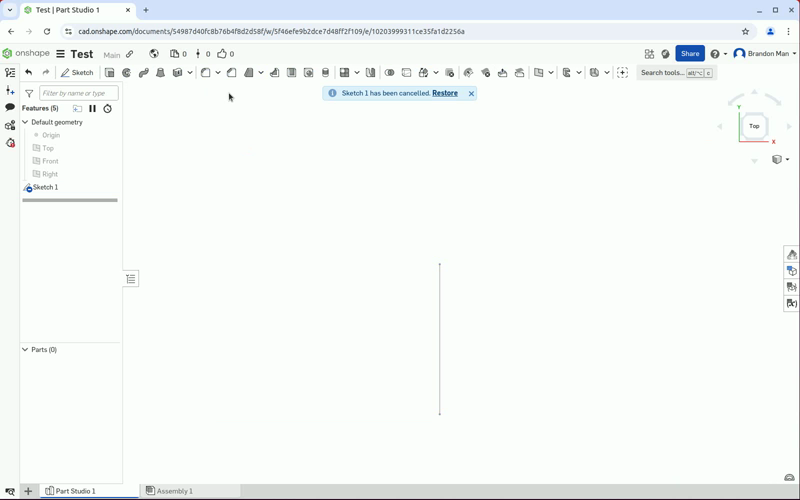
key(shift+s)
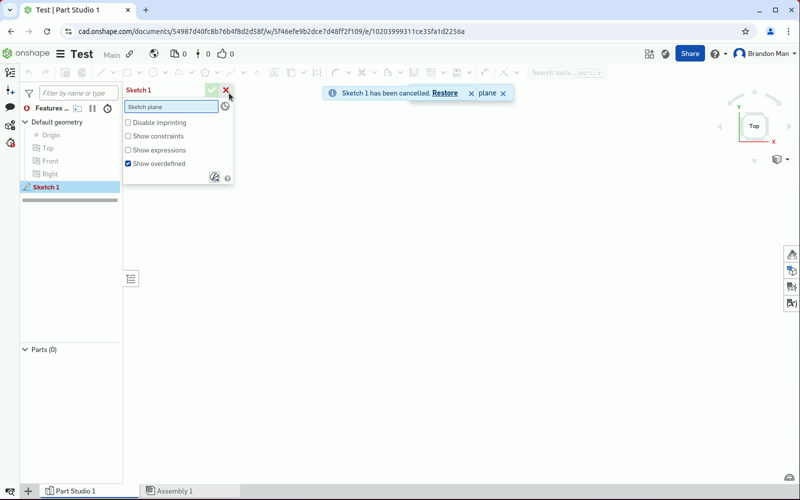
mouse_move(73, 150)
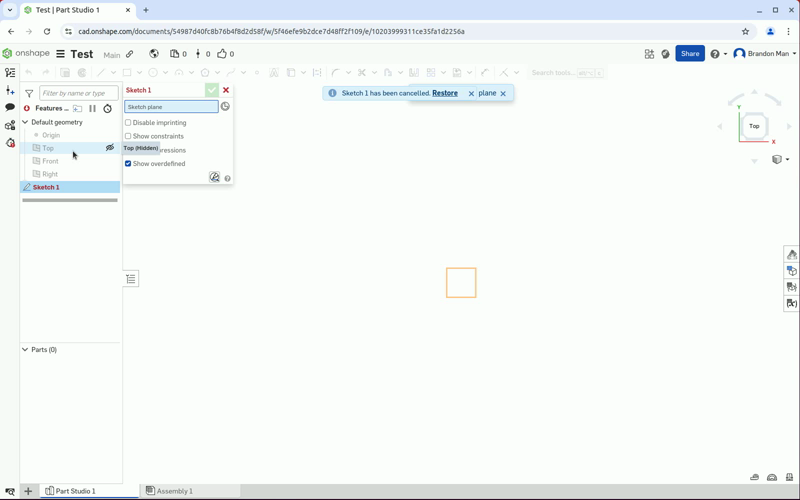
click(73, 150)
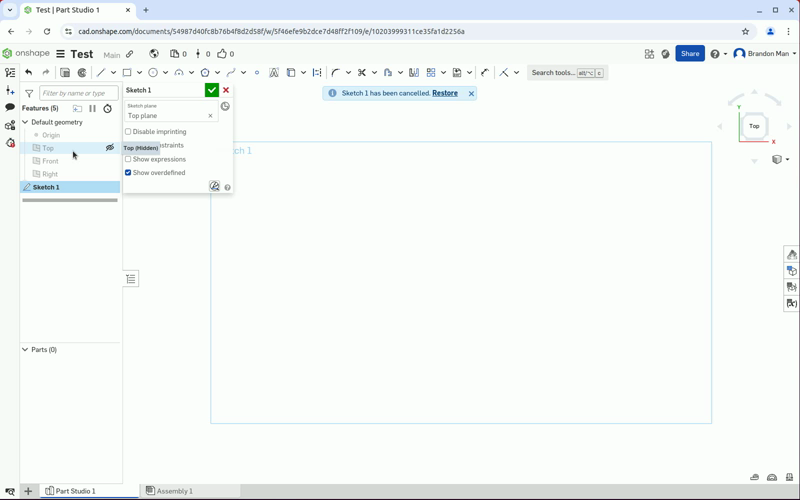
mouse_move(73, 352)
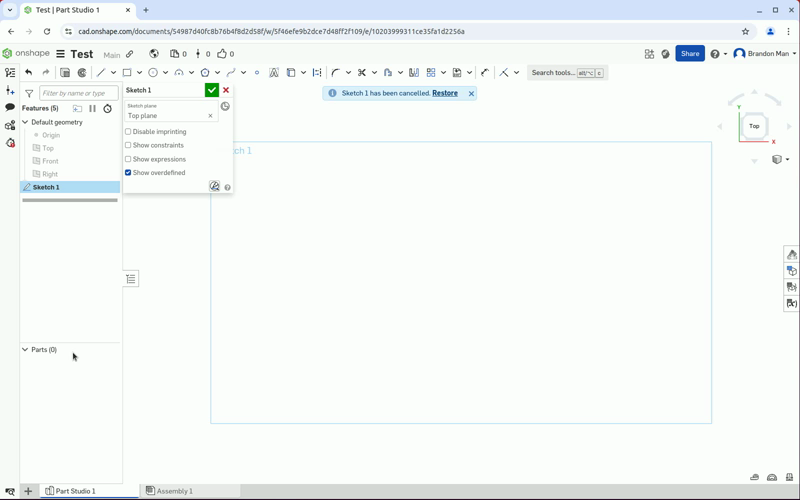
key(y)
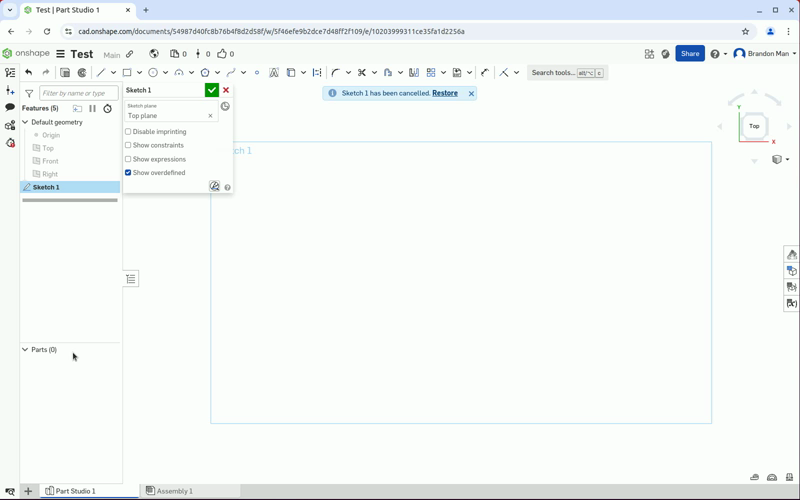
key(l)
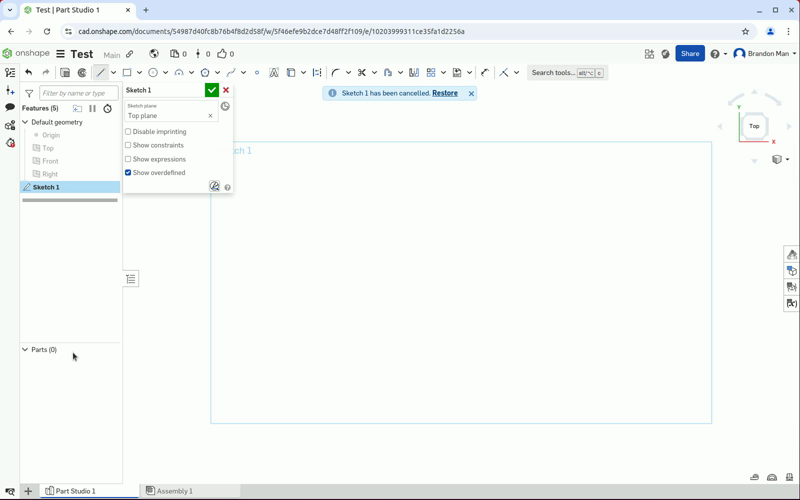
key_down(shift)
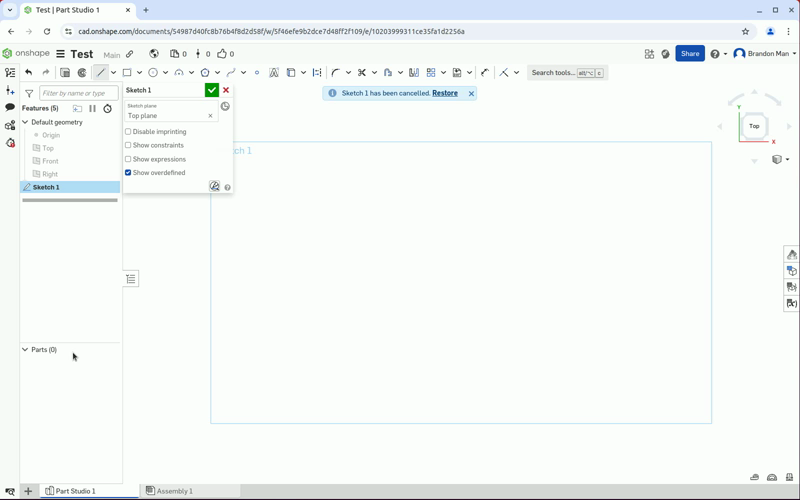
mouse_move(379, 332)
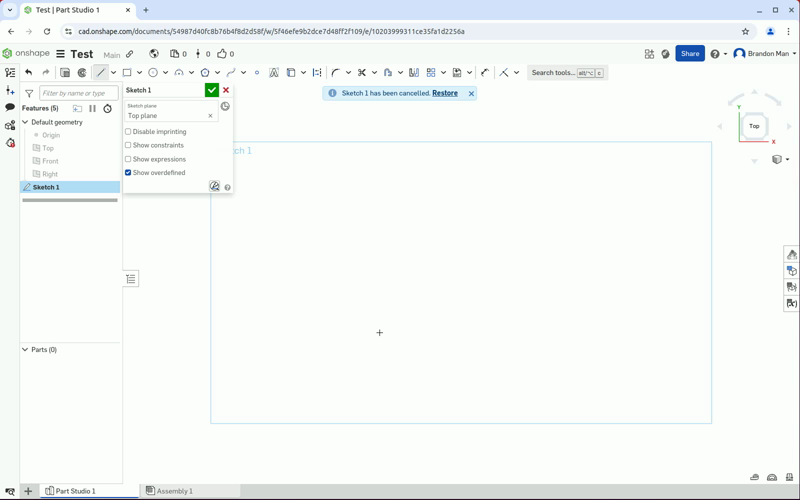
click(379, 332)
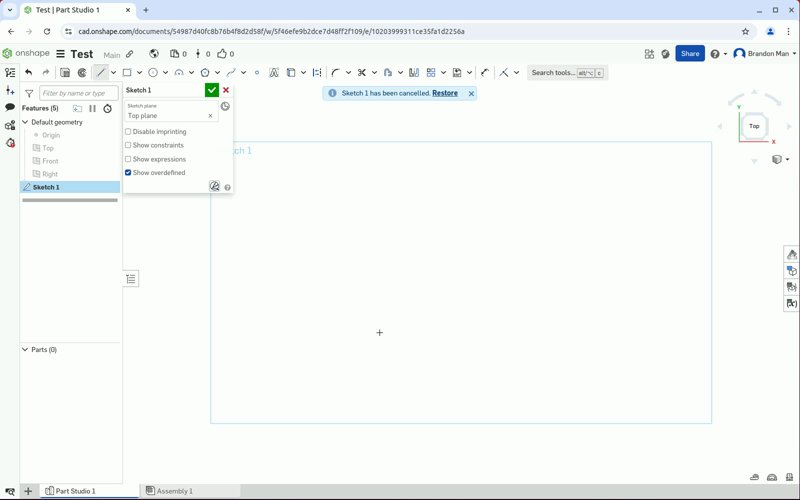
key_up(shift)
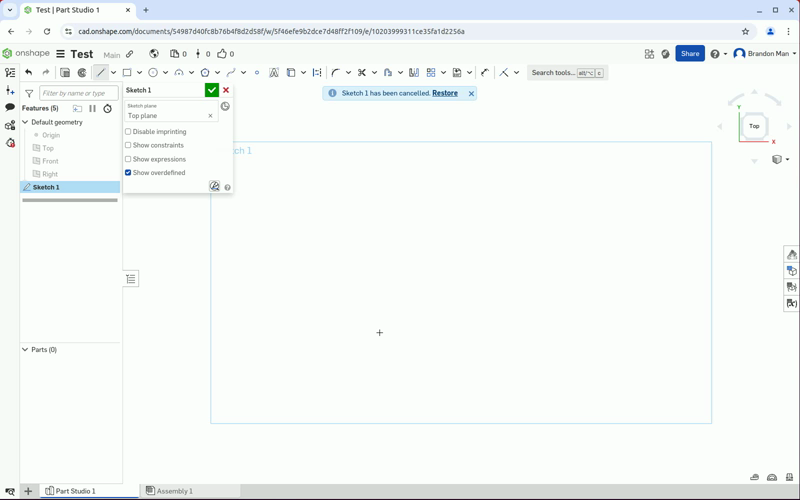
key_down(shift)
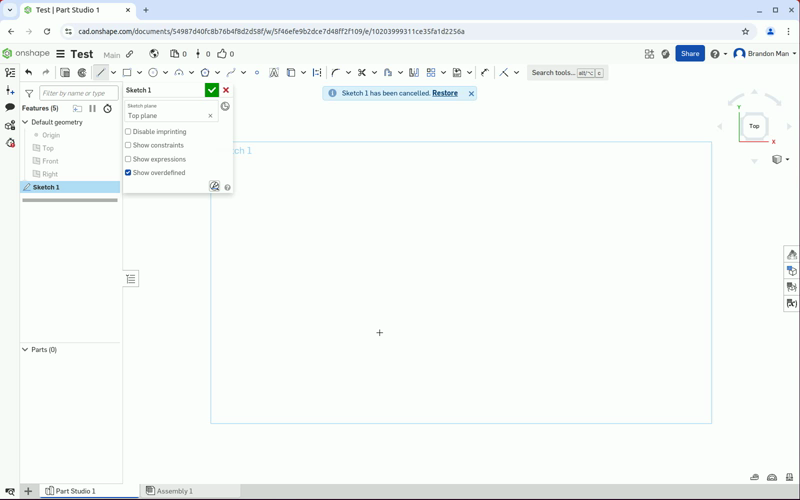
mouse_move(556, 332)
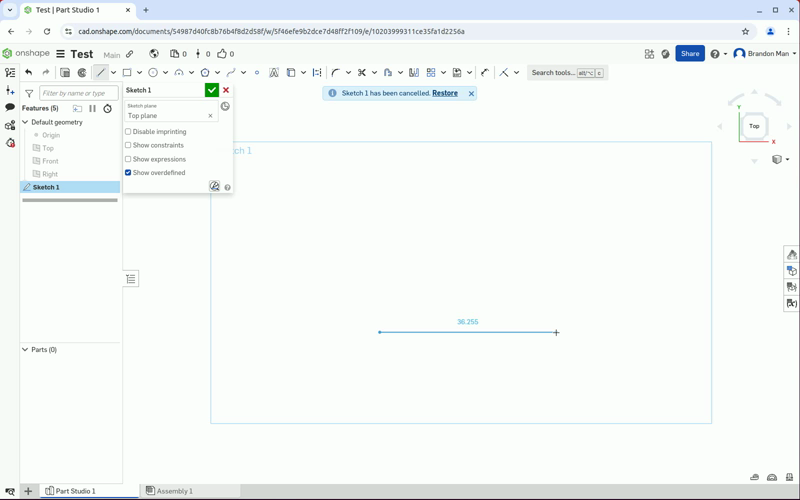
click(556, 332)
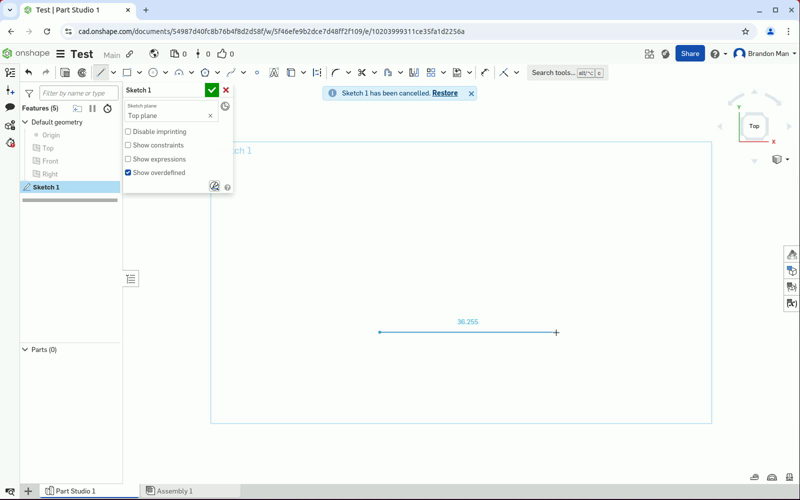
key_up(shift)
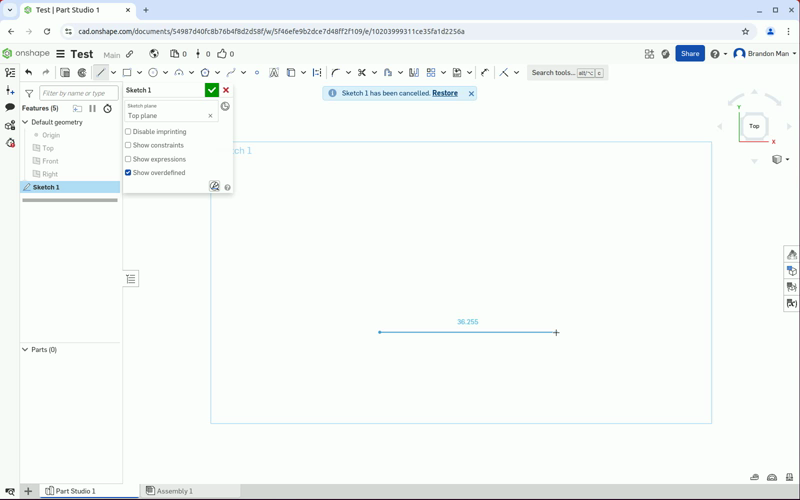
key_down(shift)
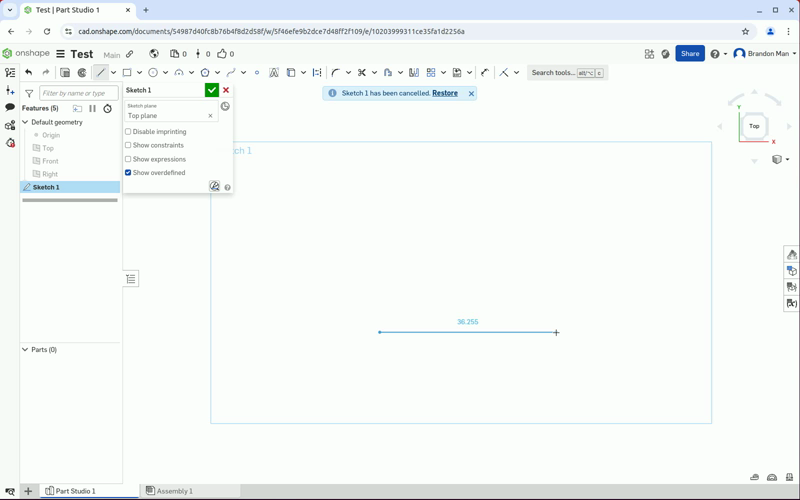
mouse_move(556, 252)
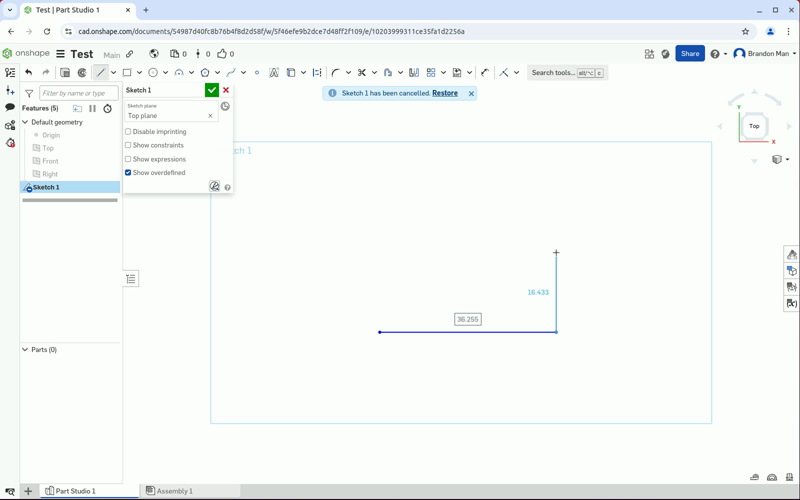
click(556, 252)
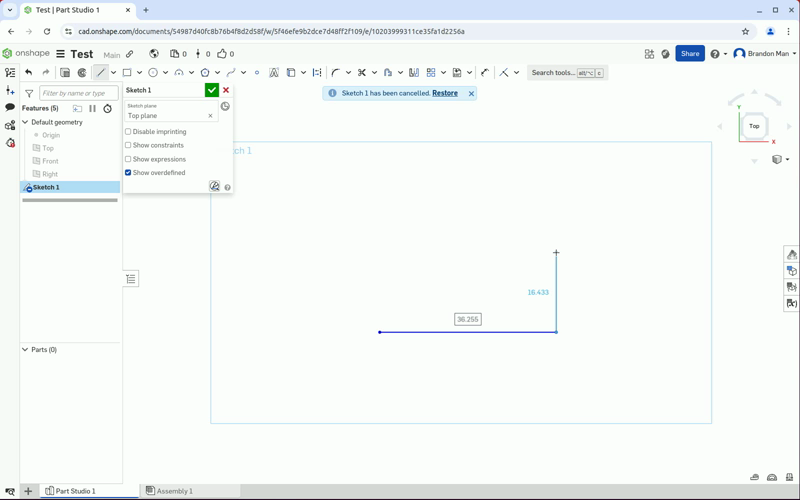
key_up(shift)
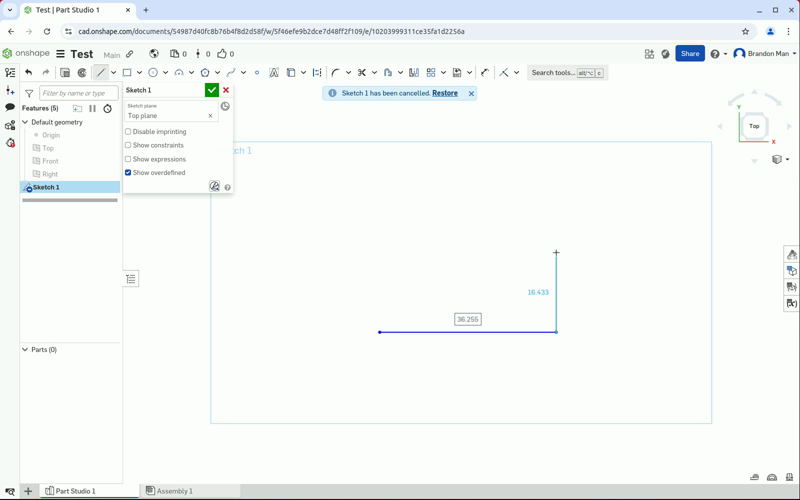
key_down(shift)
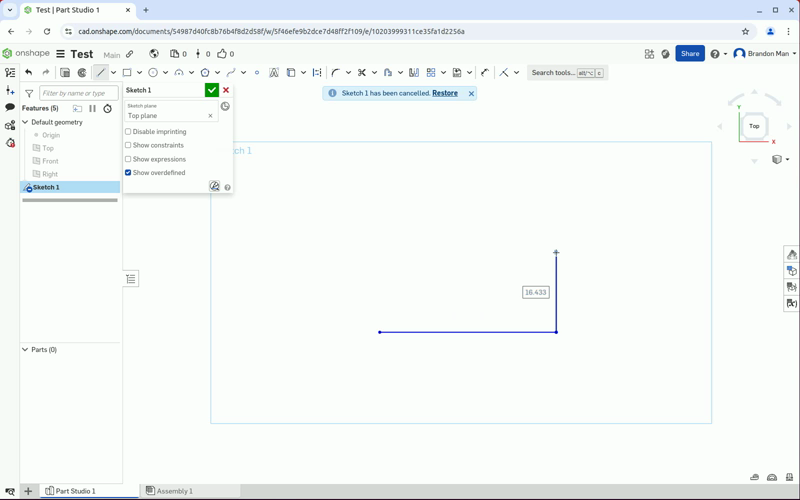
mouse_move(379, 252)
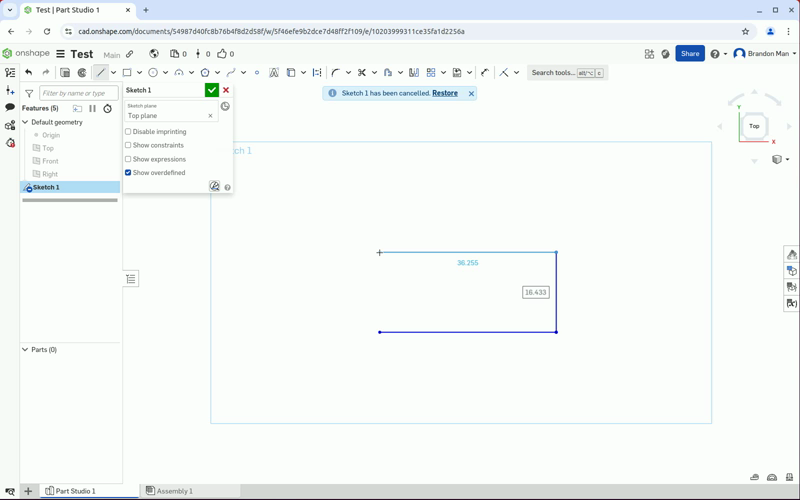
click(379, 252)
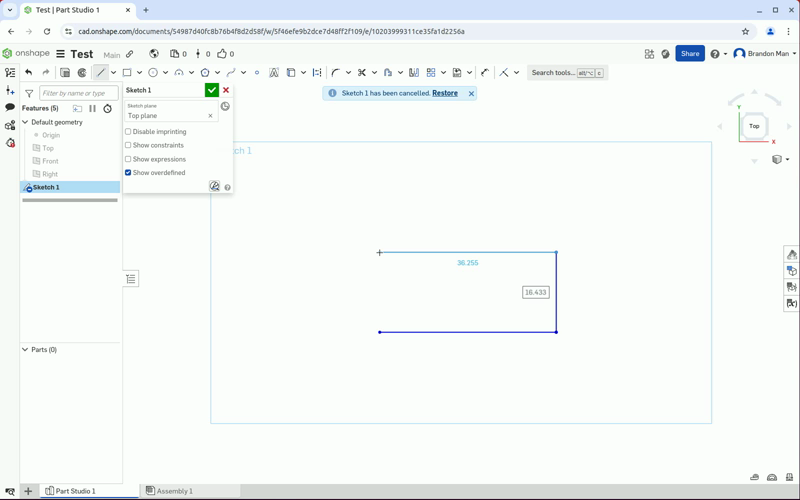
key_up(shift)
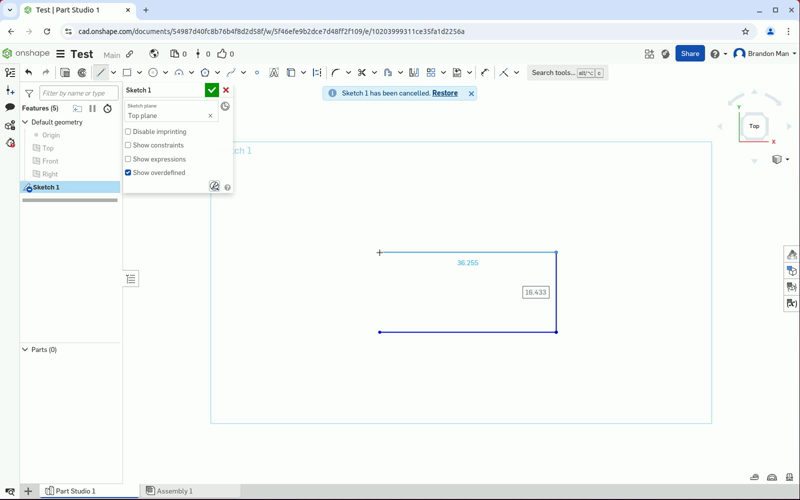
key_down(shift)
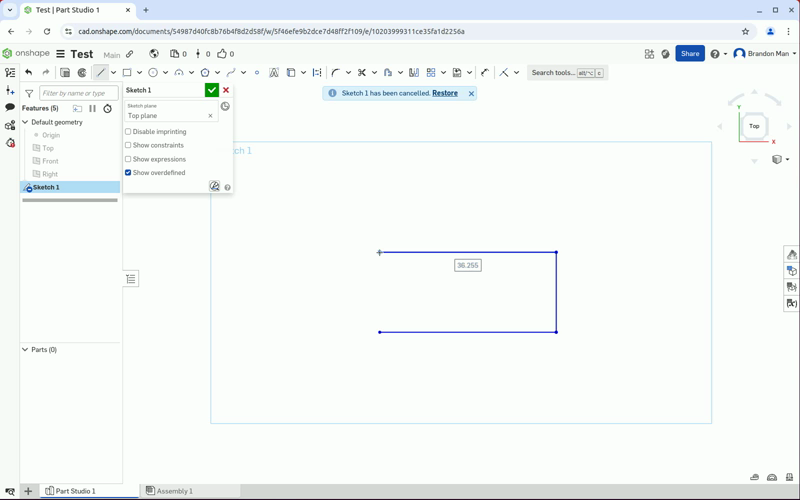
mouse_move(379, 332)
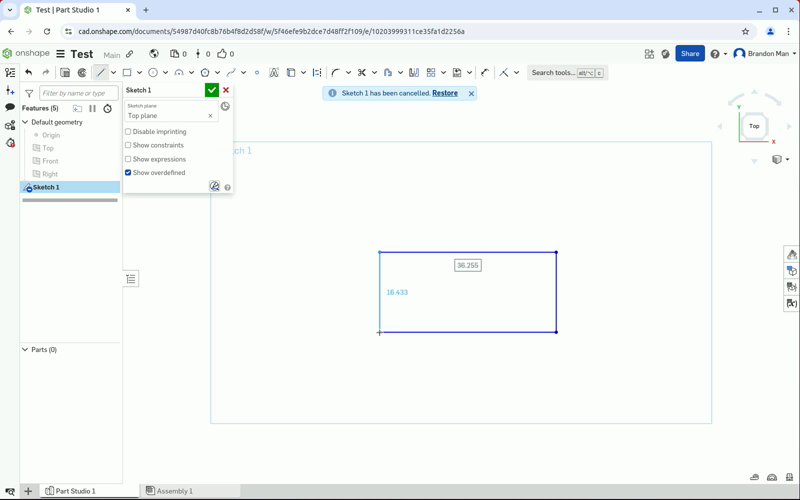
key_up(shift)
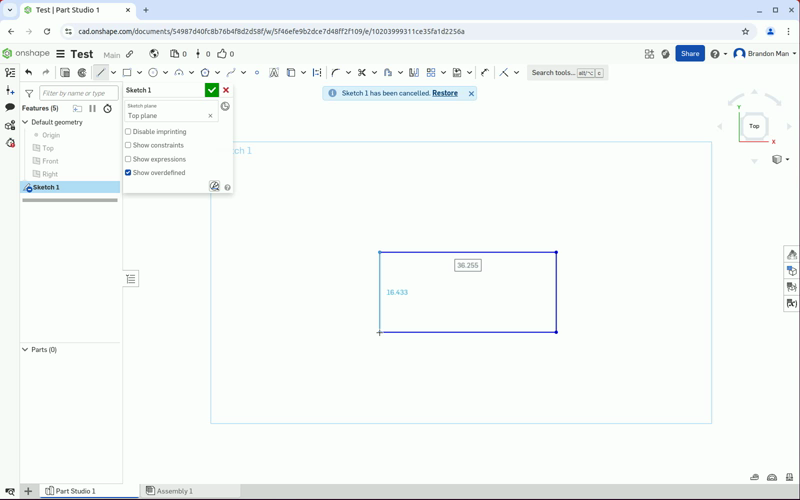
click(379, 332)
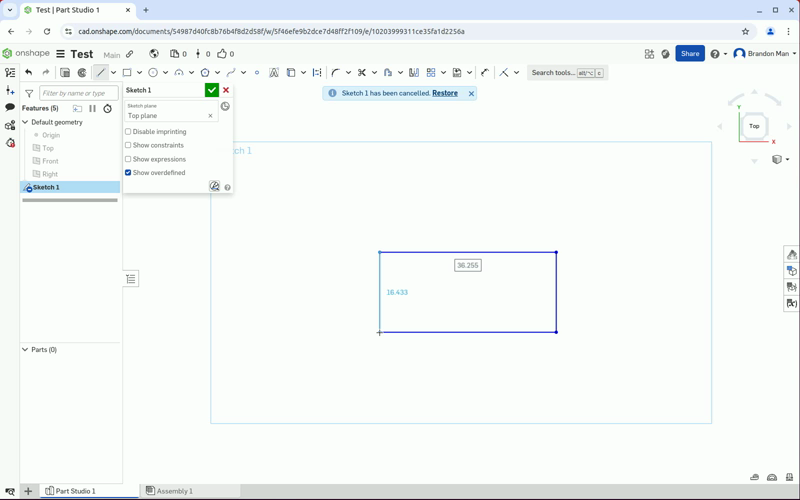
key(esc)
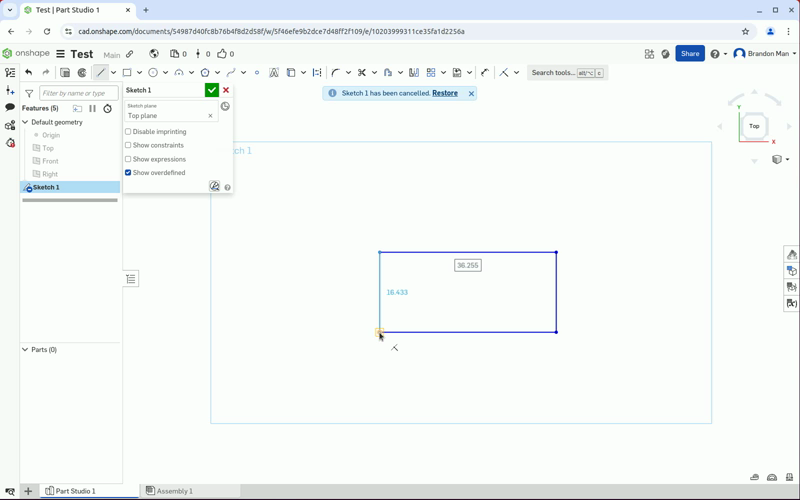
mouse_move(506, 280)
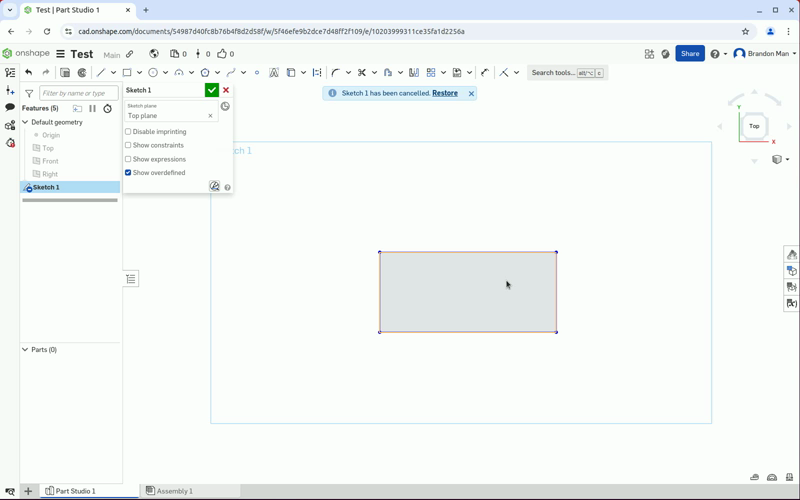
click(506, 280)
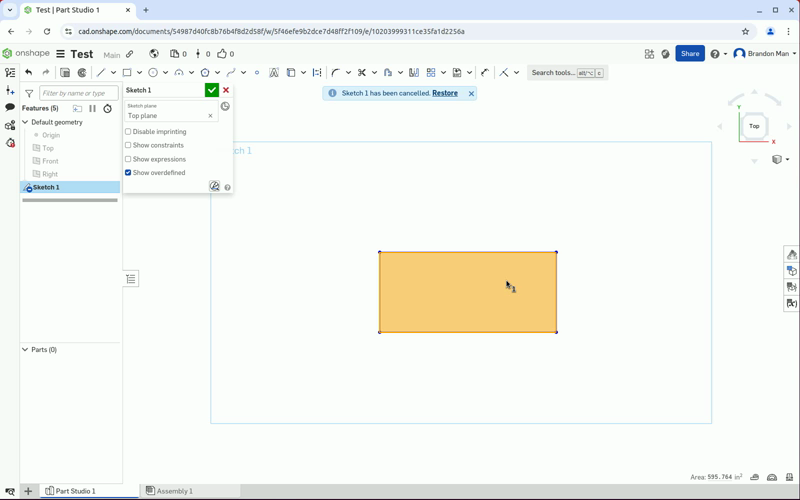
mouse_move(73, 352)
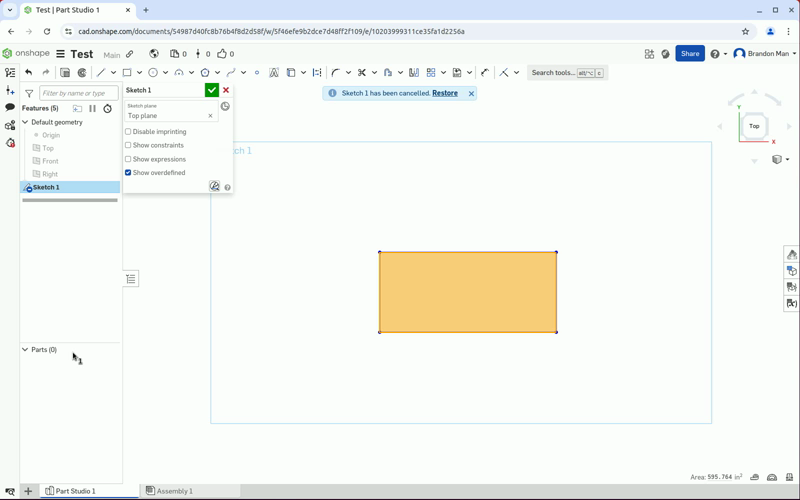
key(shift+y)
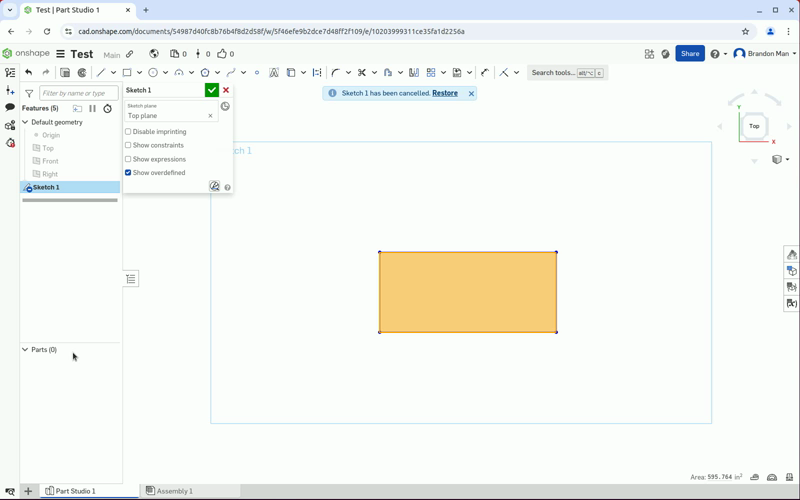
key(shift+e)
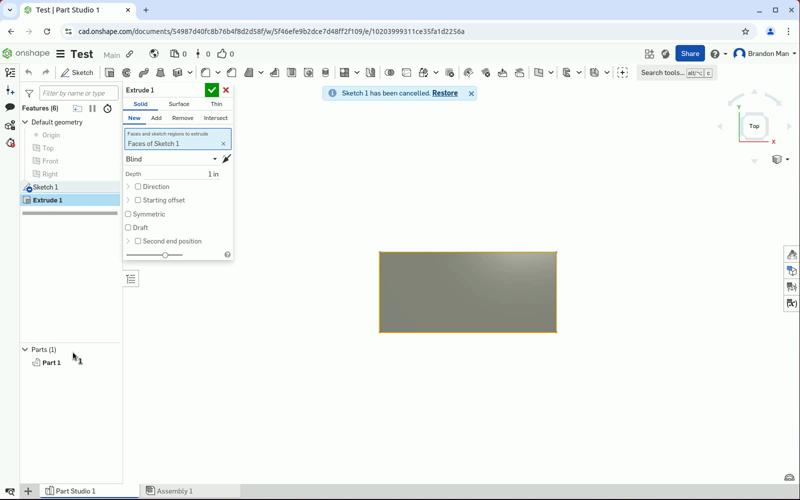
mouse_move(143, 106)
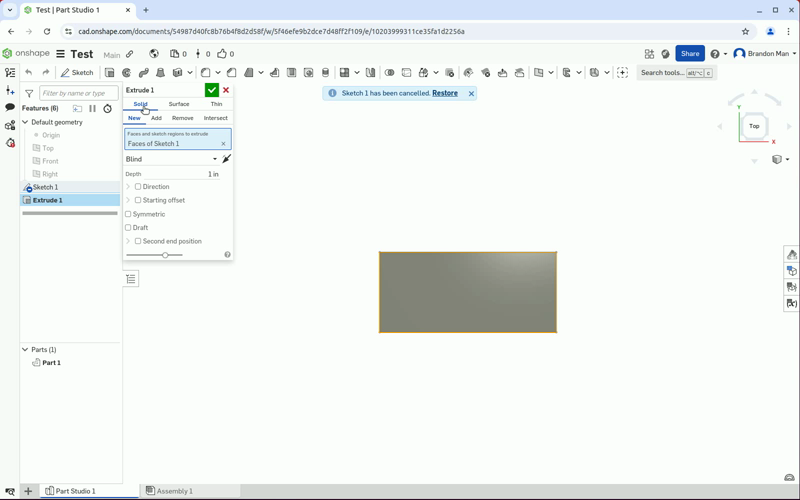
click(143, 106)
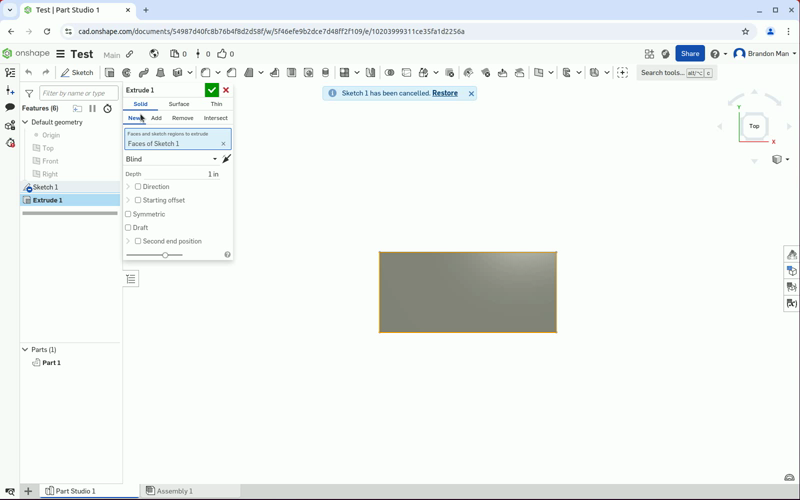
mouse_move(137, 120)
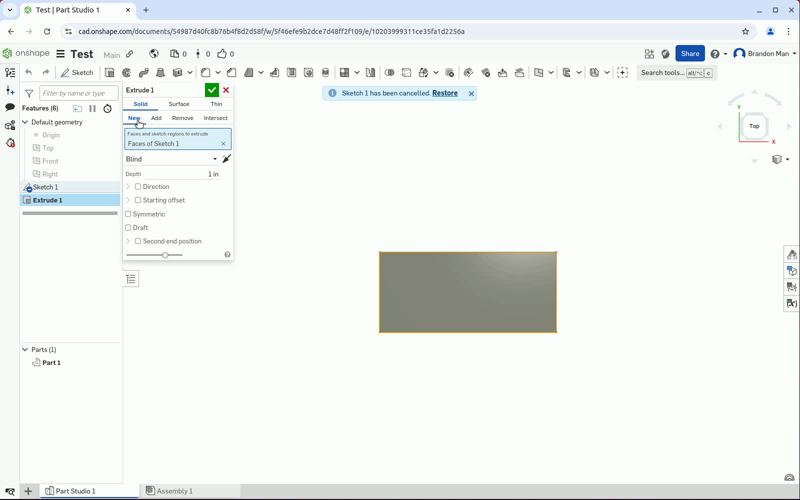
click(137, 120)
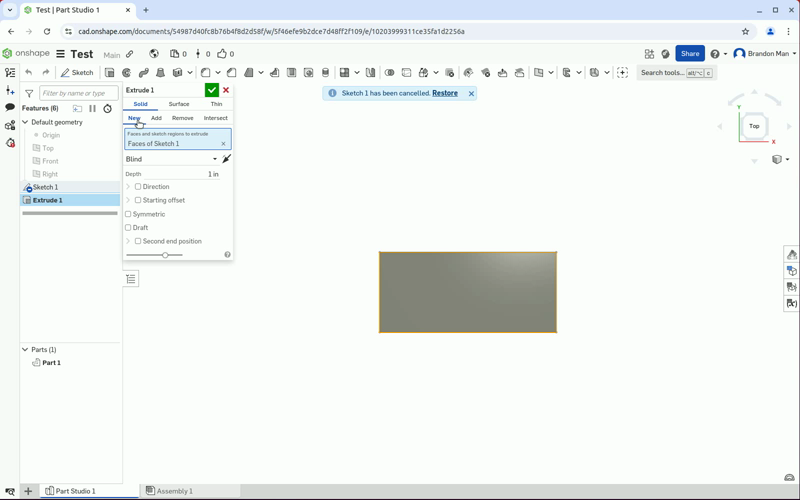
key(tab, 4)
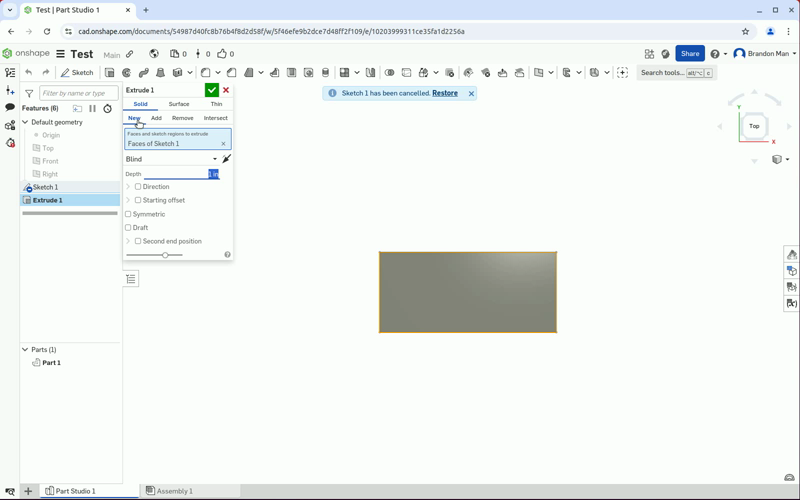
text(1.685)
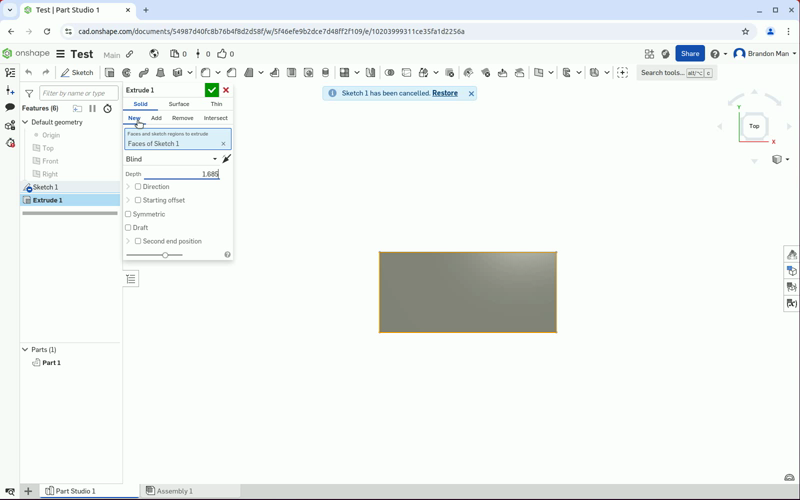
key(enter)
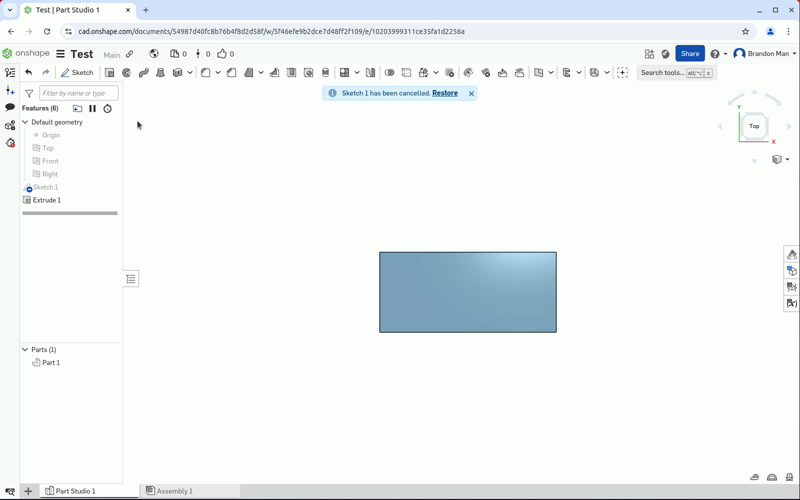
key(shift+h)
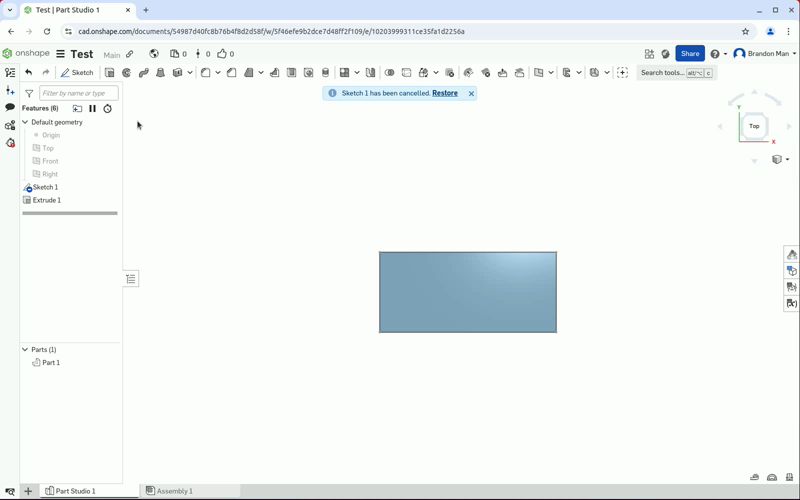
key(shift+h)
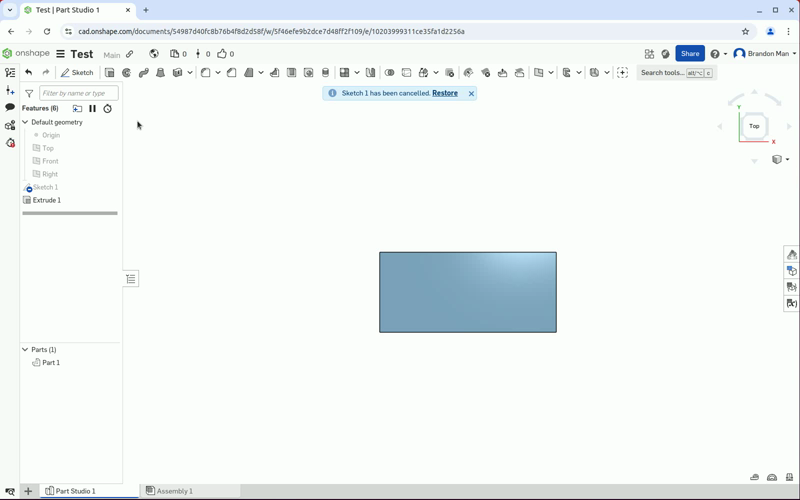
mouse_move(73, 189)
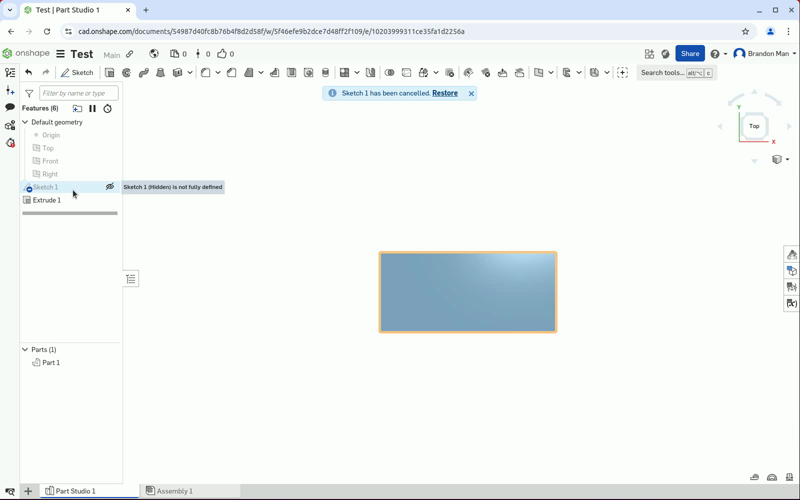
click(73, 189)
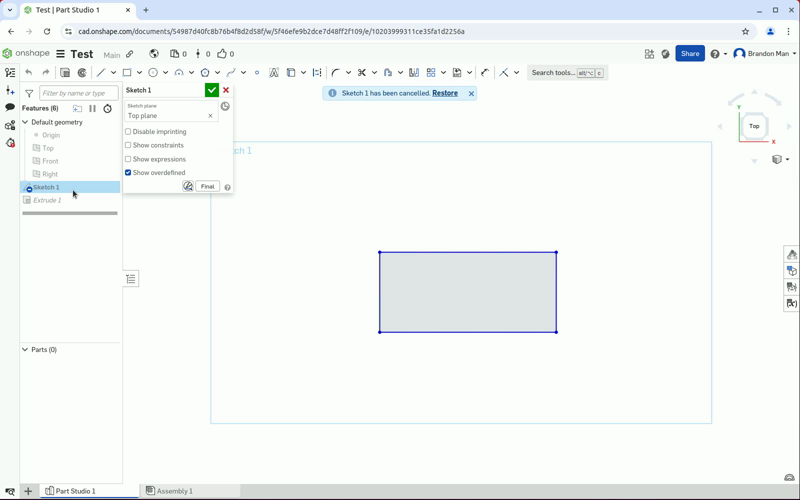
mouse_move(229, 92)
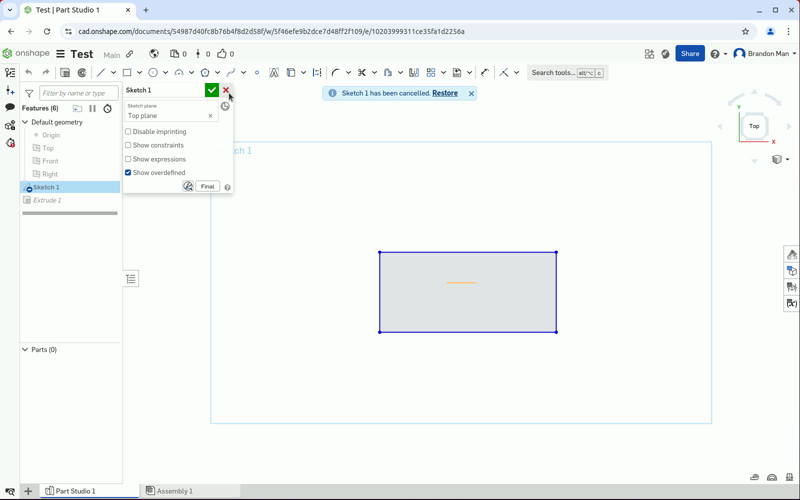
click(229, 92)
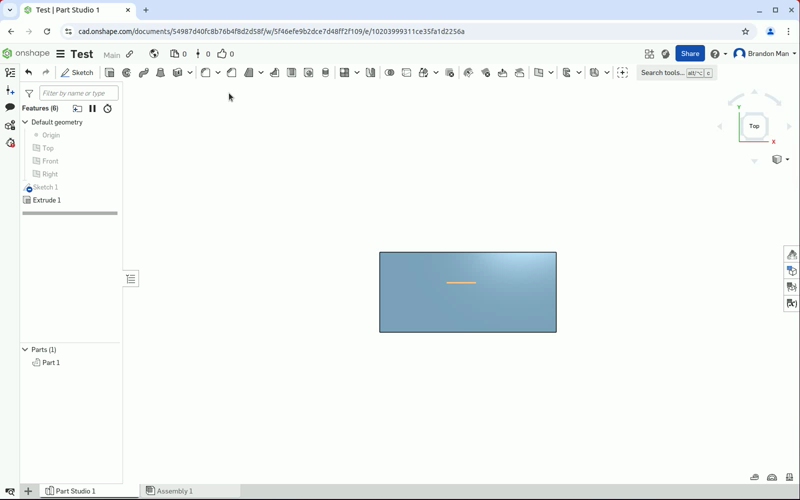
mouse_move(541, 75)
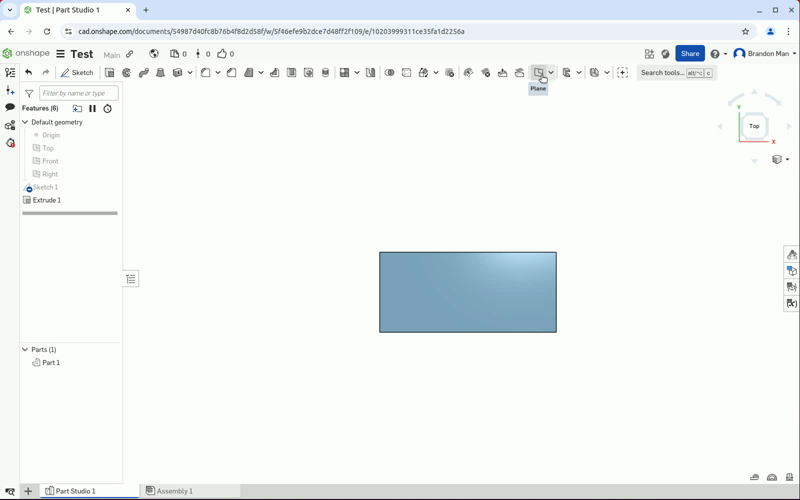
click(541, 75)
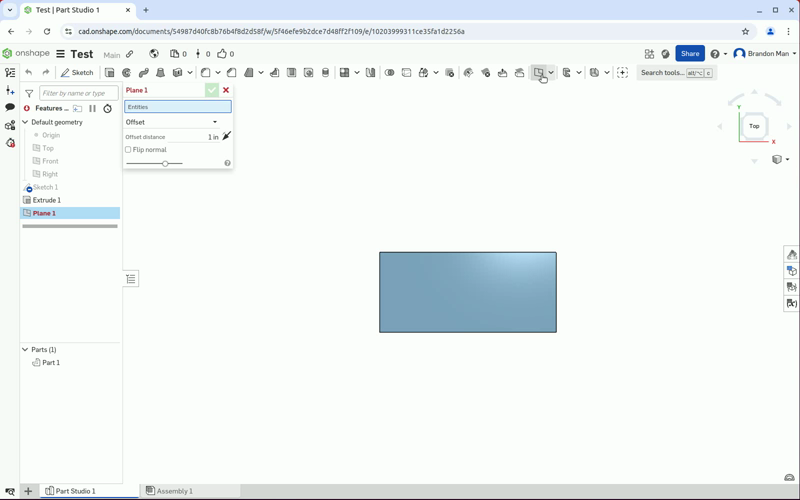
mouse_move(73, 150)
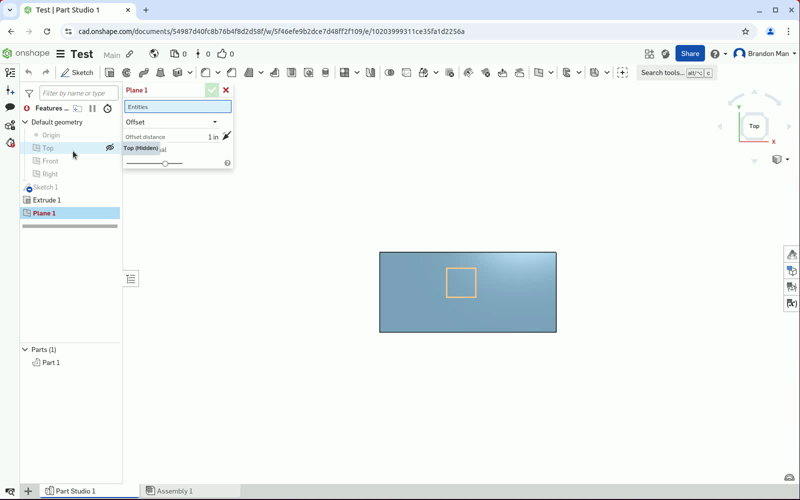
click(73, 150)
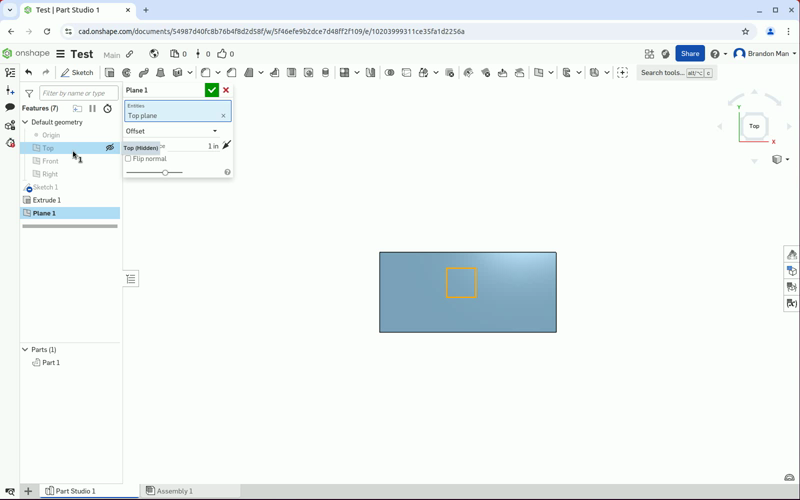
key(tab, 2)
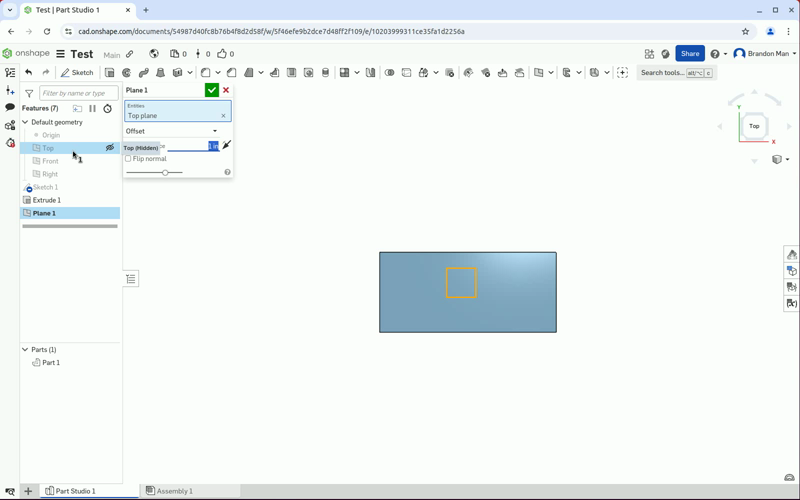
text(1.695)
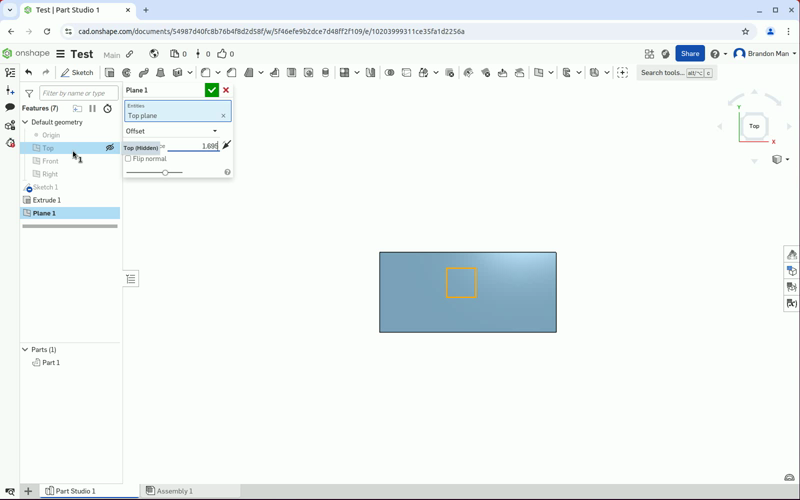
key(enter, 2)
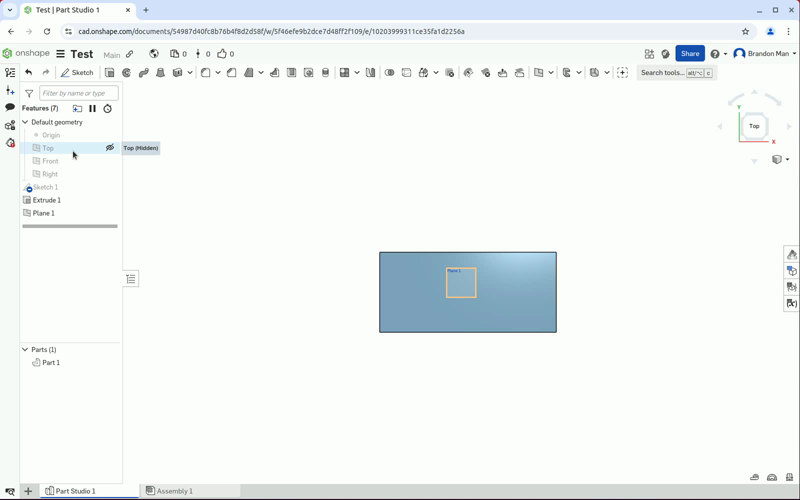
key(shift+s)
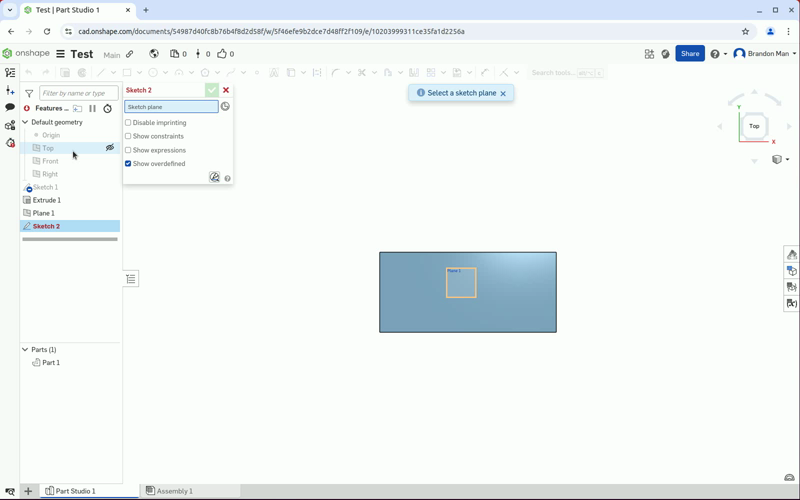
mouse_move(73, 215)
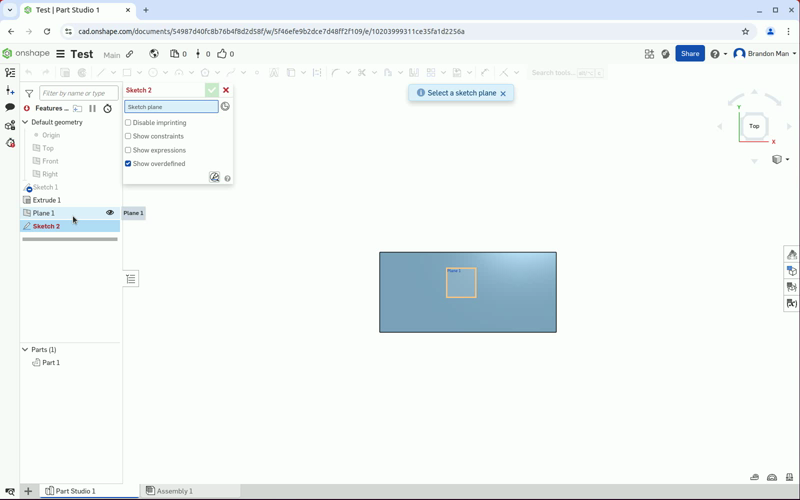
click(73, 215)
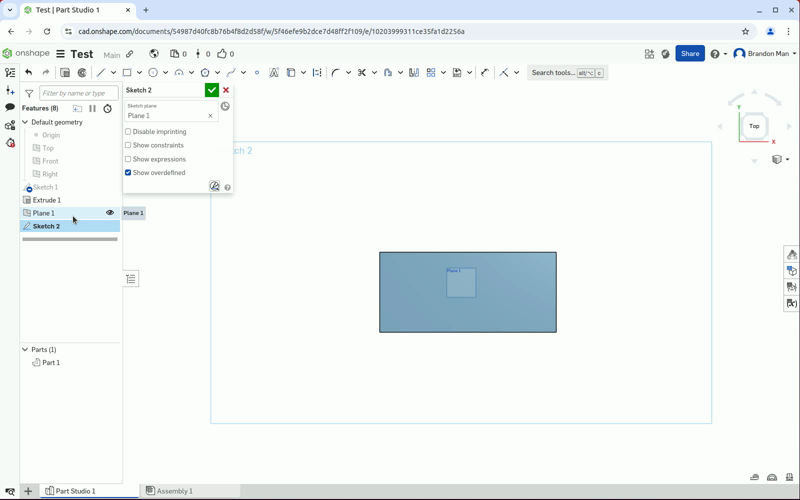
mouse_move(73, 352)
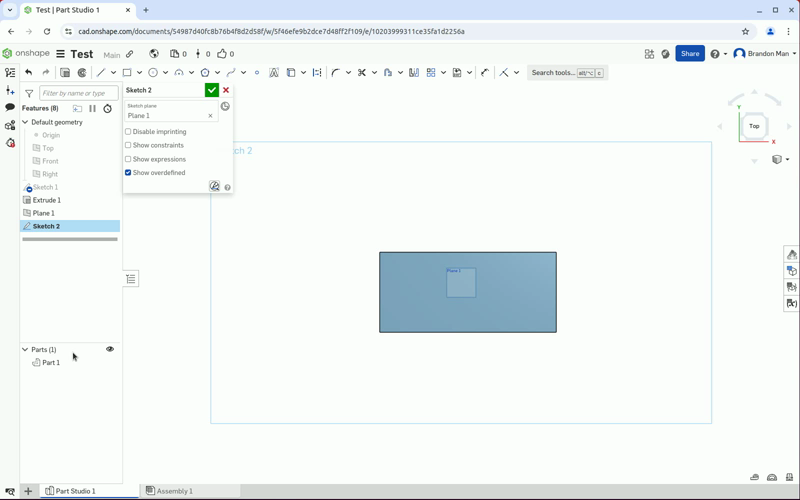
key(y)
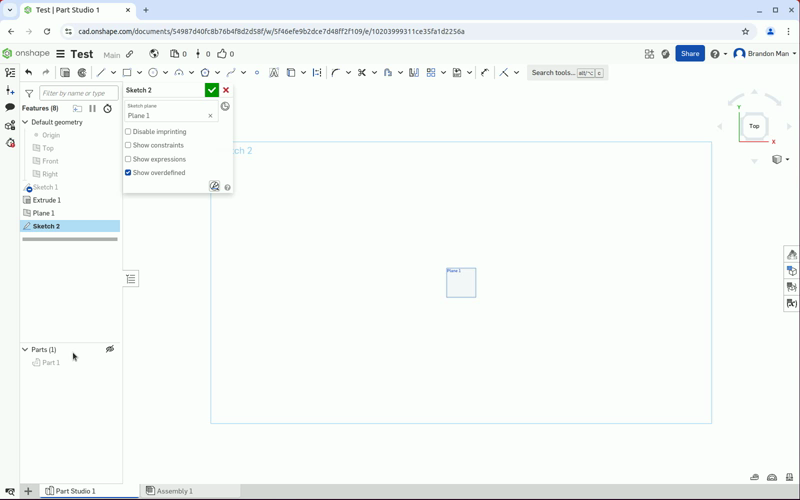
key(l)
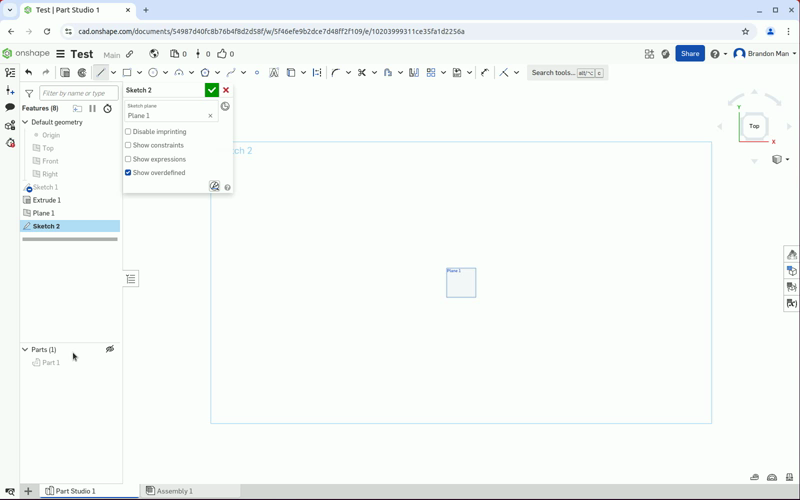
key_down(shift)
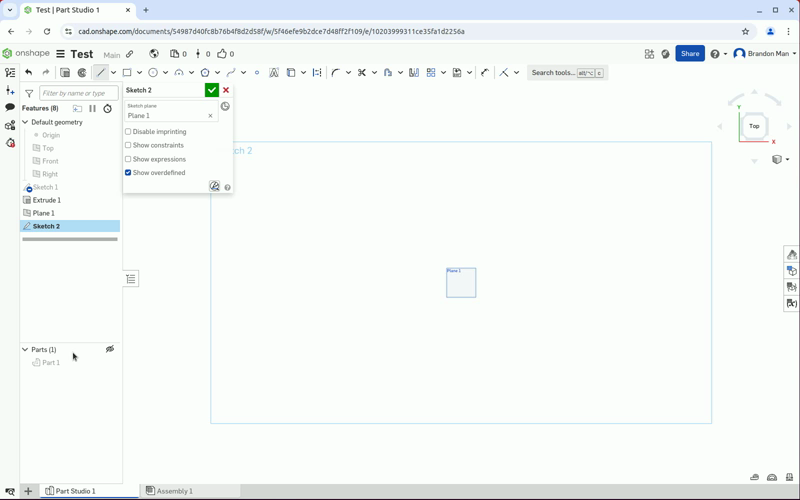
mouse_move(379, 260)
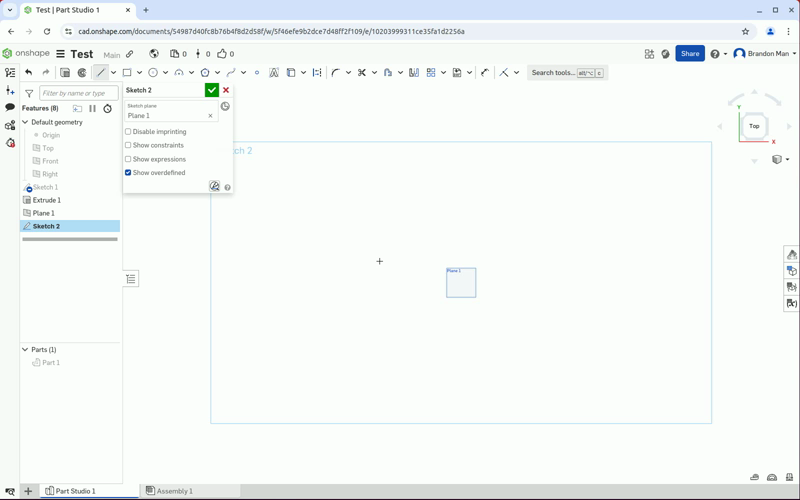
click(379, 260)
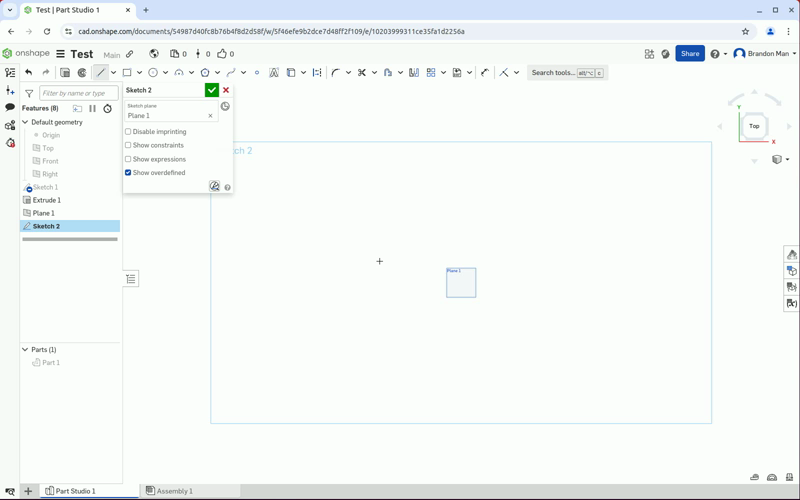
key_up(shift)
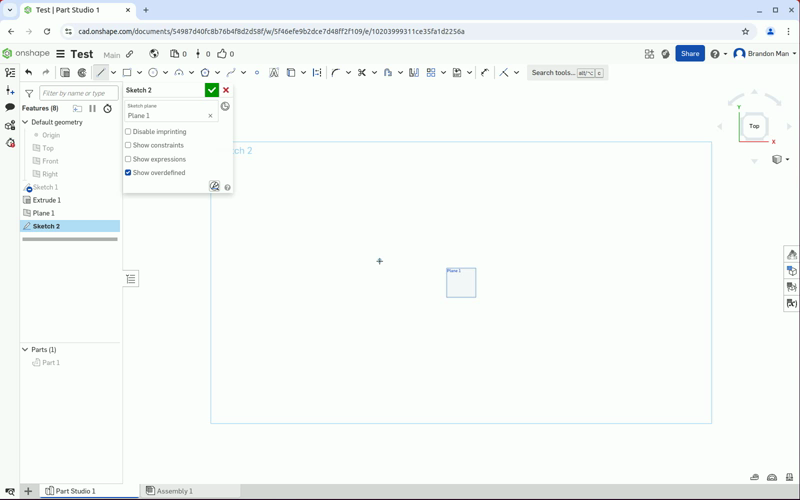
key_down(shift)
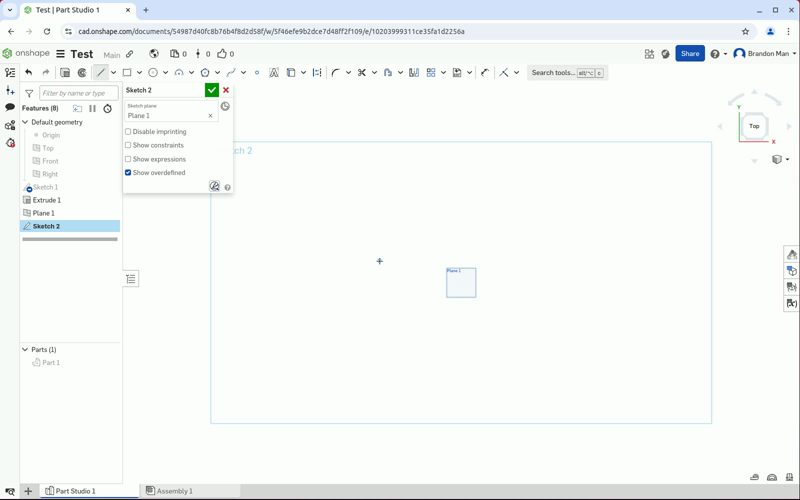
mouse_move(409, 260)
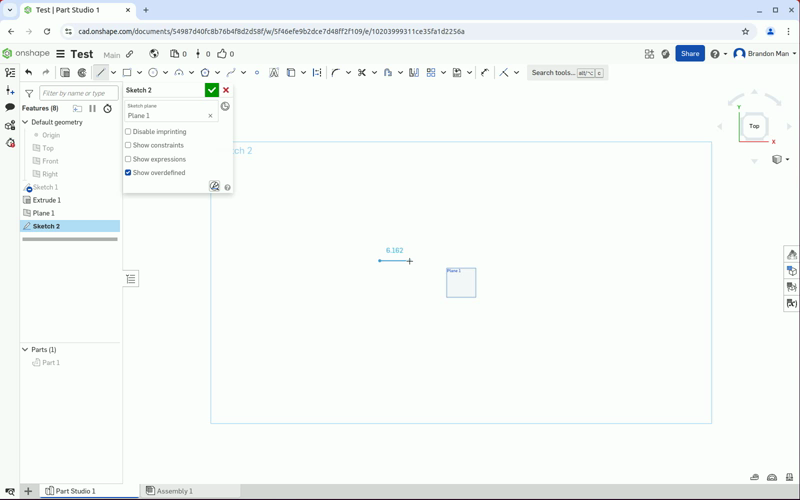
mouse_move(387, 260)
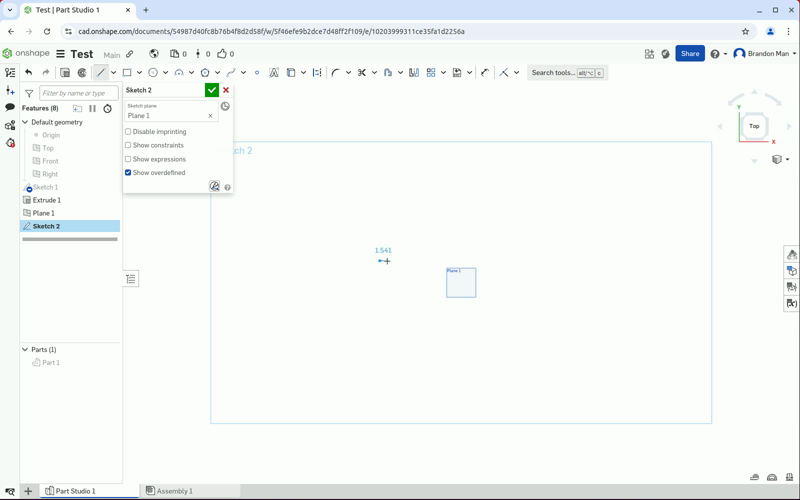
click(387, 260)
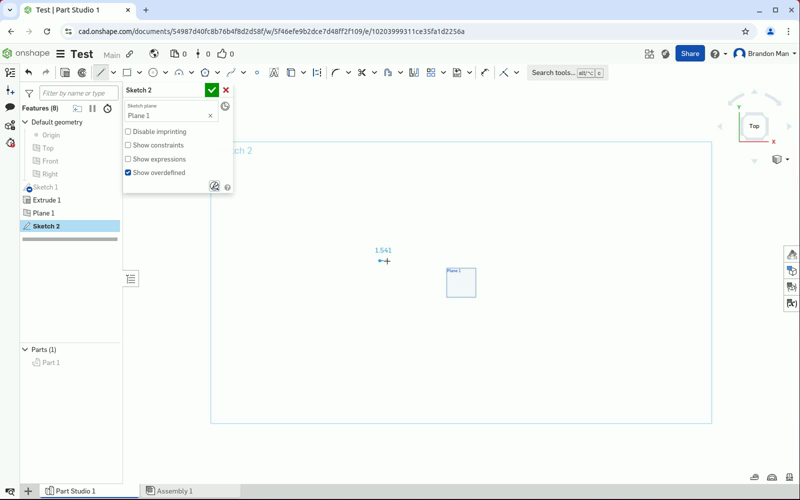
key_up(shift)
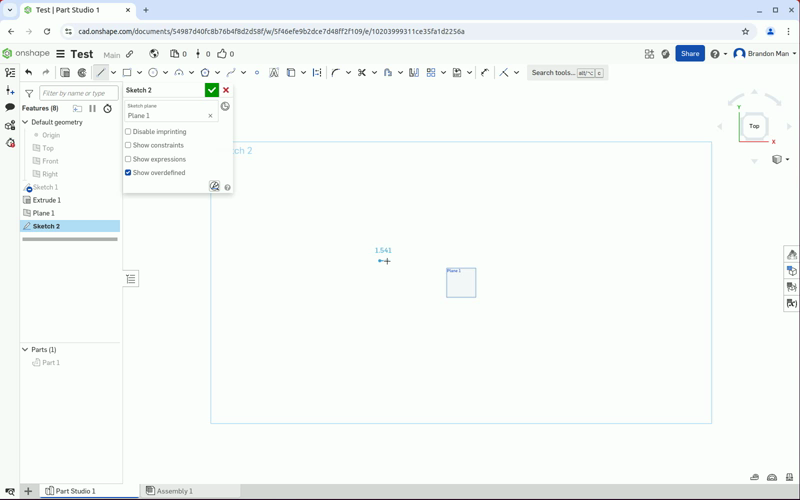
key_down(shift)
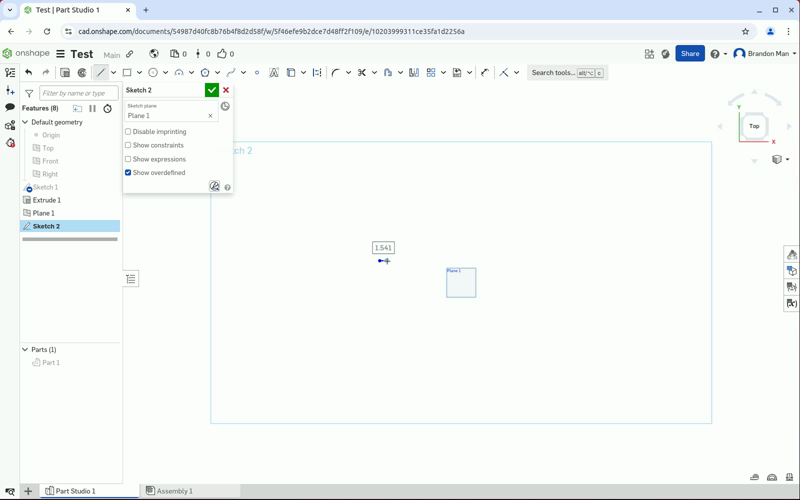
mouse_move(548, 260)
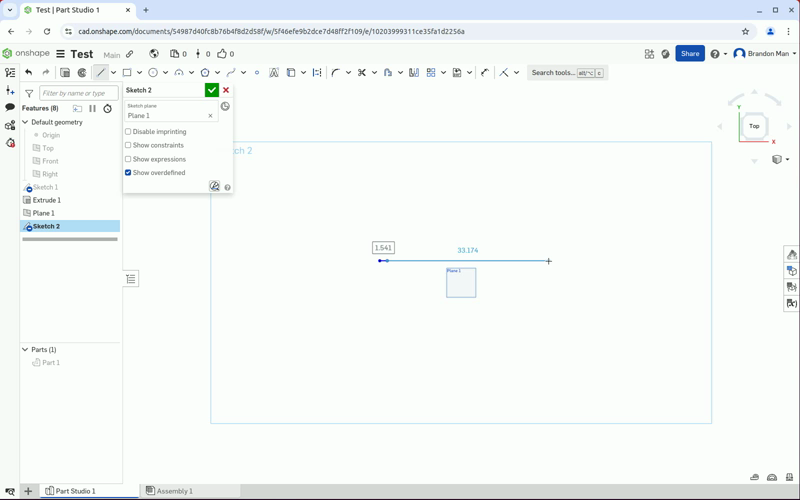
click(548, 260)
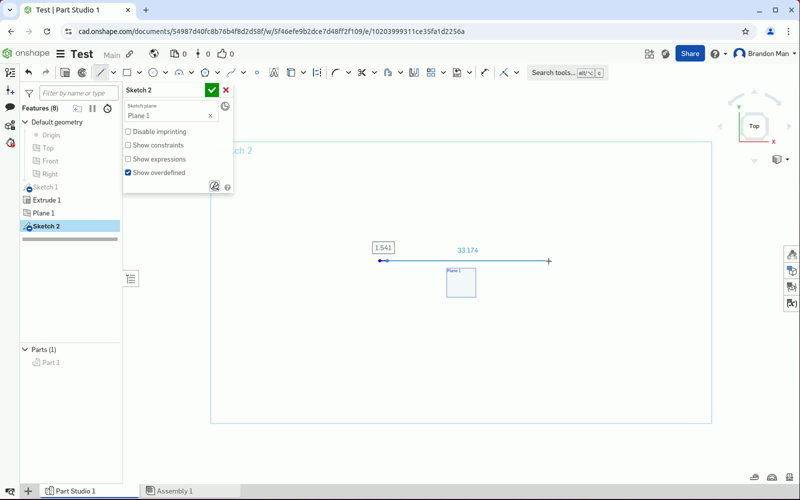
key_up(shift)
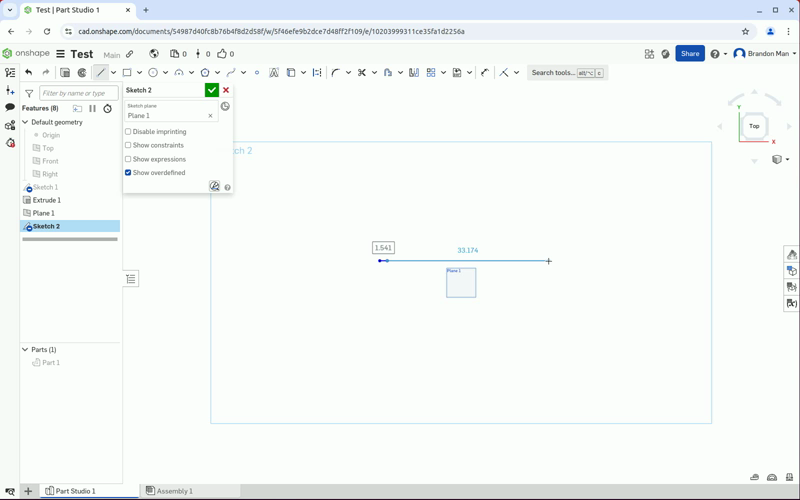
key_down(shift)
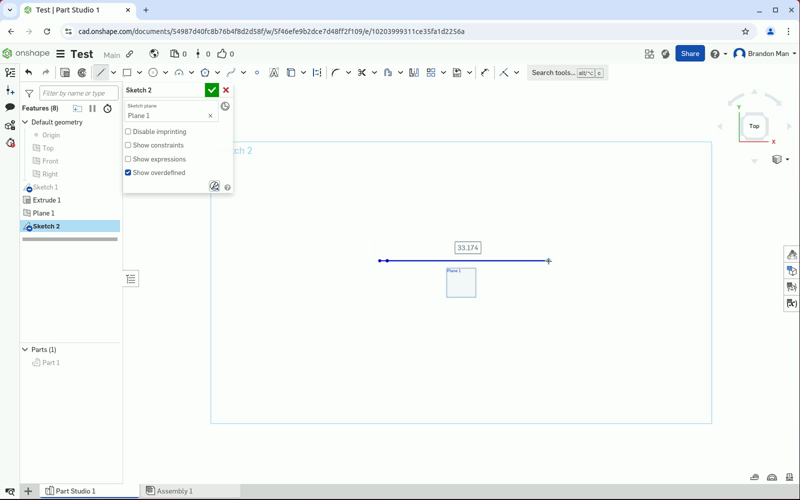
mouse_move(578, 260)
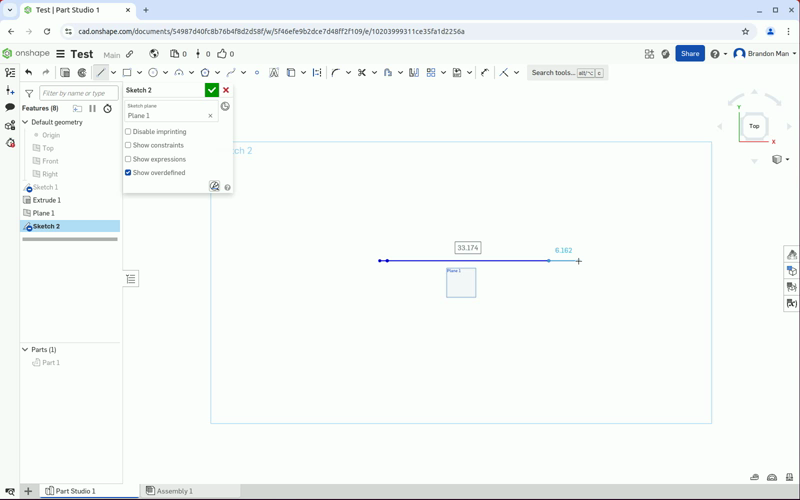
mouse_move(556, 260)
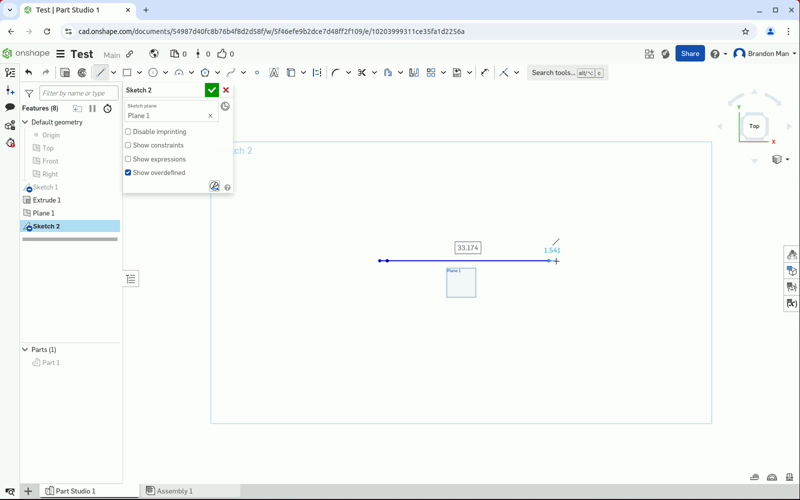
click(556, 260)
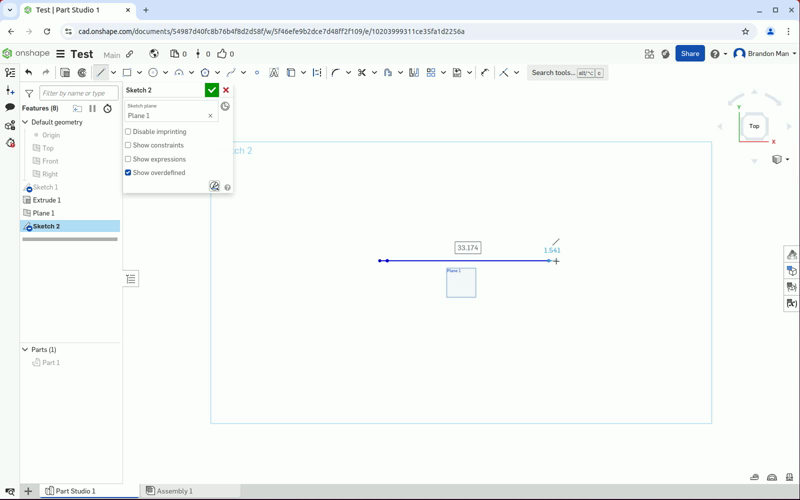
key_up(shift)
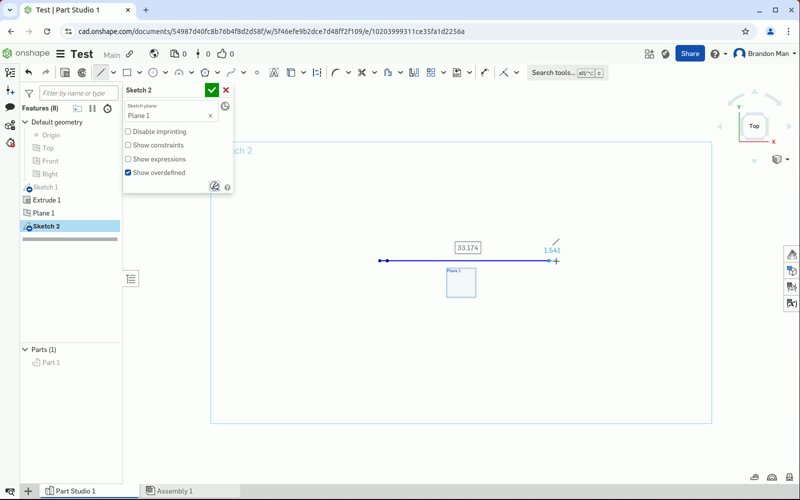
key_down(shift)
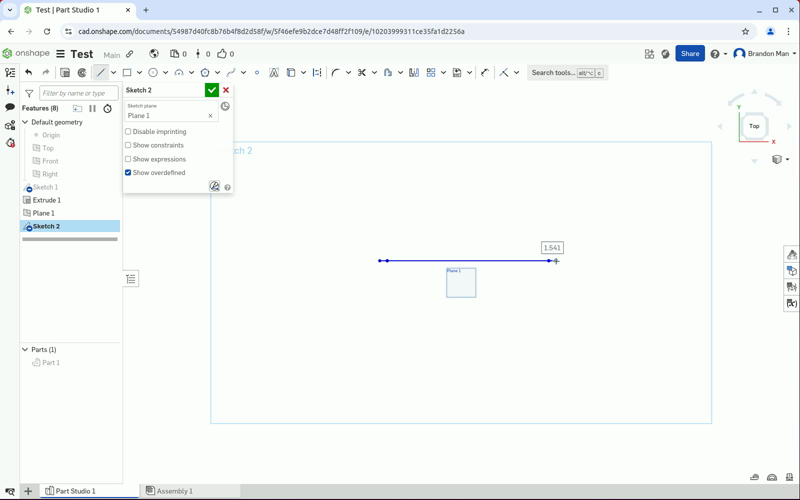
mouse_move(586, 260)
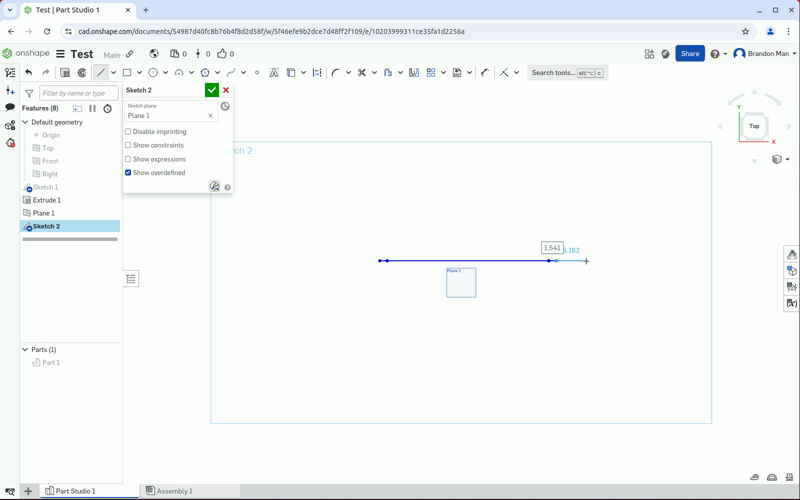
mouse_move(556, 253)
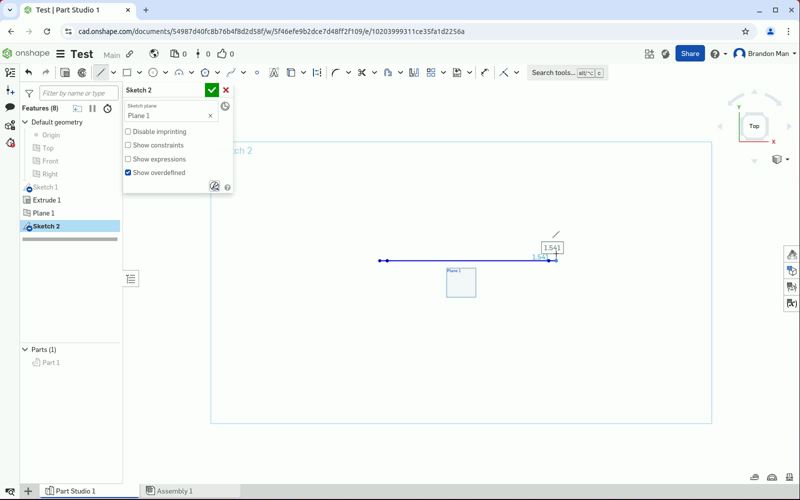
click(556, 253)
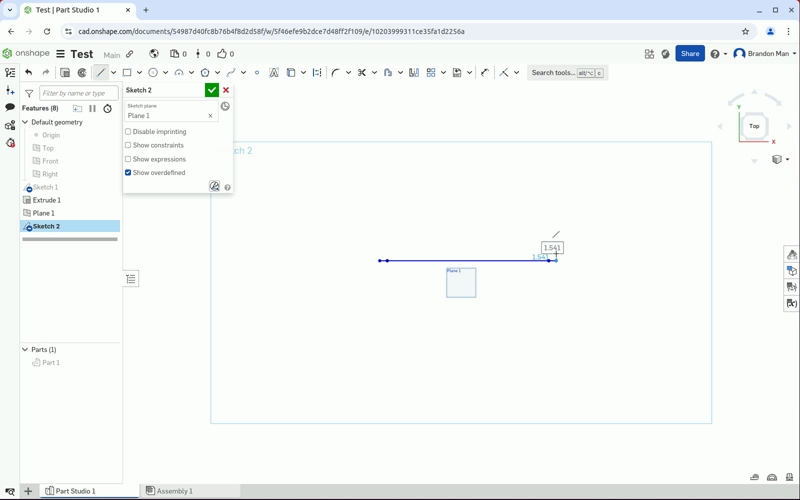
key_up(shift)
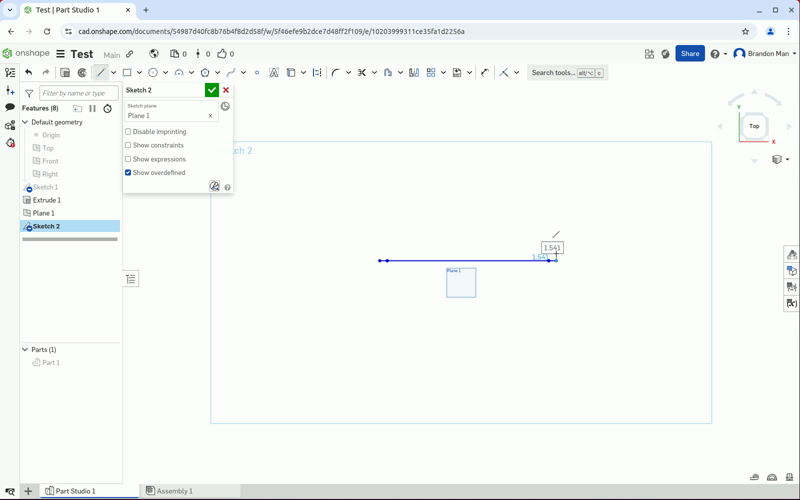
key_down(shift)
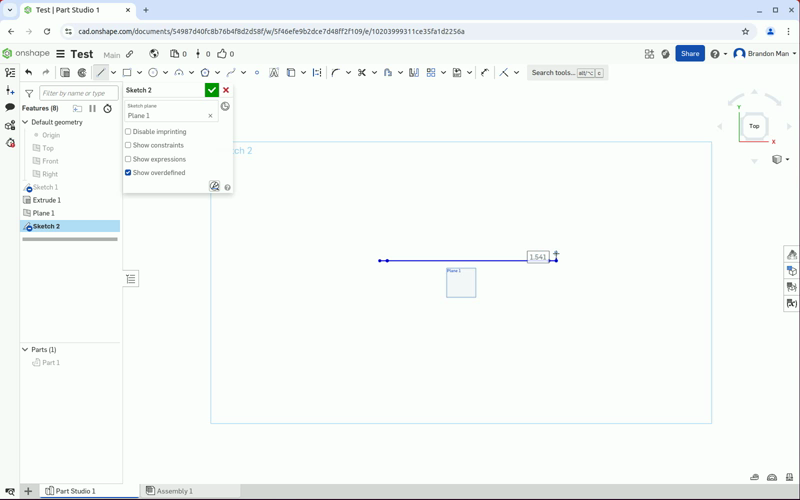
mouse_move(379, 253)
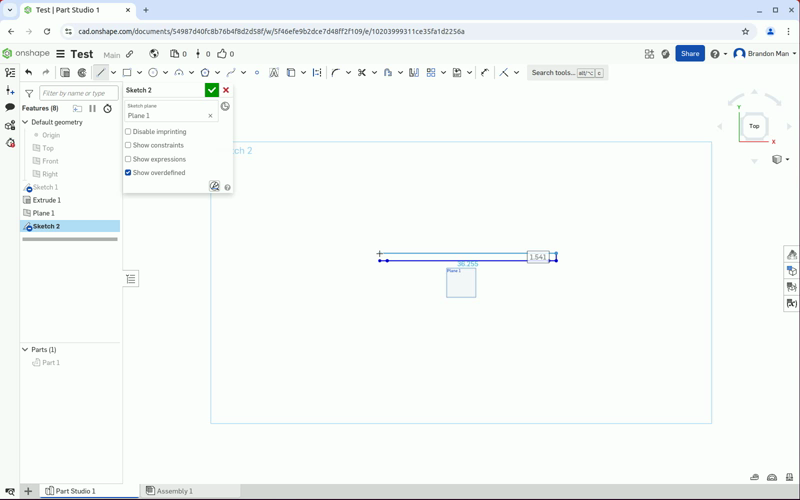
click(379, 253)
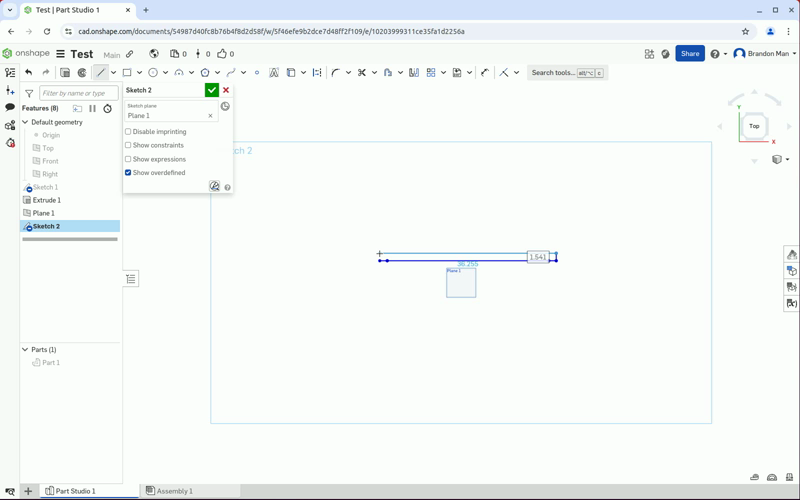
key_up(shift)
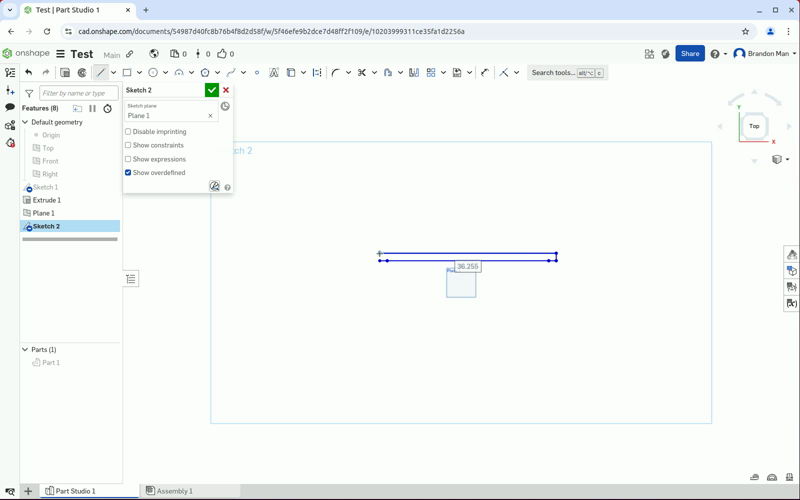
mouse_move(409, 253)
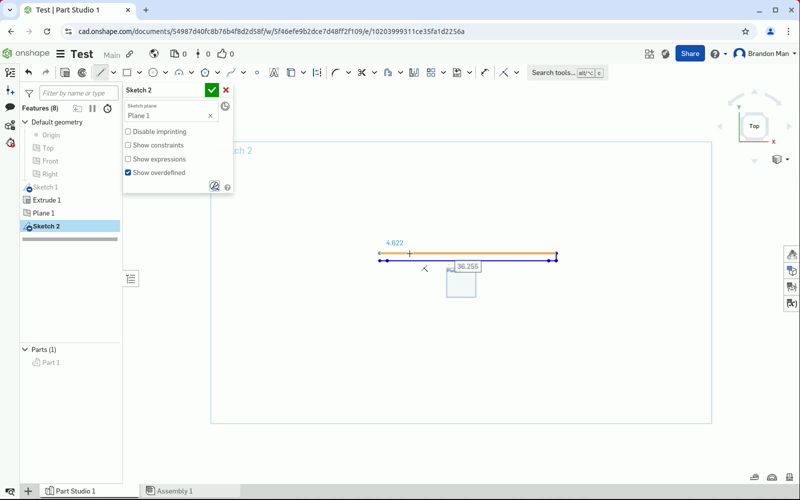
key_down(shift)
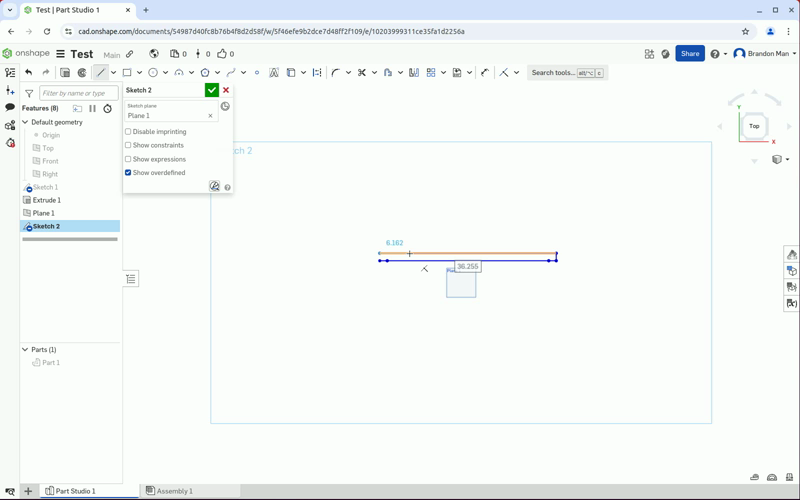
mouse_move(379, 260)
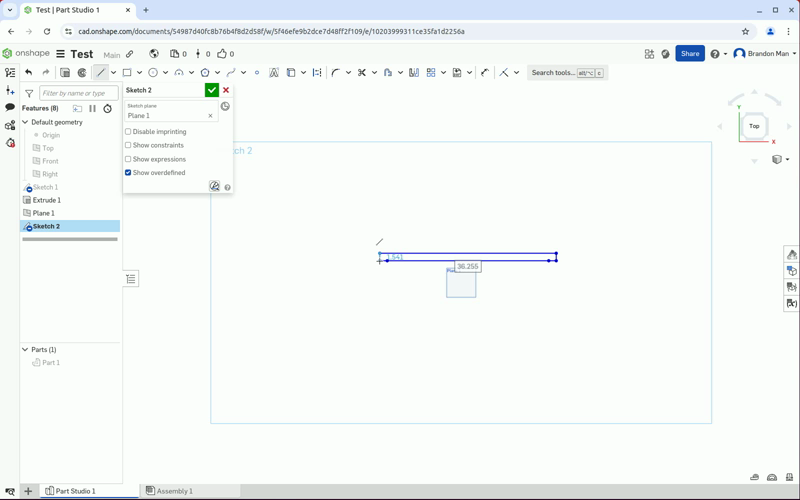
key_up(shift)
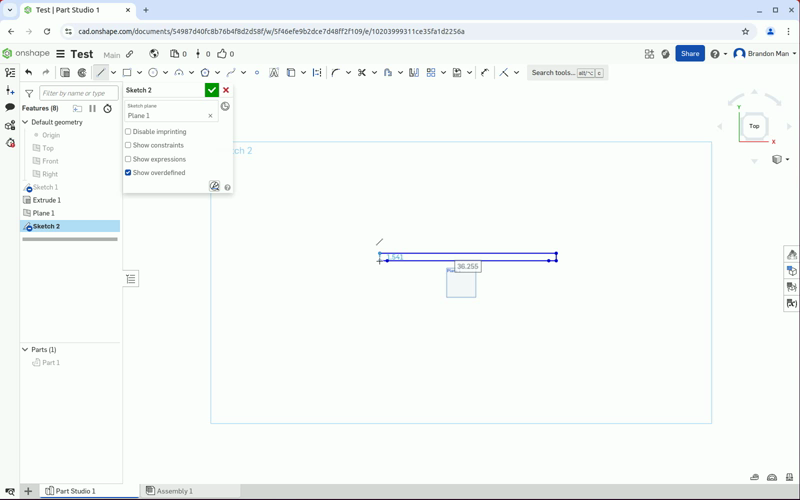
click(379, 260)
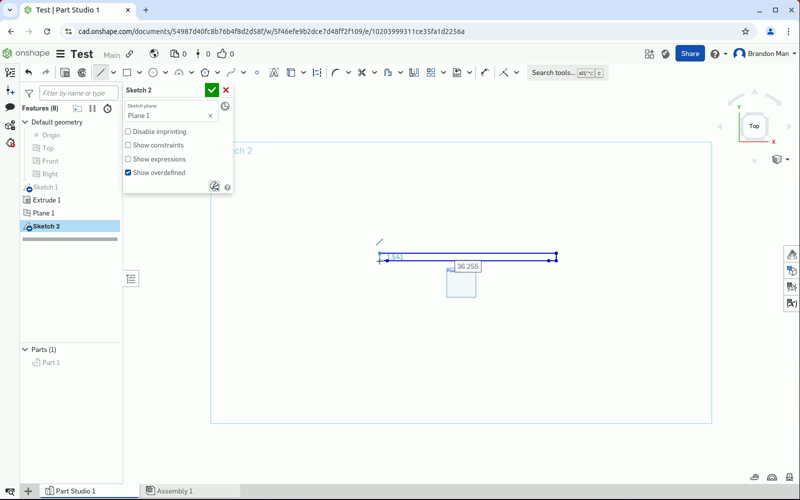
key(esc)
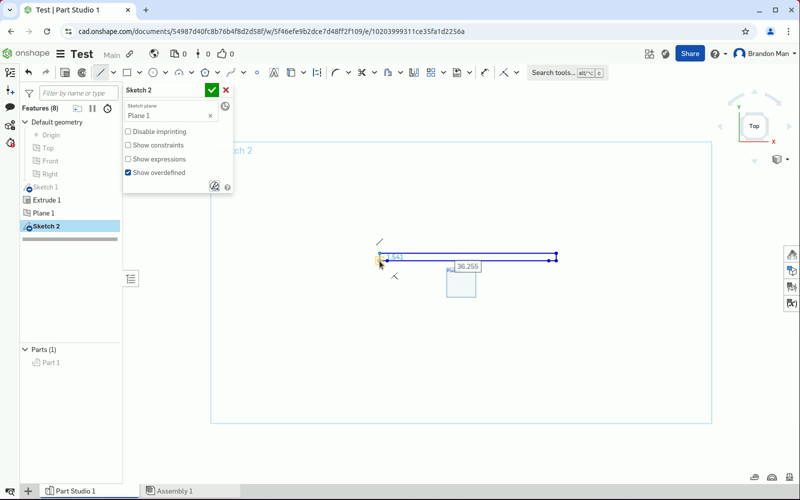
mouse_move(470, 256)
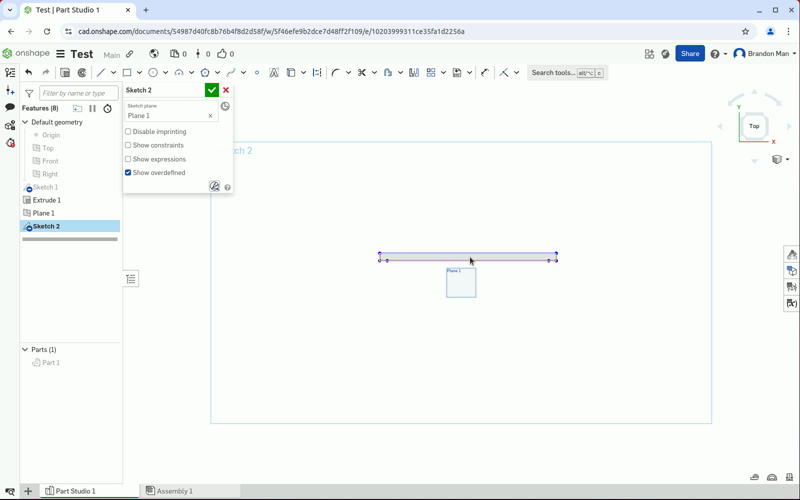
scroll(6)
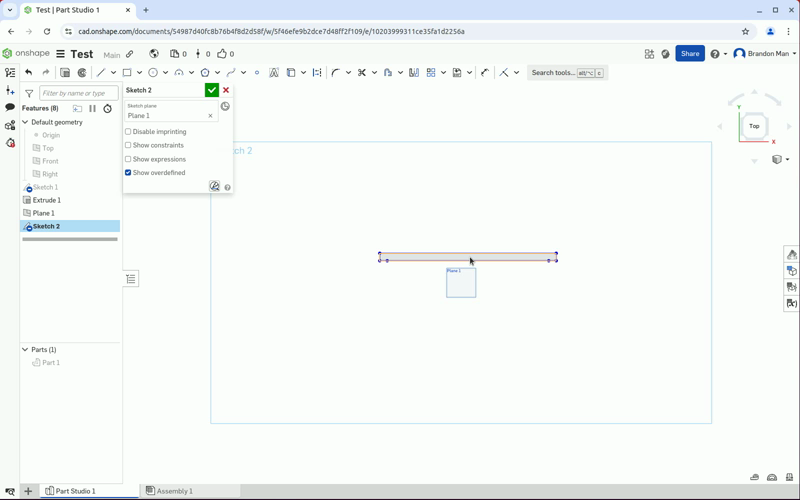
scroll(6)
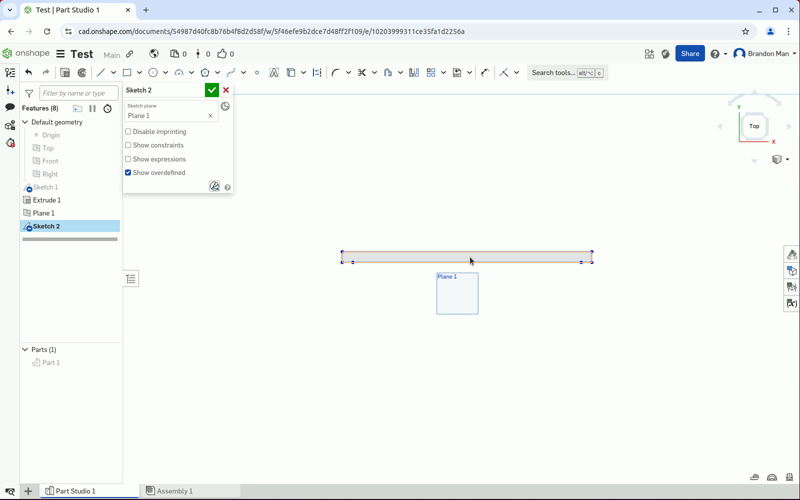
scroll(6)
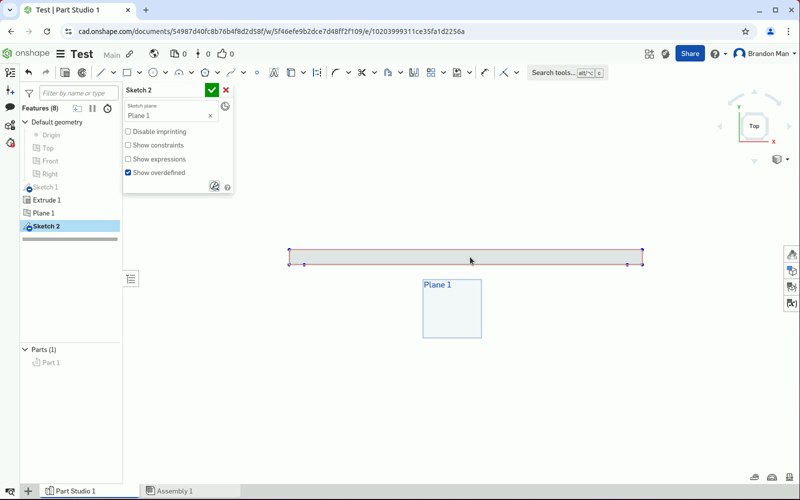
scroll(6)
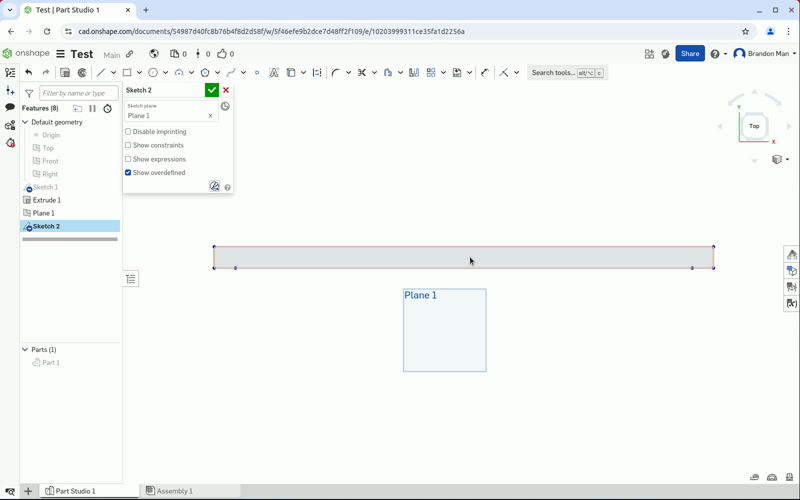
scroll(6)
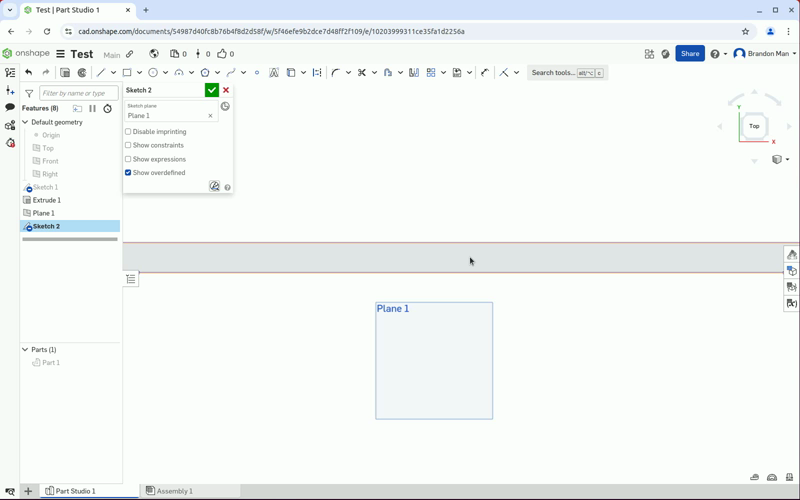
scroll(6)
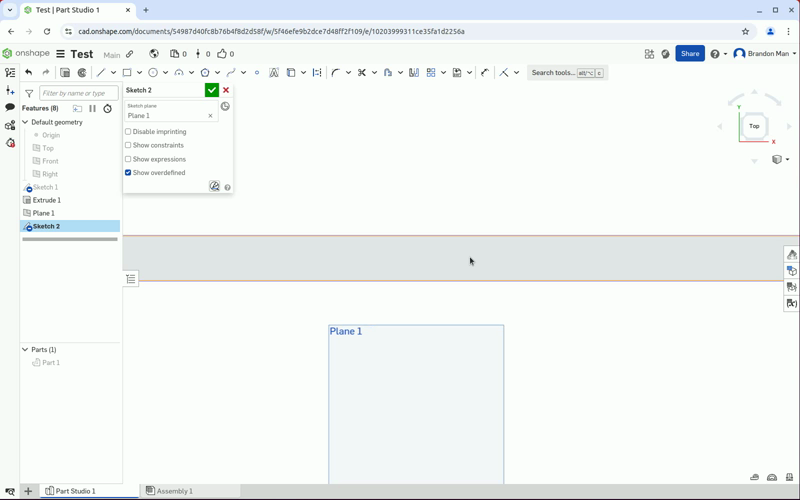
scroll(6)
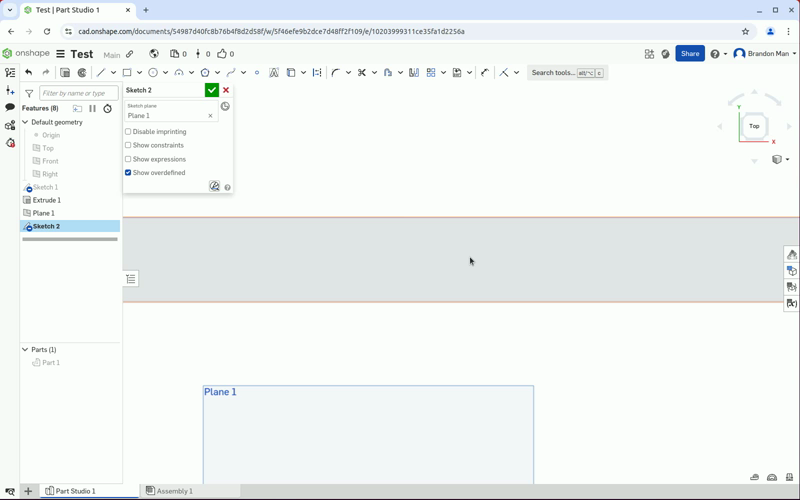
click(470, 256)
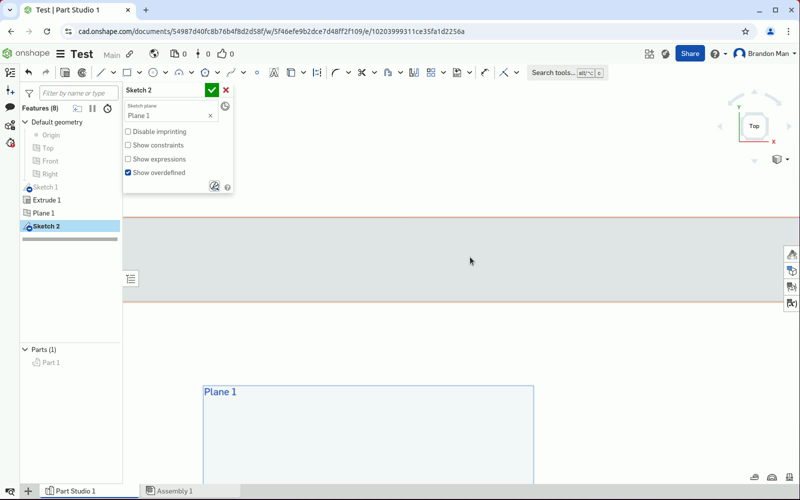
scroll(-6)
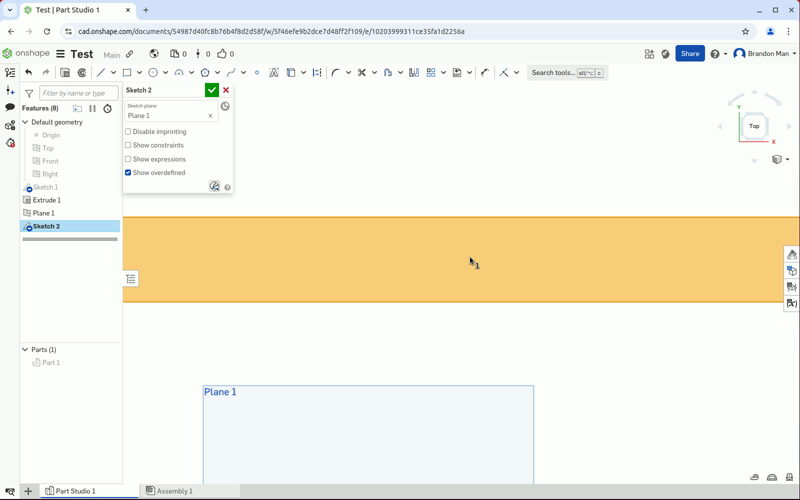
scroll(-6)
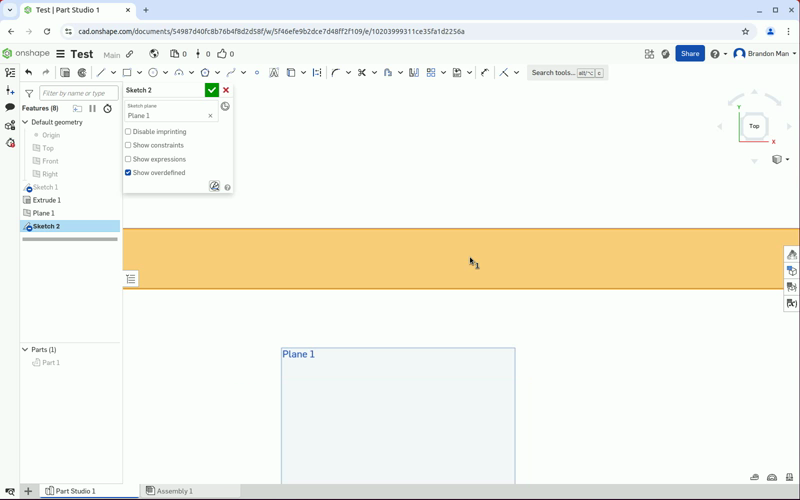
scroll(-6)
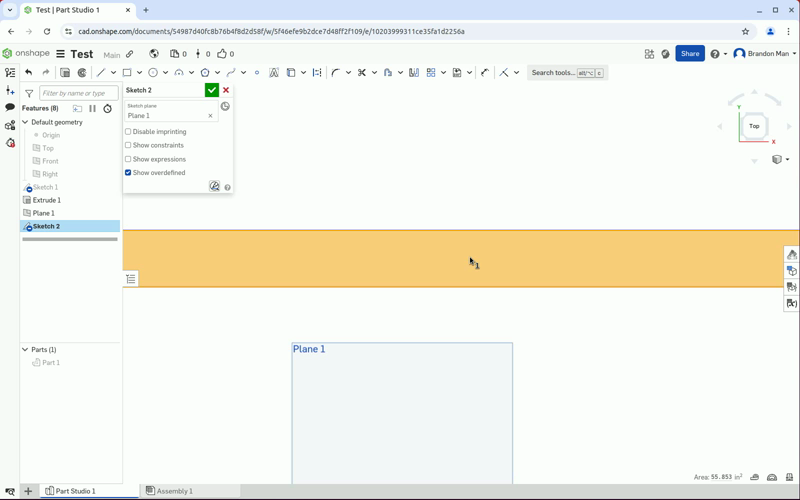
scroll(-6)
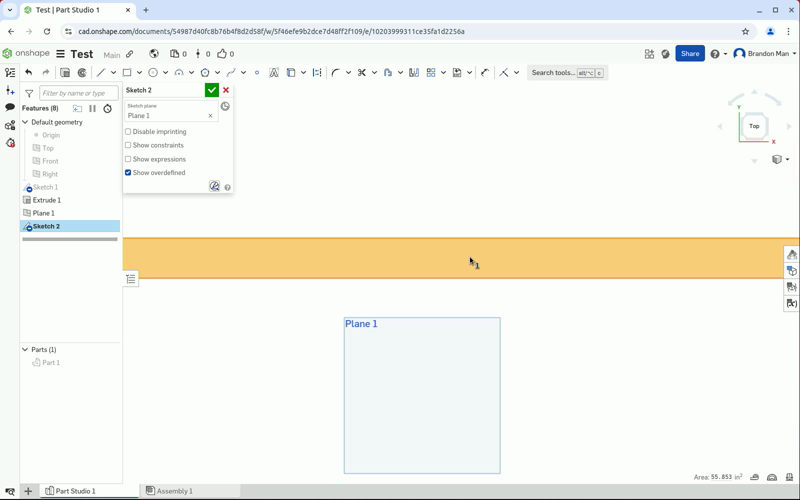
scroll(-6)
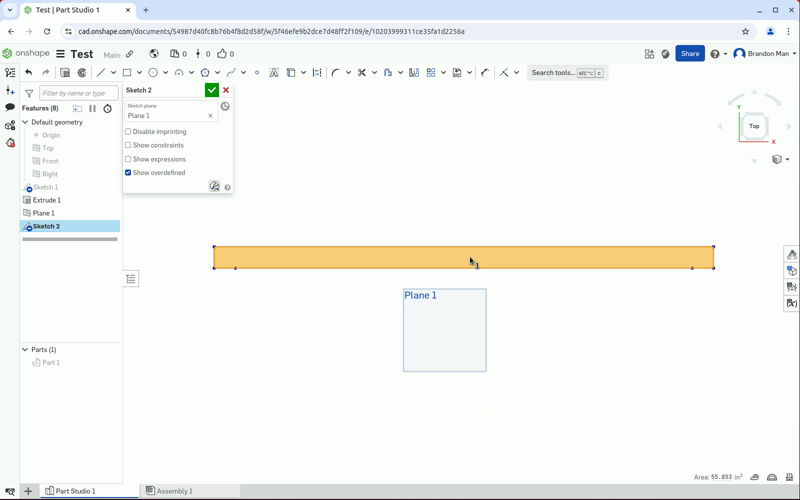
scroll(-6)
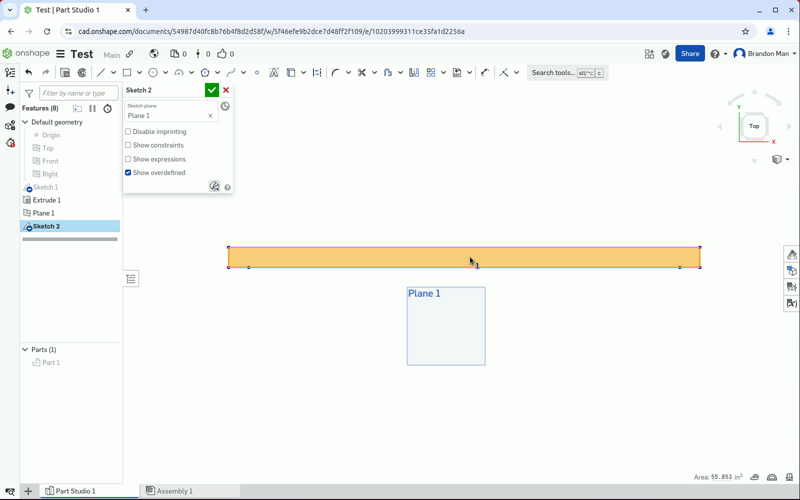
scroll(-6)
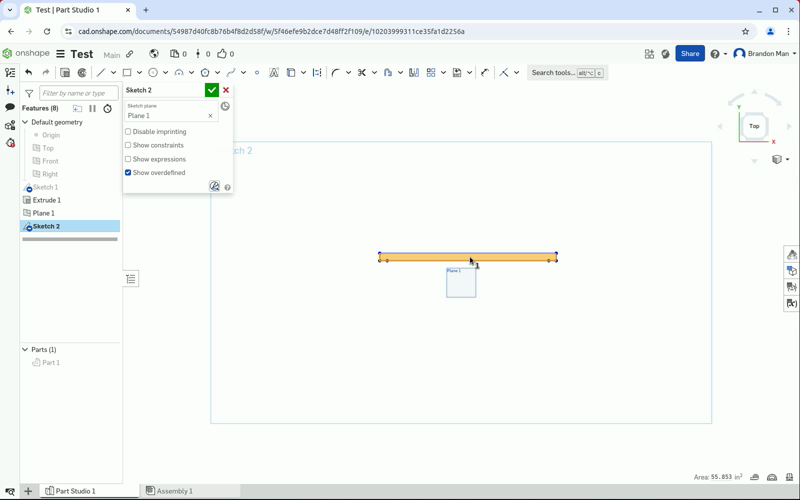
mouse_move(73, 352)
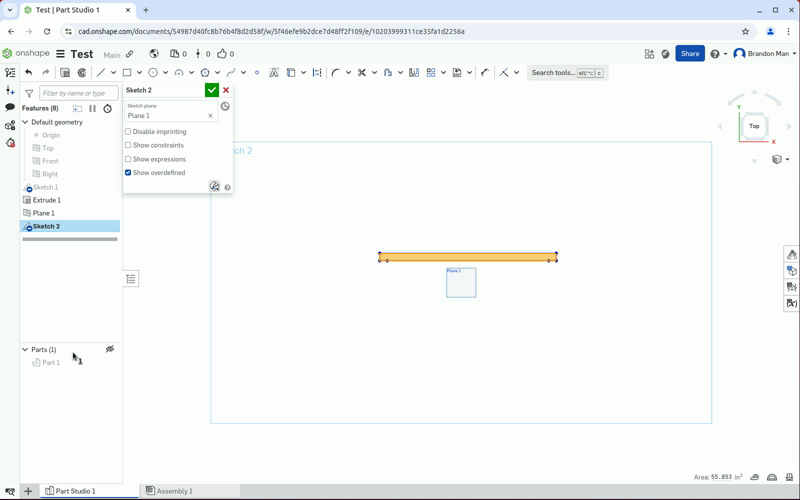
key(shift+y)
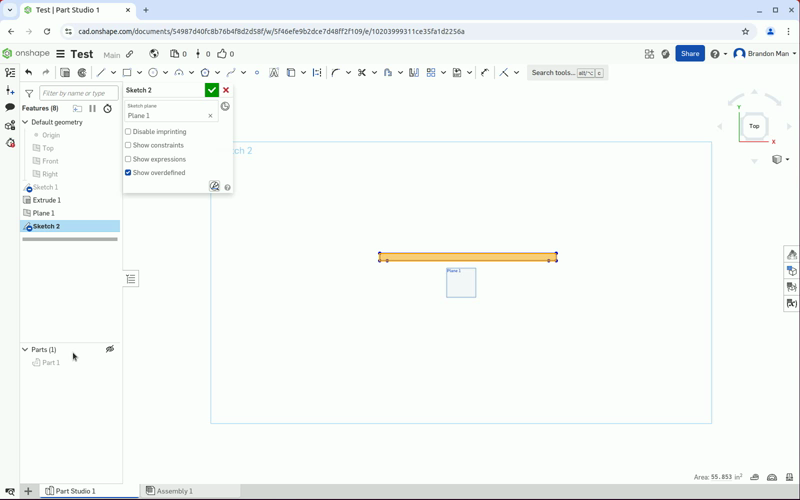
key(shift+e)
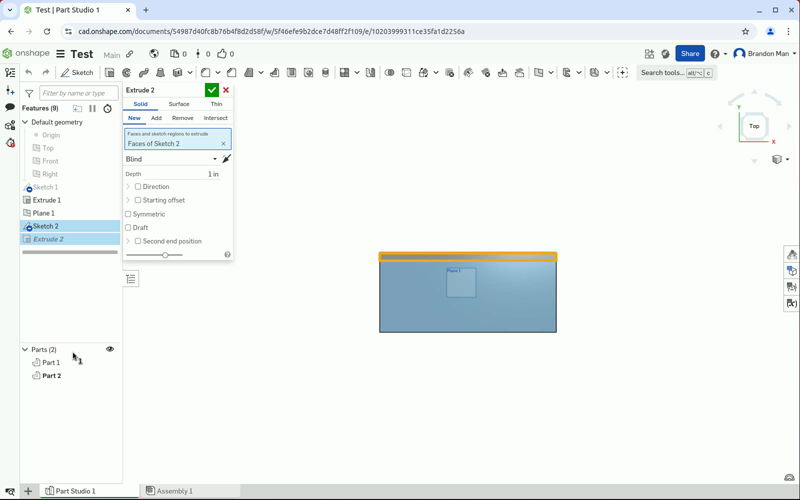
mouse_move(143, 106)
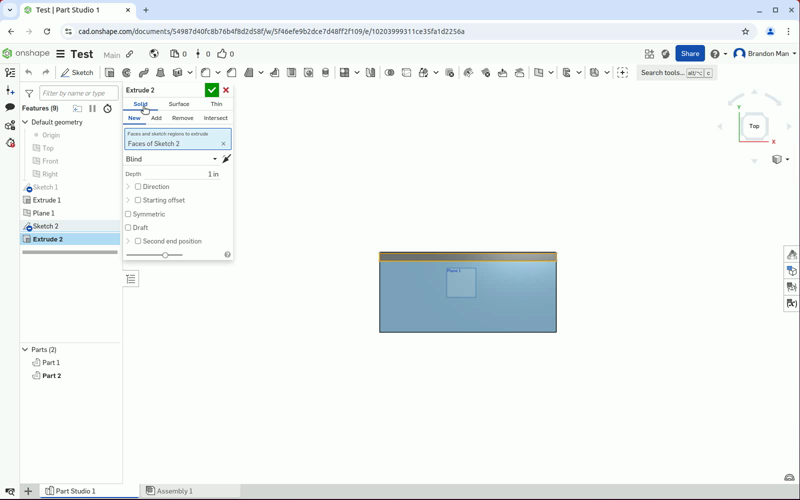
click(143, 106)
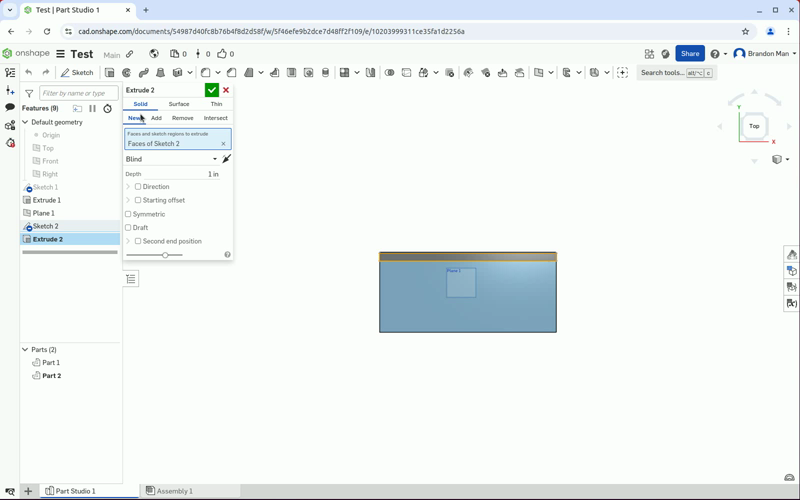
mouse_move(137, 120)
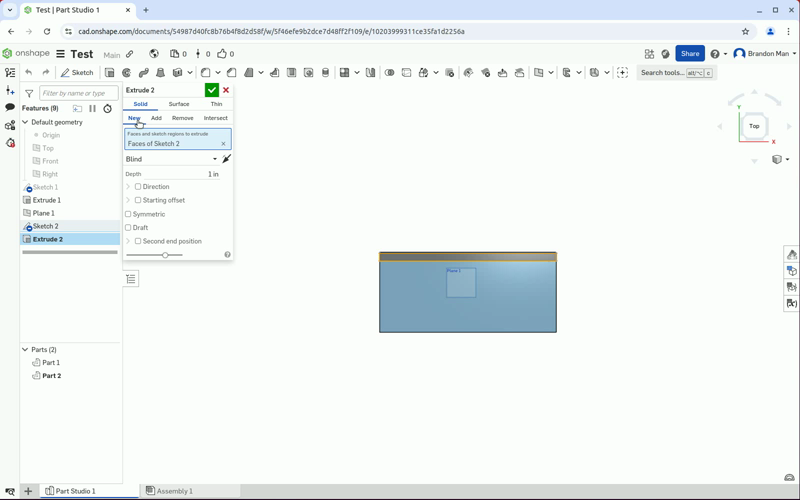
click(137, 120)
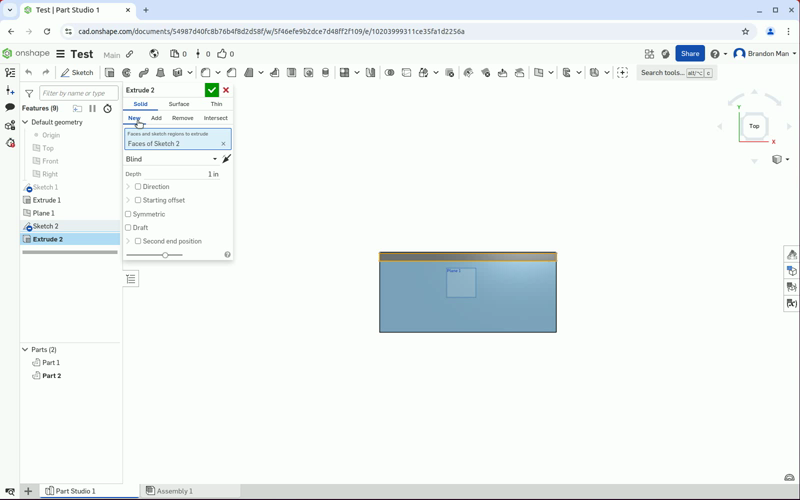
key(tab, 4)
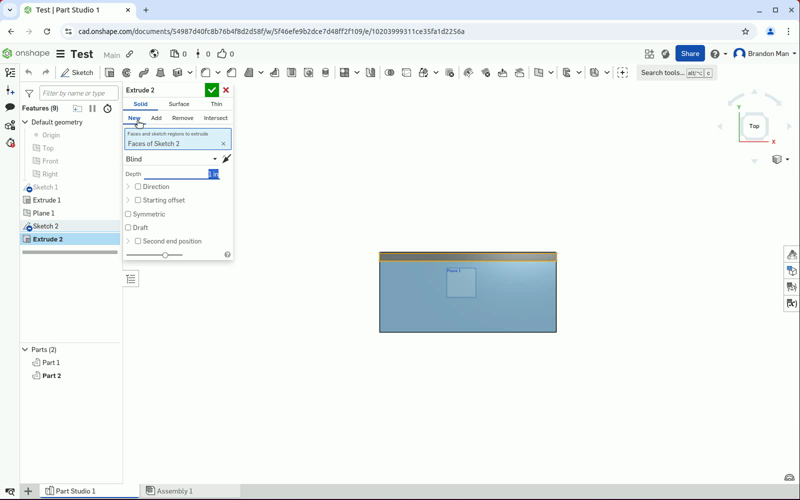
text(11.554)
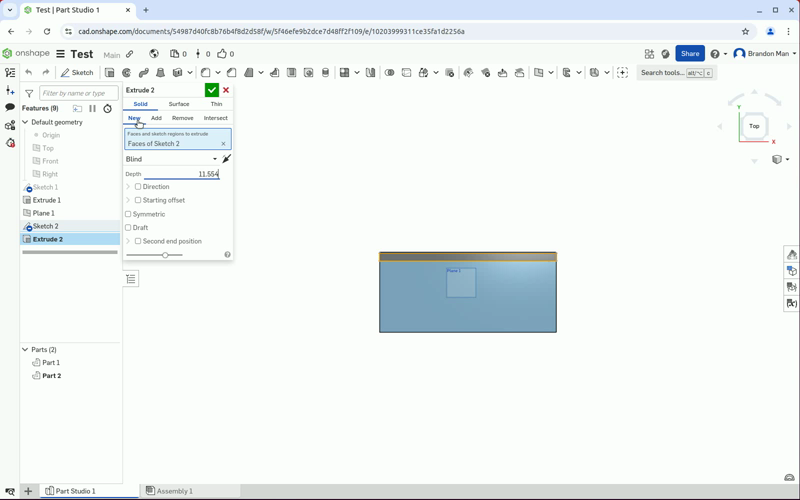
key(enter)
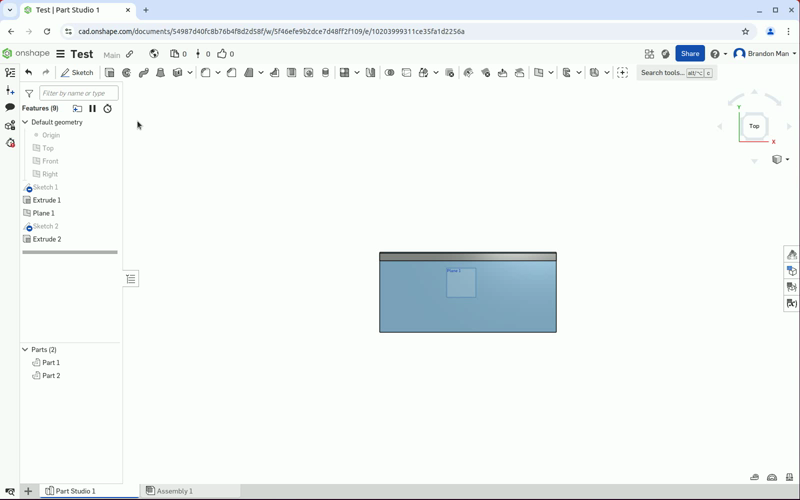
key(shift+h)
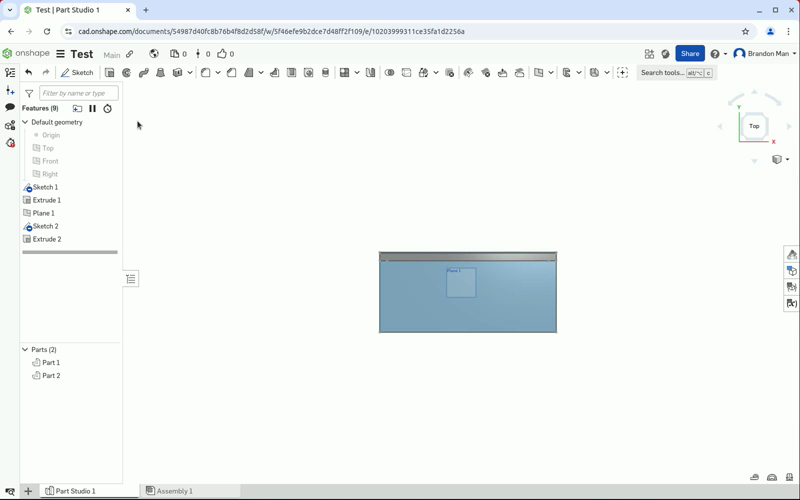
key(shift+h)
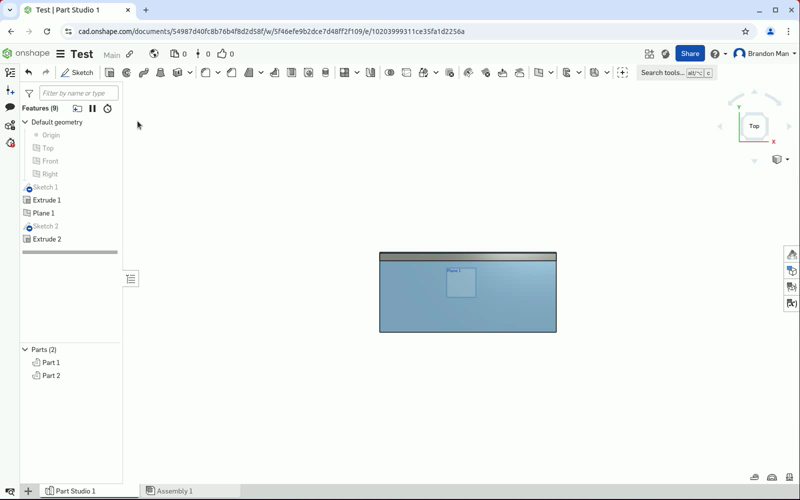
mouse_move(73, 189)
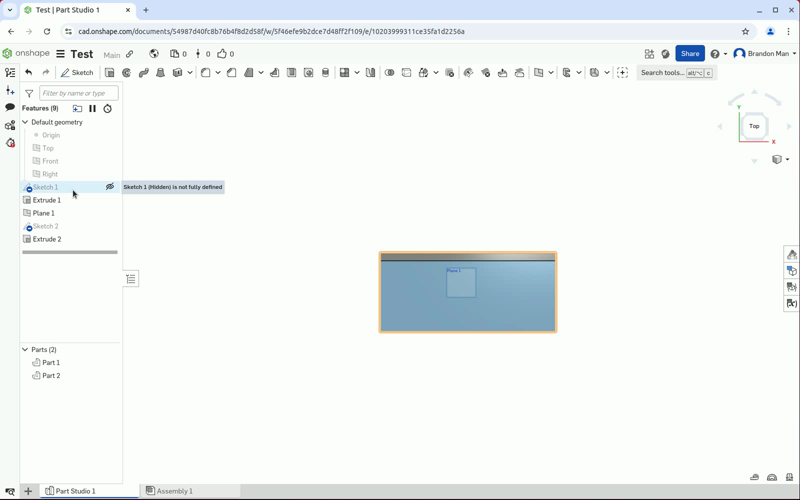
click(73, 189)
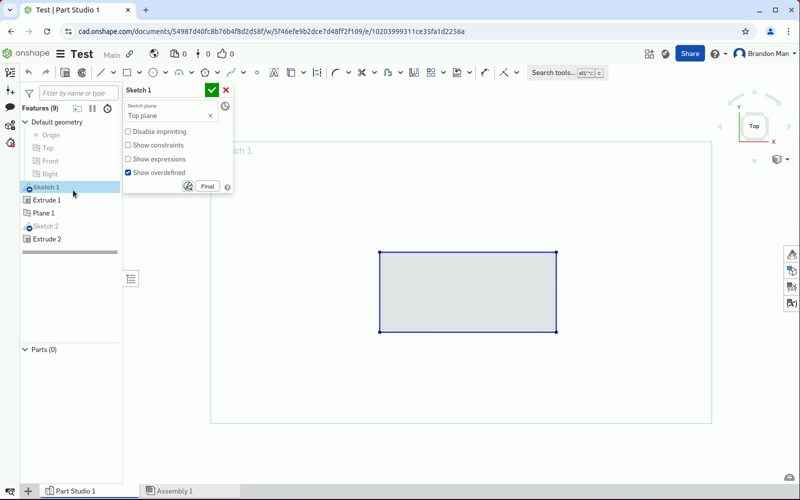
mouse_move(229, 92)
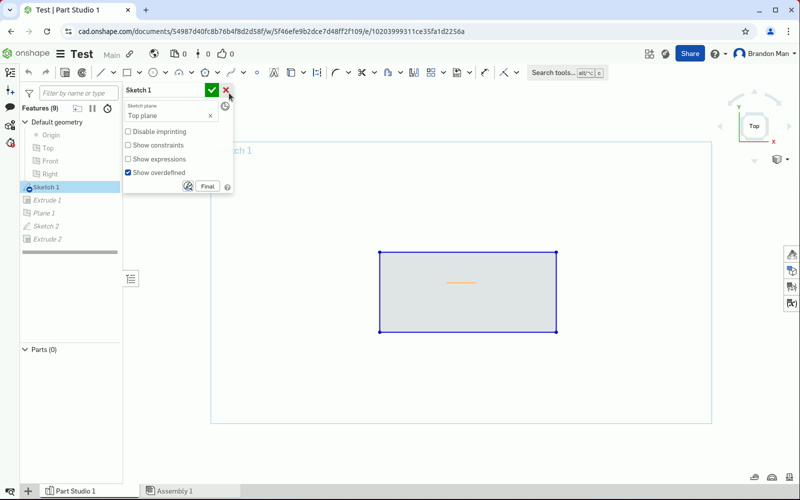
click(229, 92)
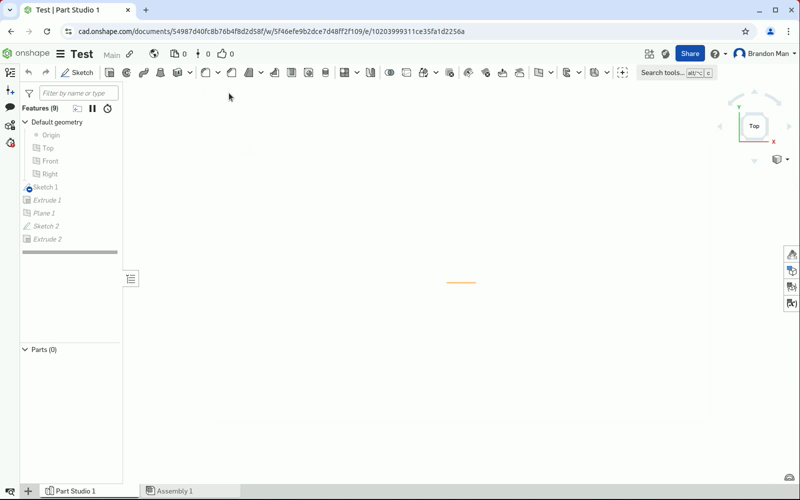
key(shift+s)
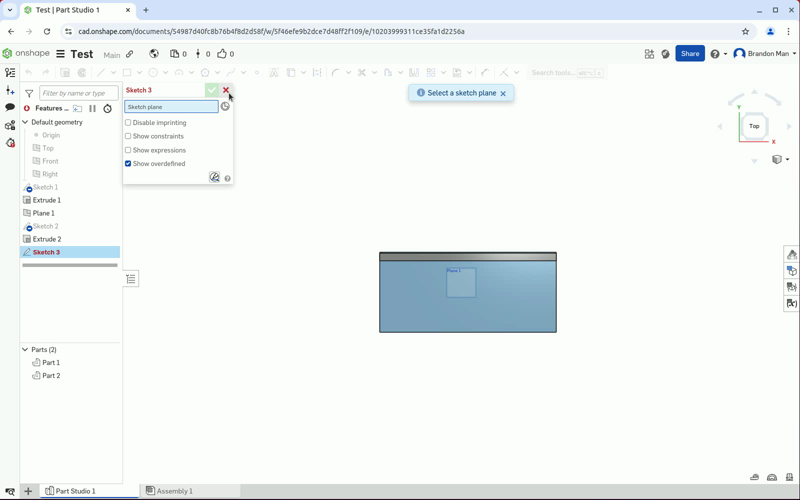
mouse_move(73, 215)
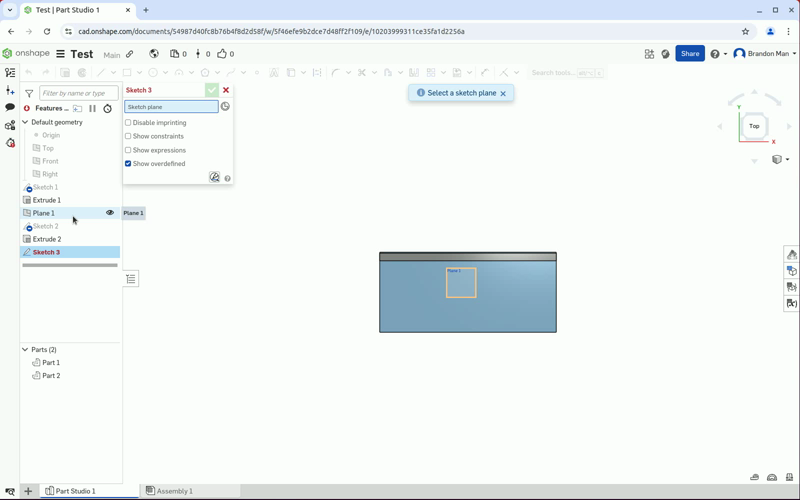
click(73, 215)
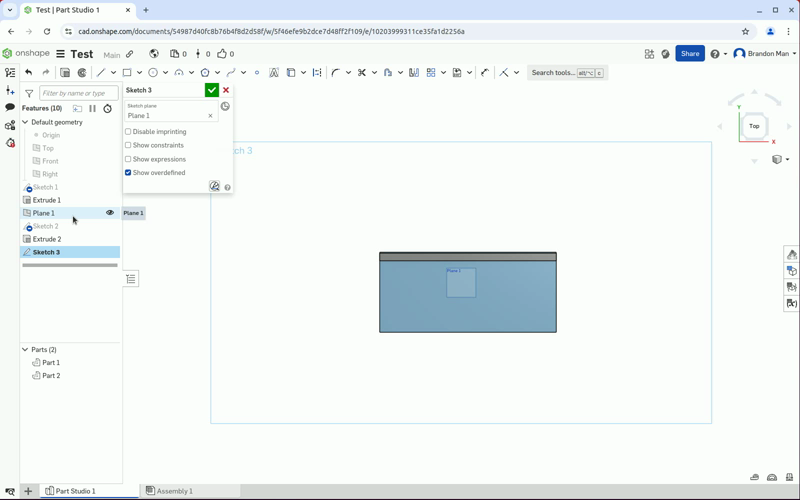
mouse_move(73, 352)
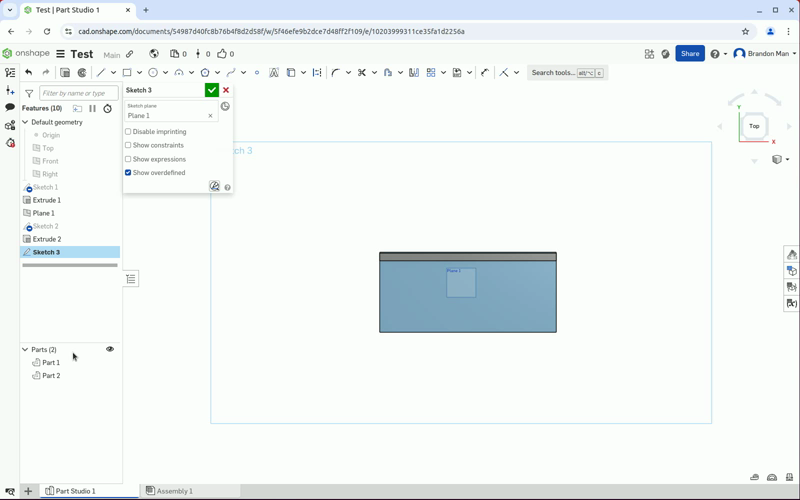
key(y)
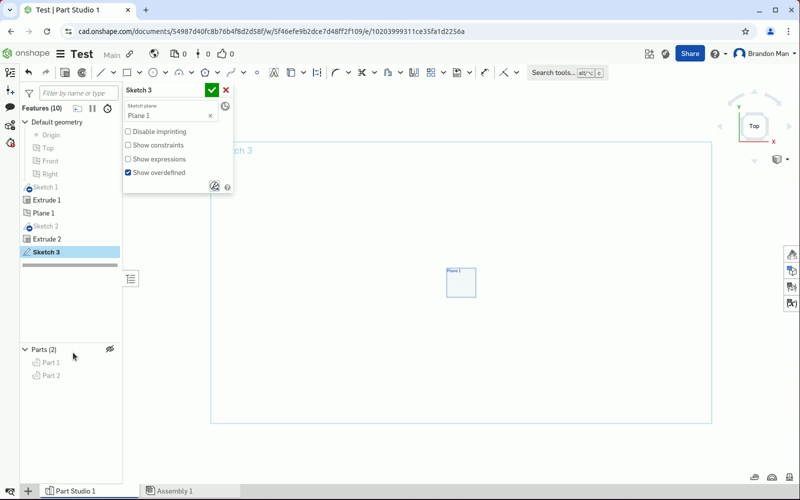
key(l)
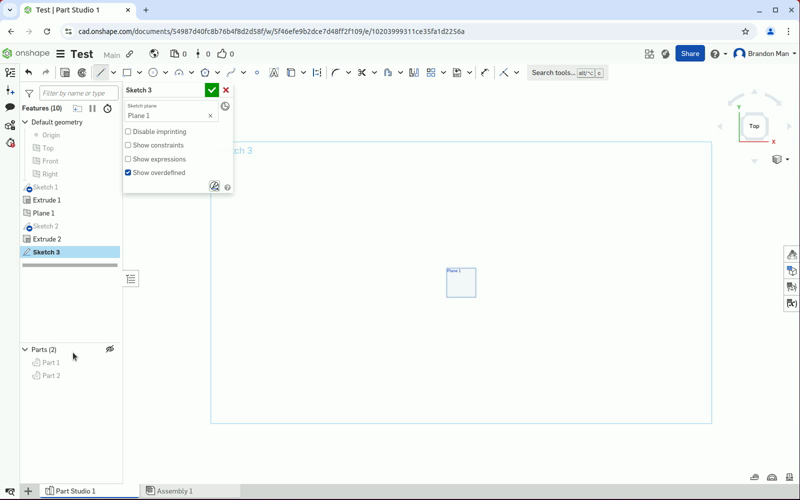
key_down(shift)
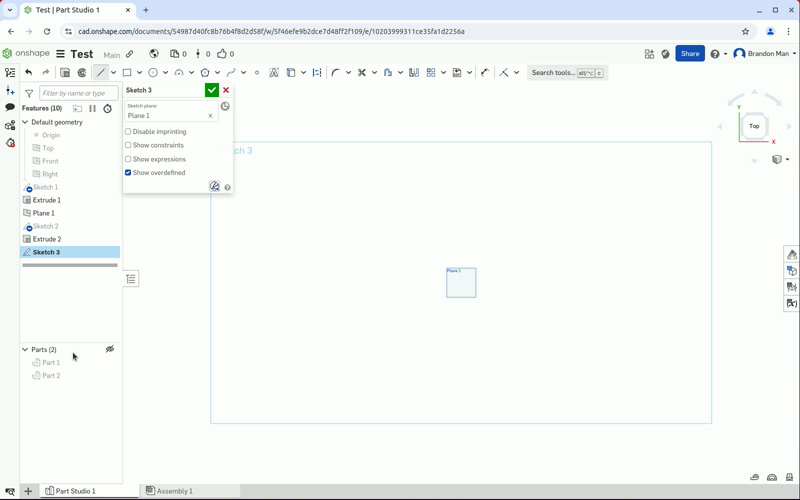
mouse_move(379, 332)
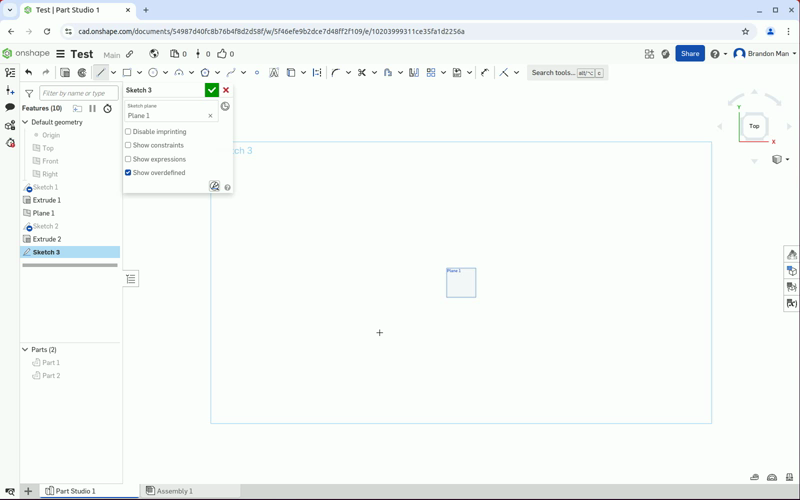
click(379, 332)
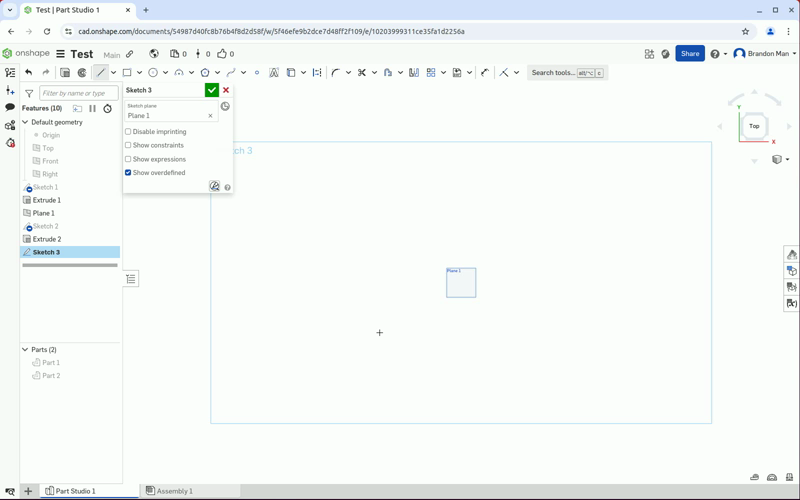
key_up(shift)
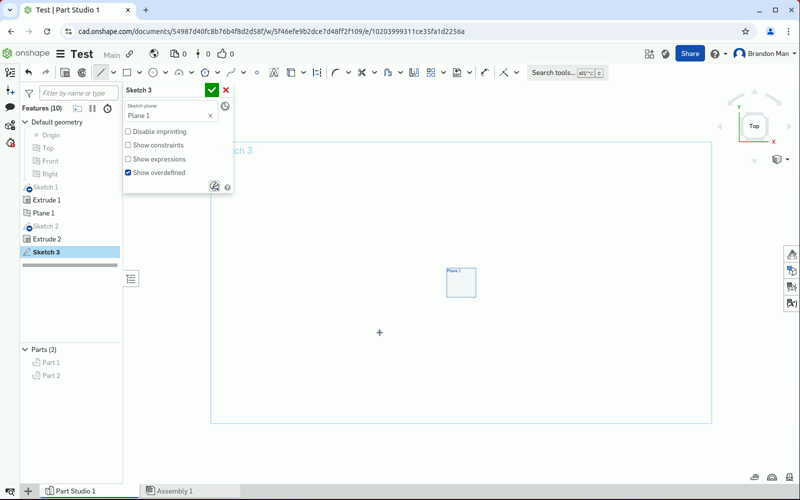
key_down(shift)
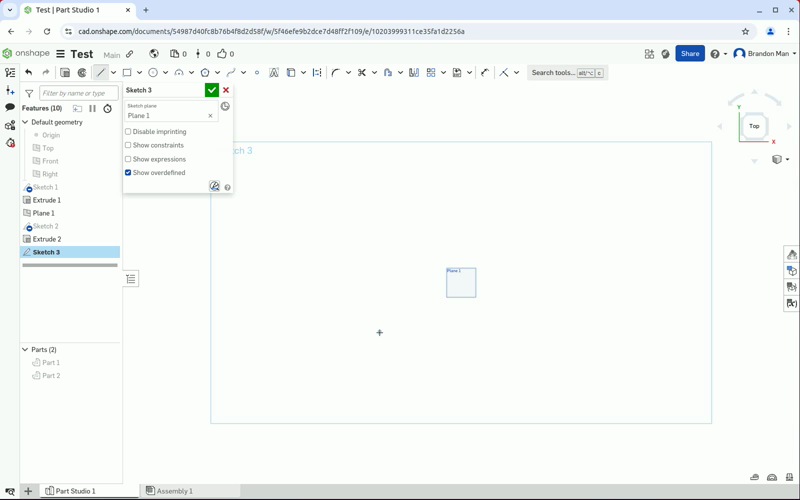
mouse_move(556, 332)
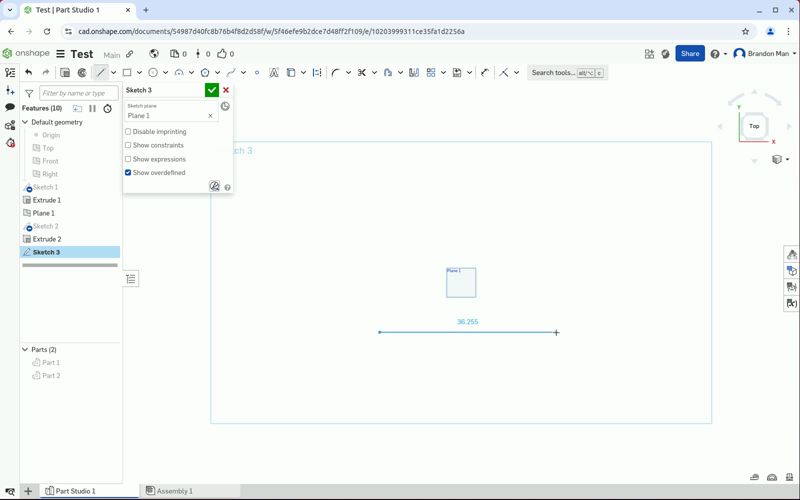
click(556, 332)
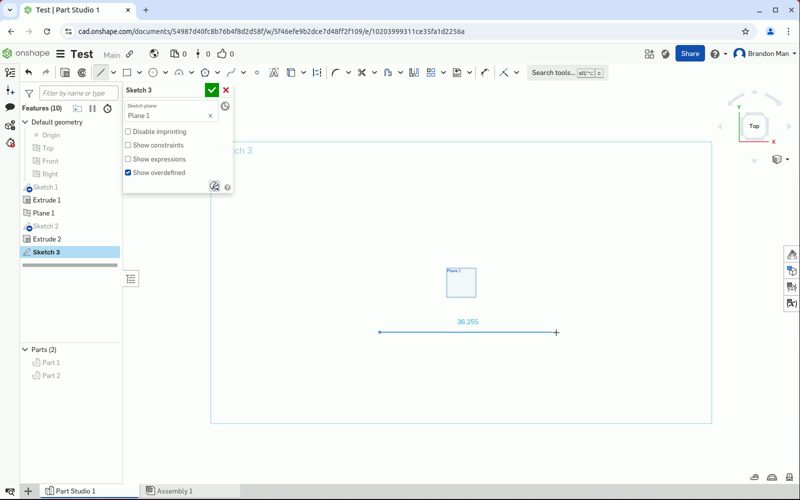
key_up(shift)
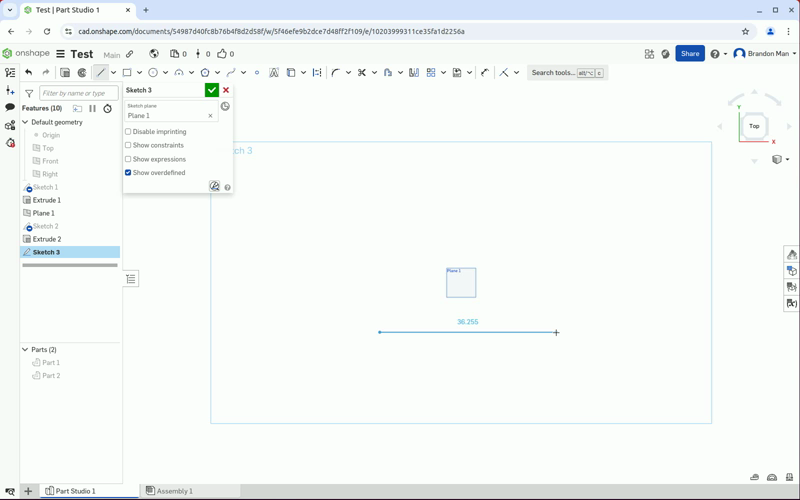
key_down(shift)
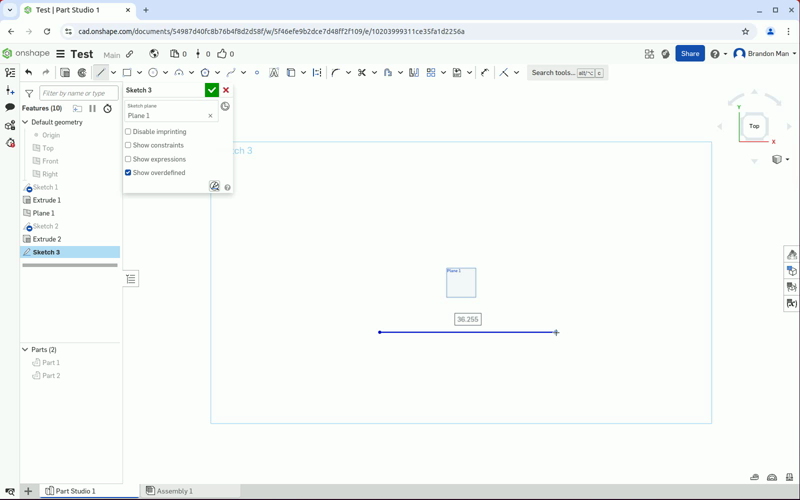
mouse_move(586, 332)
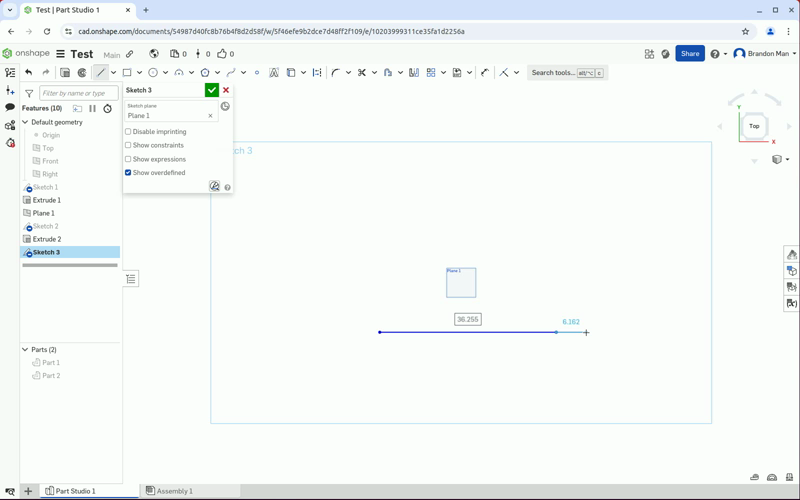
mouse_move(556, 324)
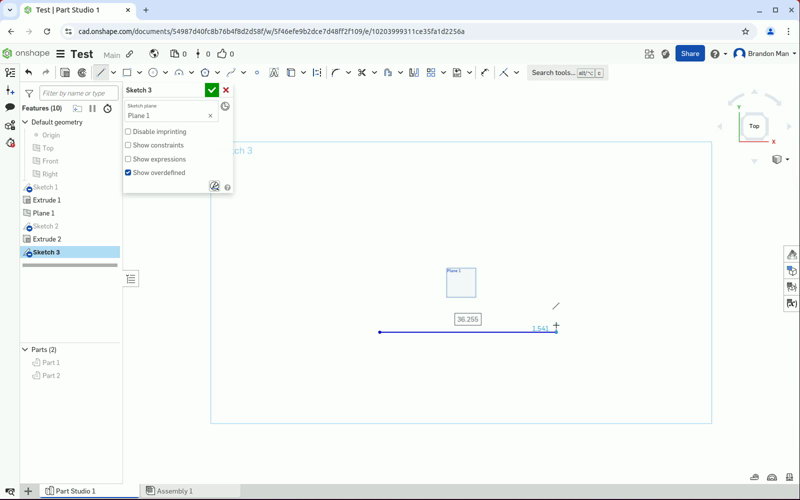
scroll(6)
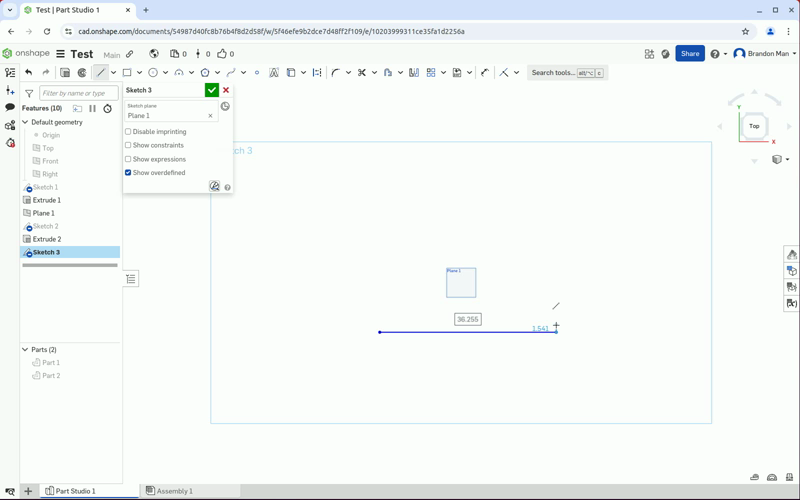
scroll(6)
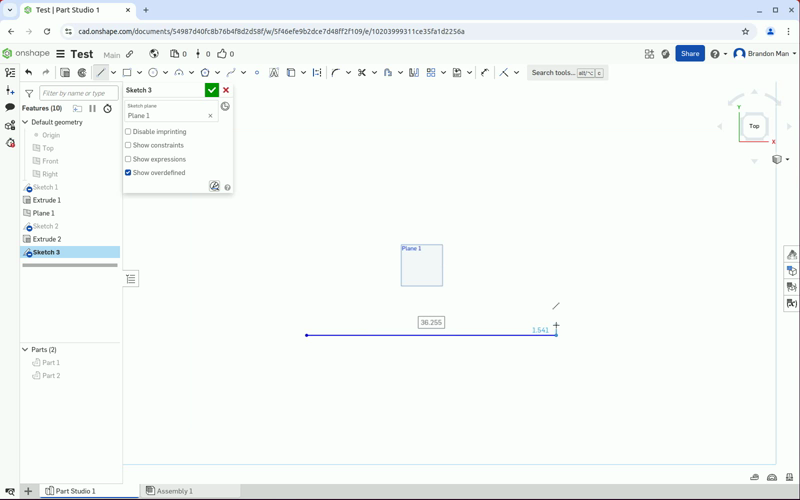
scroll(6)
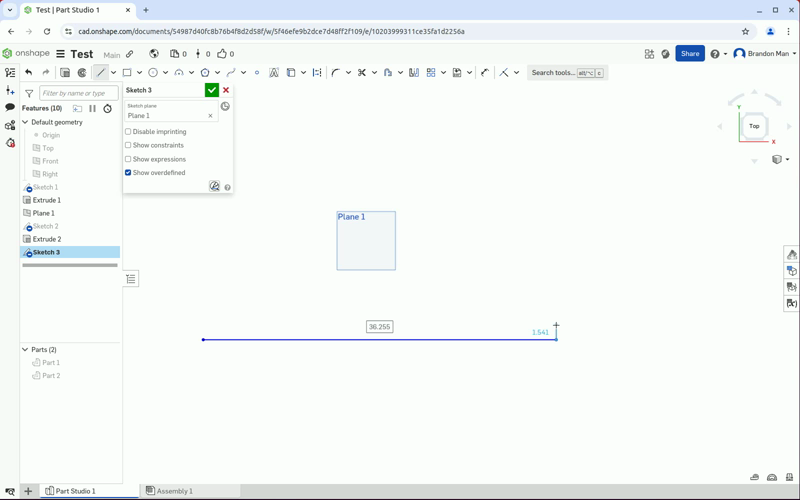
scroll(6)
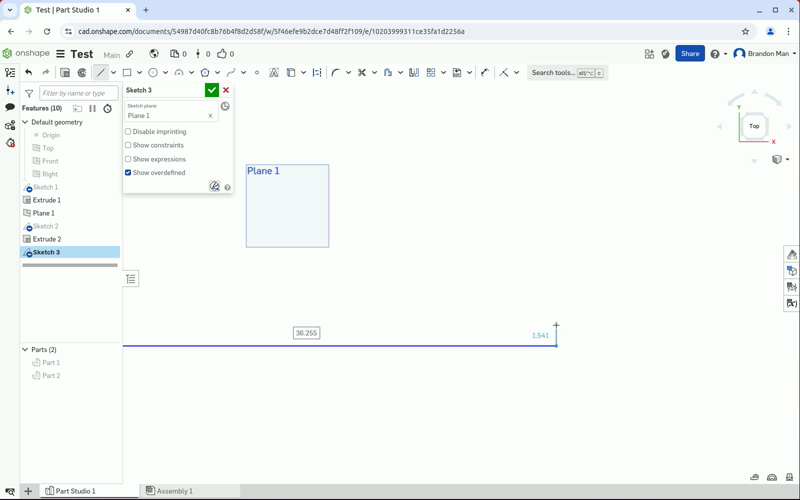
scroll(6)
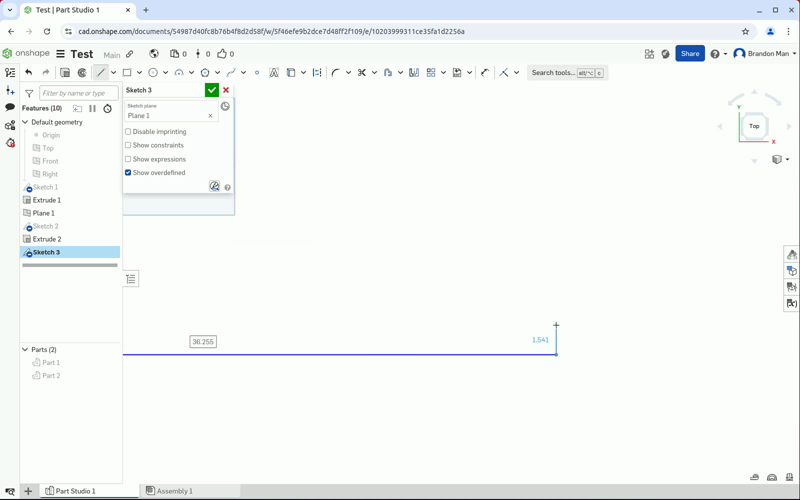
scroll(6)
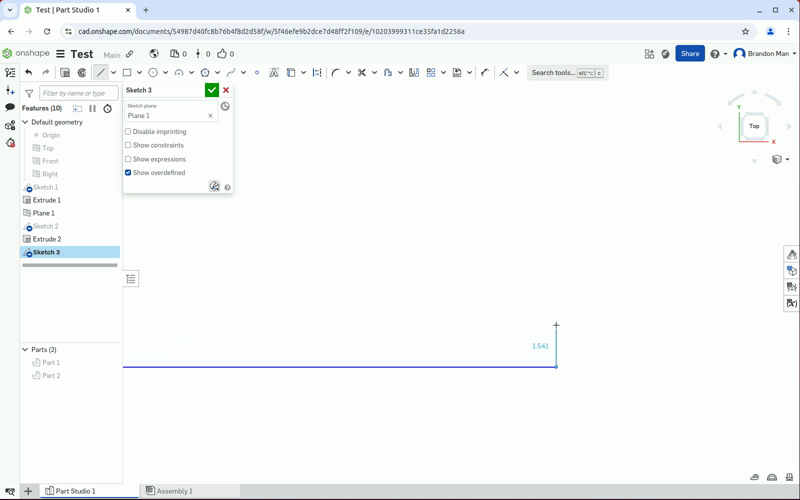
scroll(6)
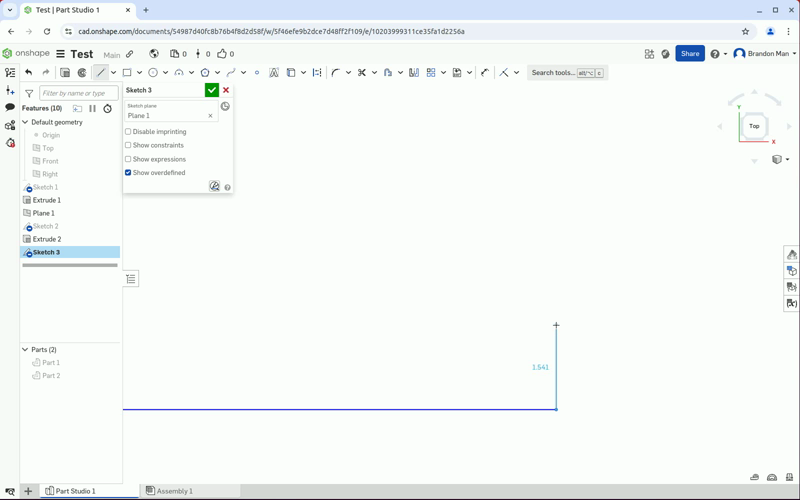
click(556, 324)
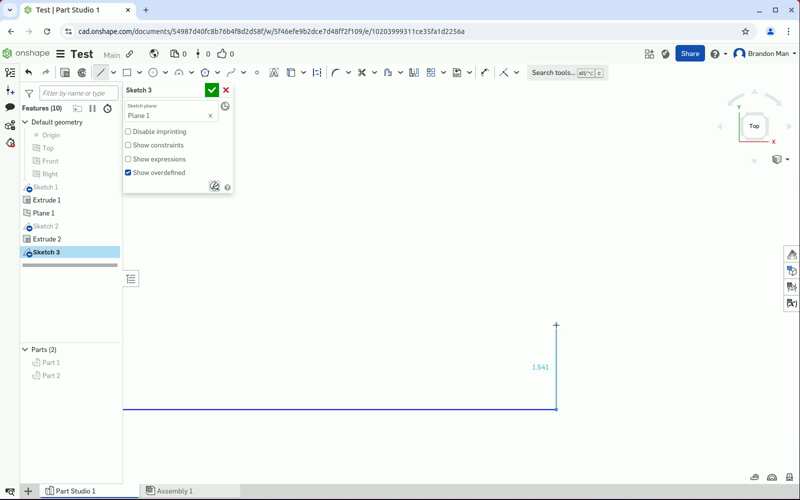
scroll(-6)
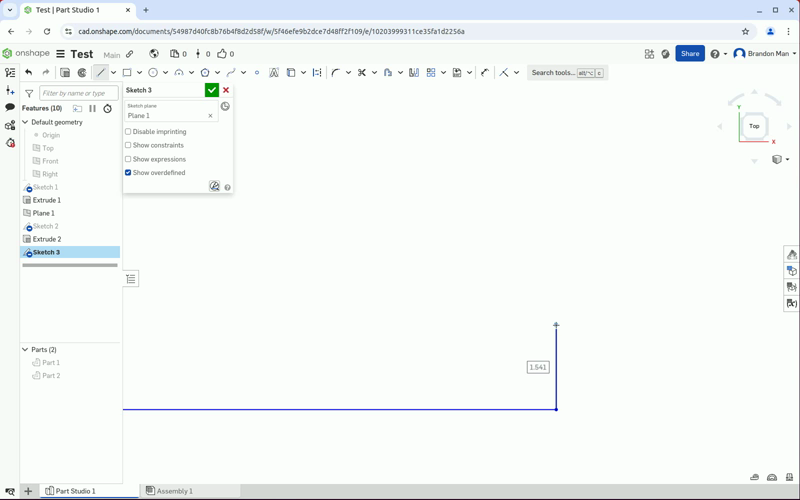
scroll(-6)
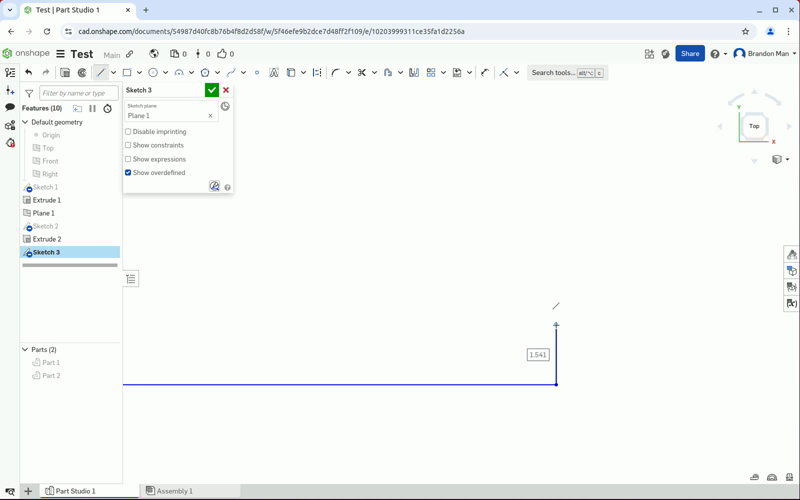
scroll(-6)
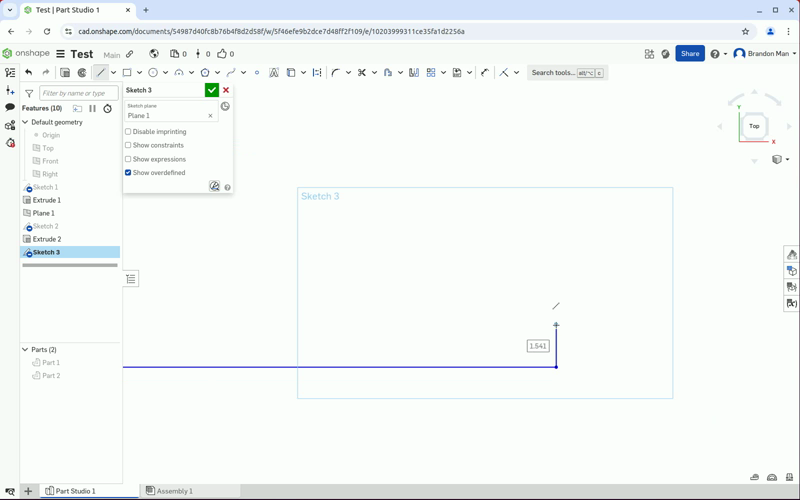
scroll(-6)
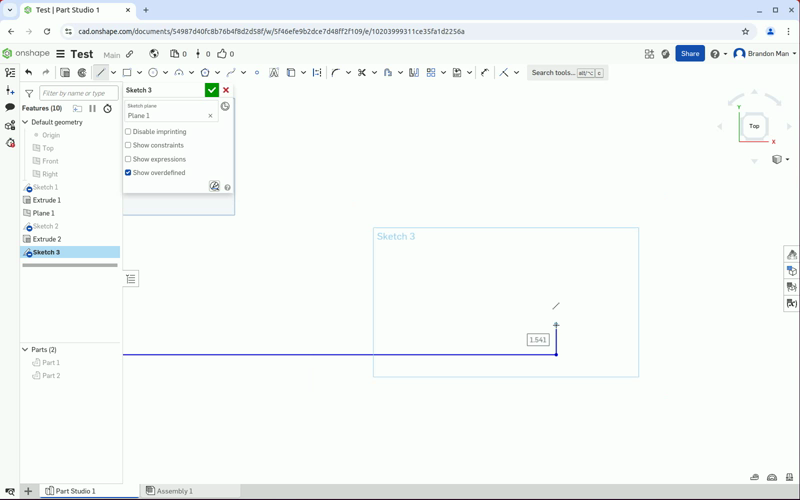
scroll(-6)
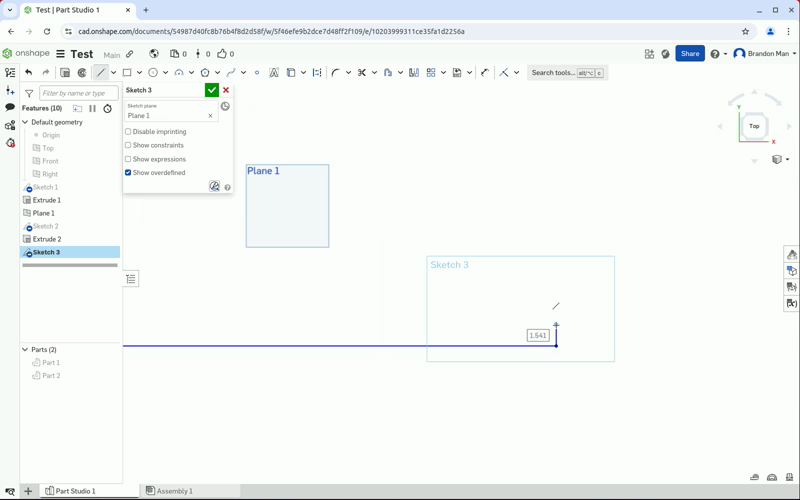
scroll(-6)
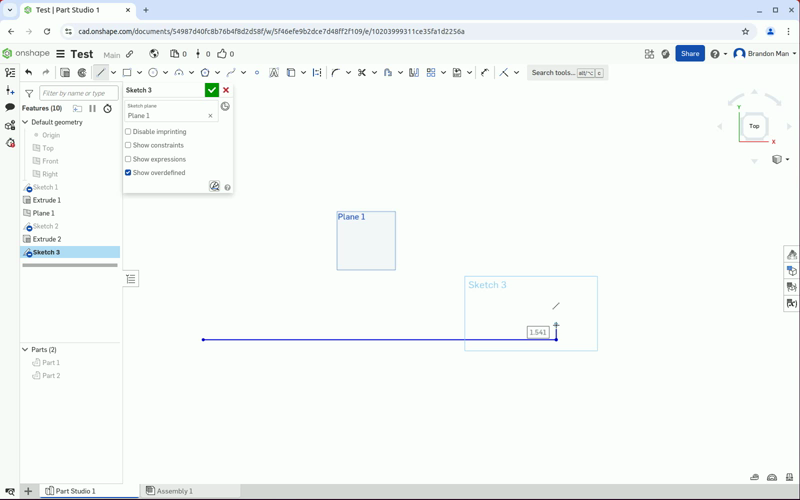
scroll(-6)
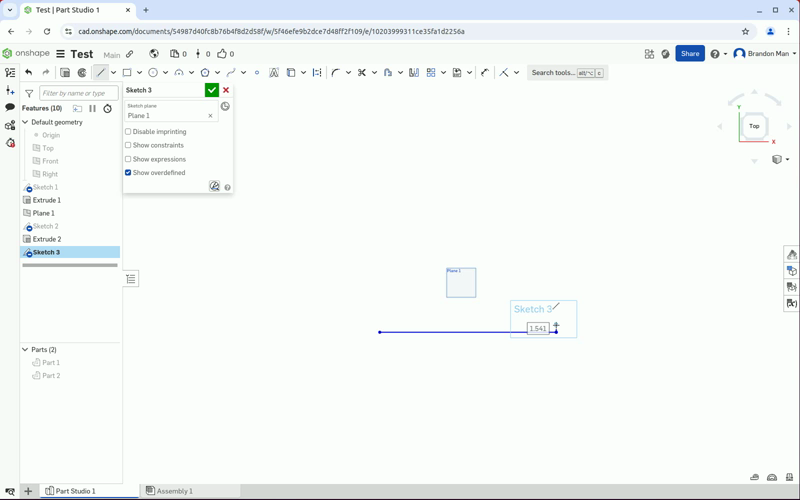
key_up(shift)
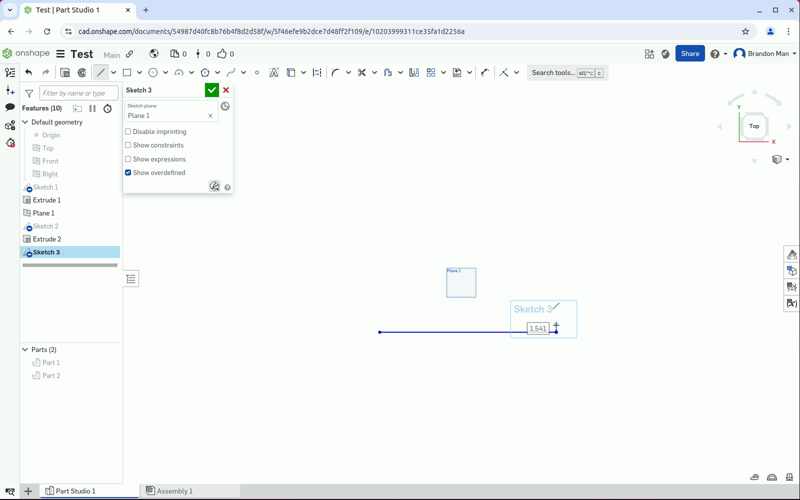
key_down(shift)
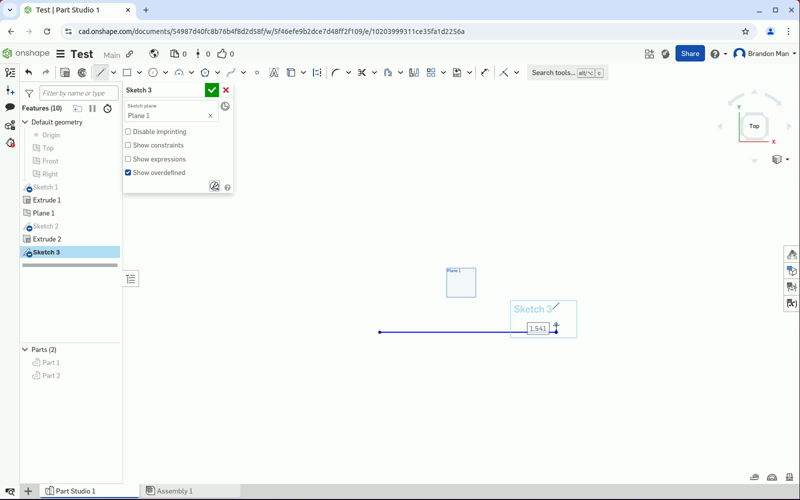
mouse_move(586, 324)
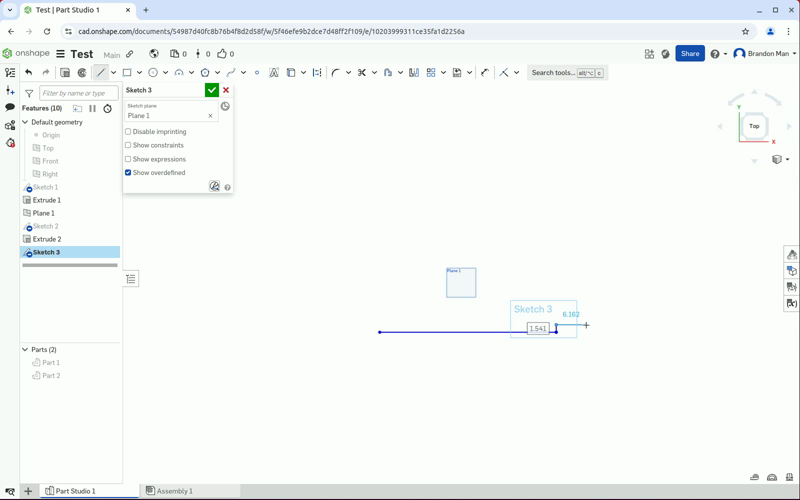
mouse_move(548, 324)
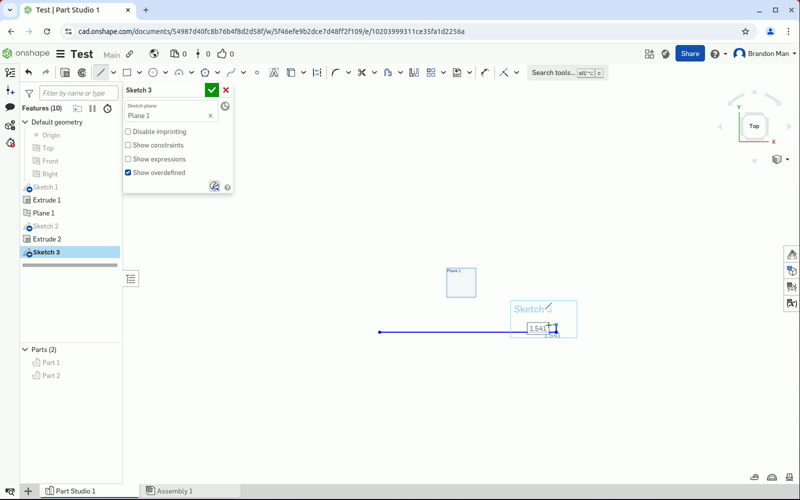
click(548, 324)
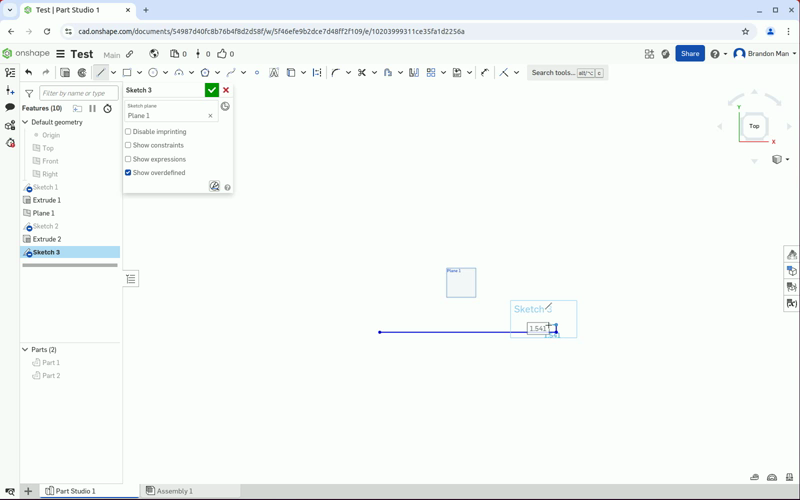
key_up(shift)
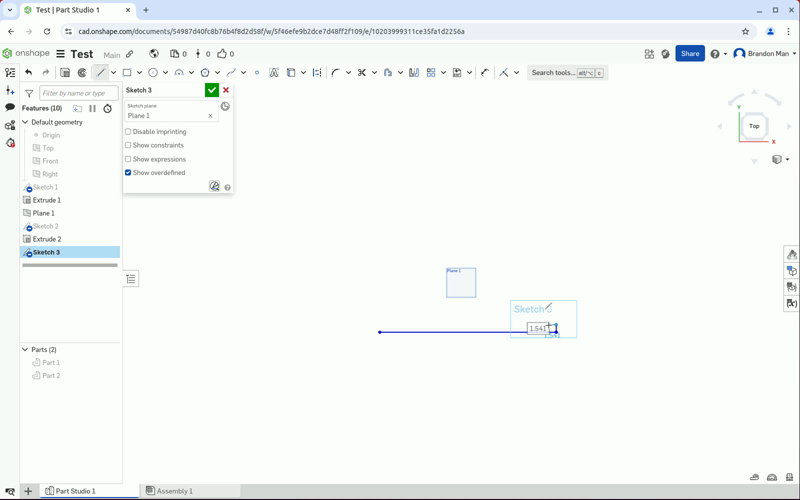
key_down(shift)
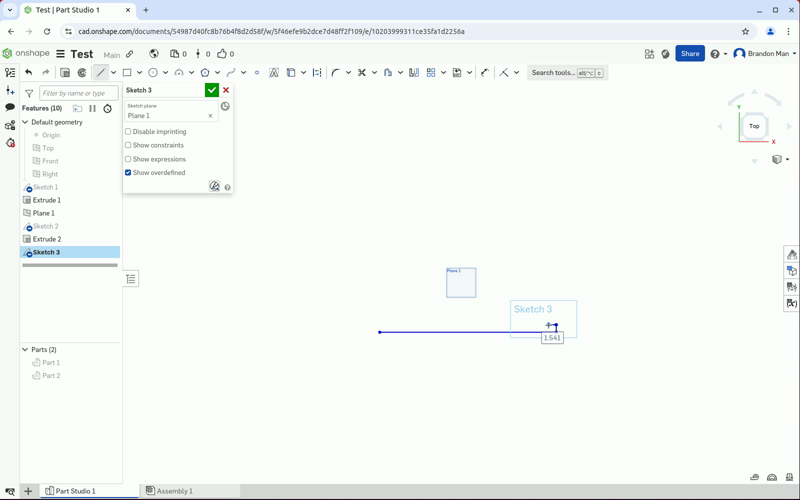
mouse_move(387, 324)
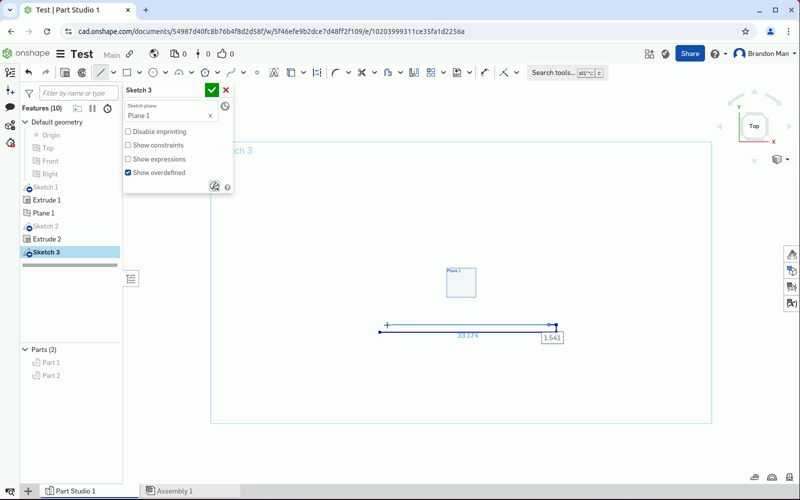
click(387, 324)
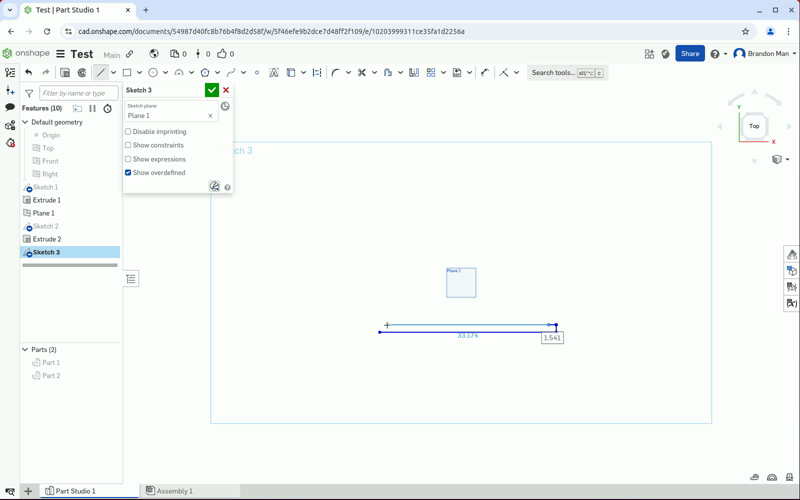
key_up(shift)
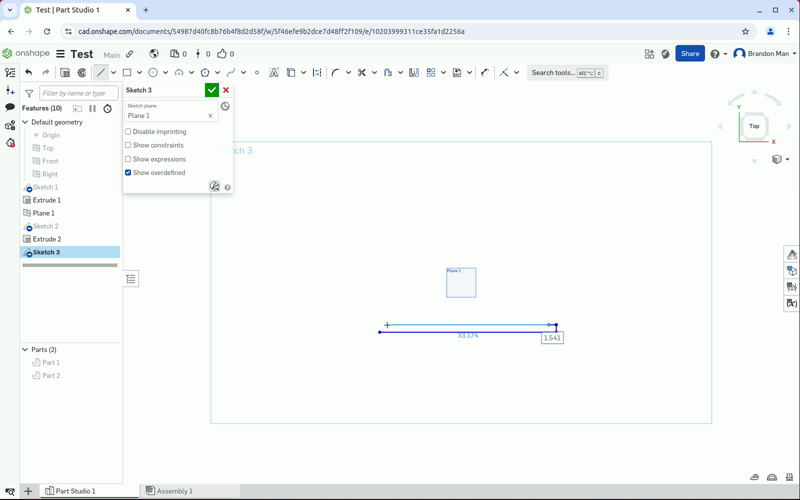
key_down(shift)
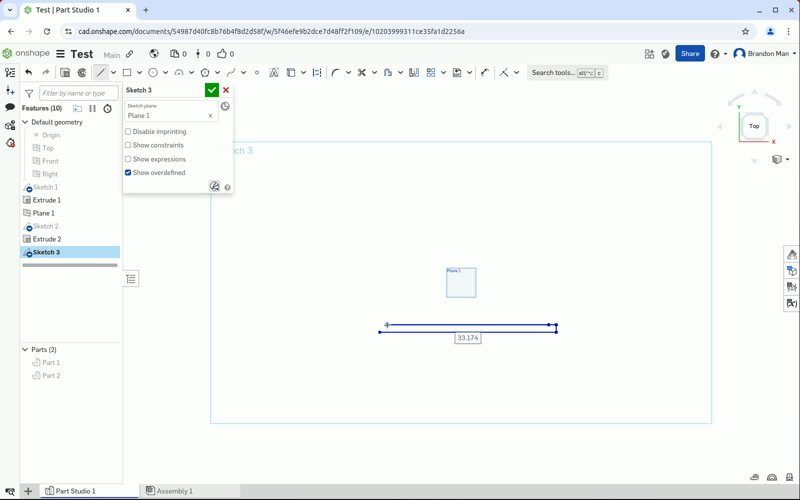
mouse_move(417, 324)
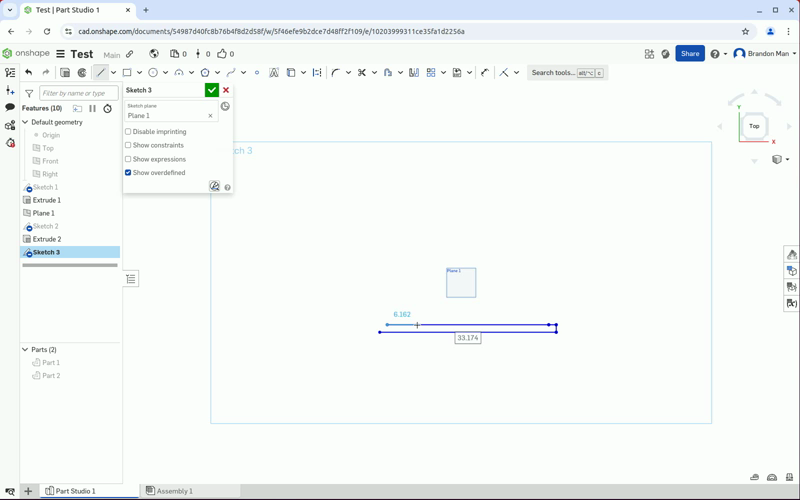
mouse_move(379, 324)
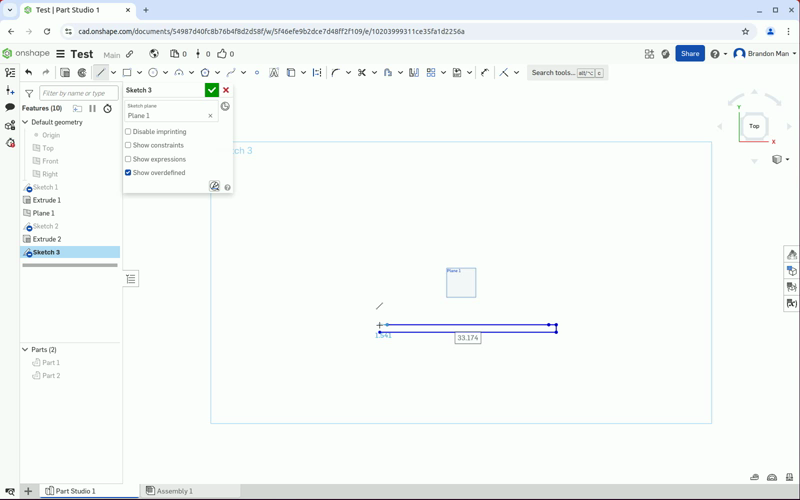
click(379, 324)
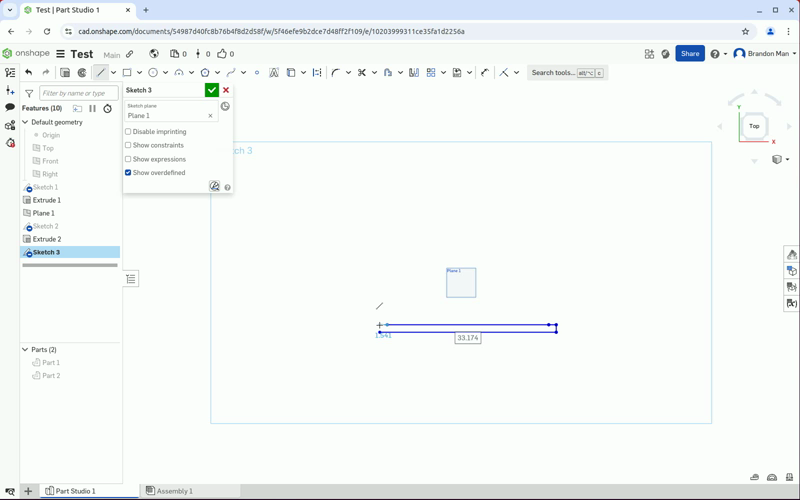
key_up(shift)
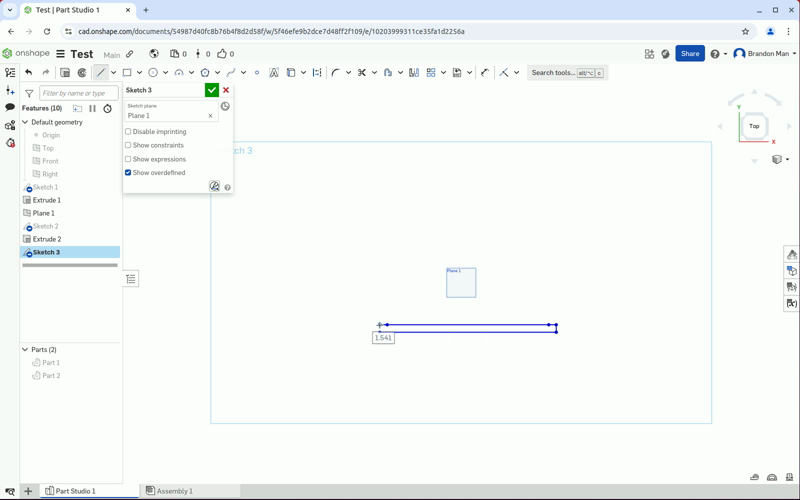
mouse_move(409, 324)
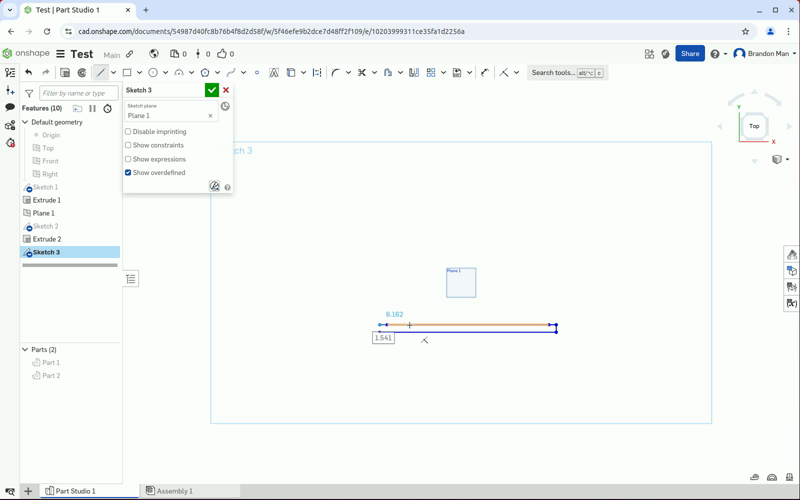
key_down(shift)
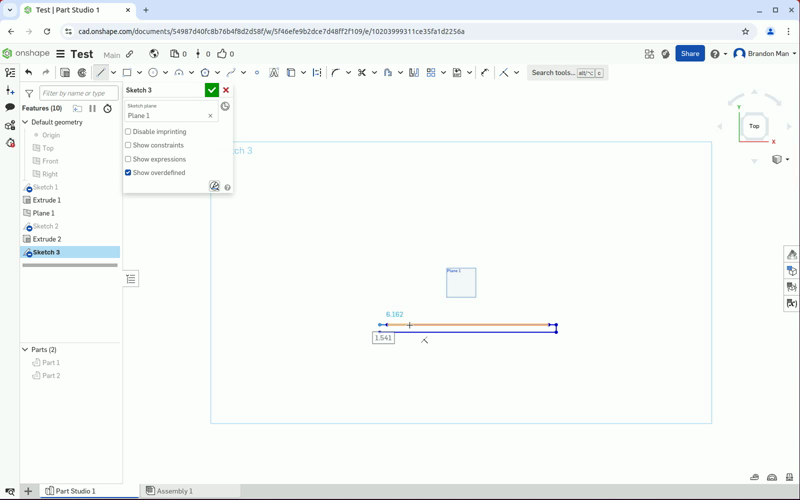
mouse_move(379, 332)
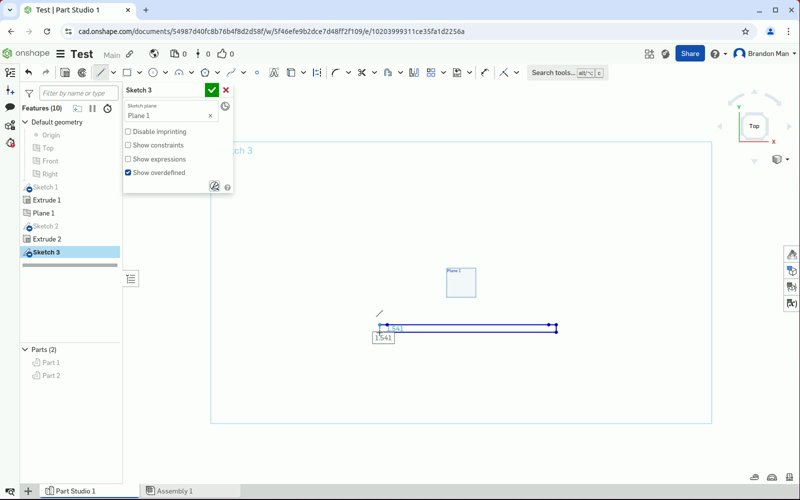
scroll(6)
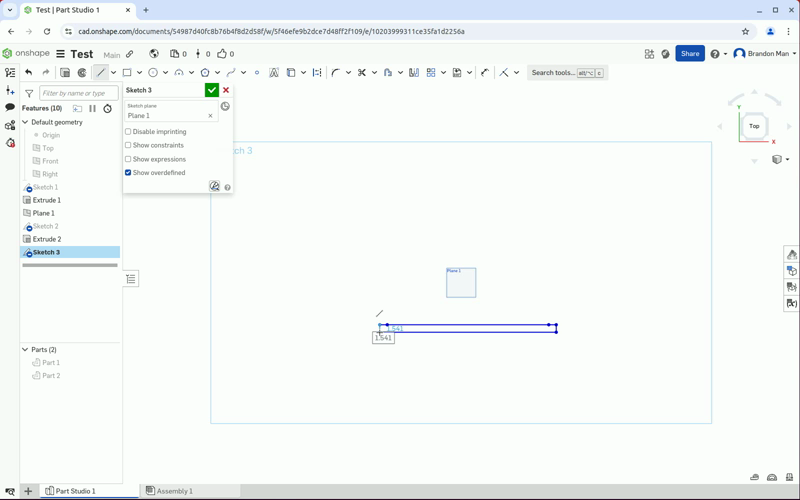
scroll(6)
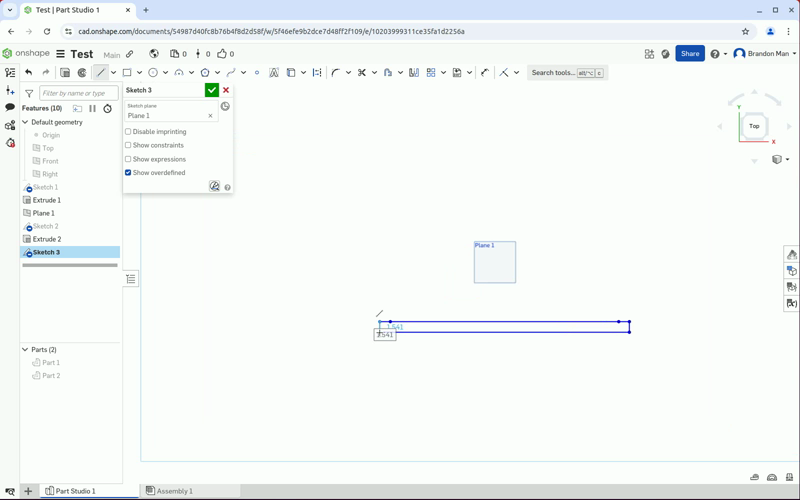
scroll(6)
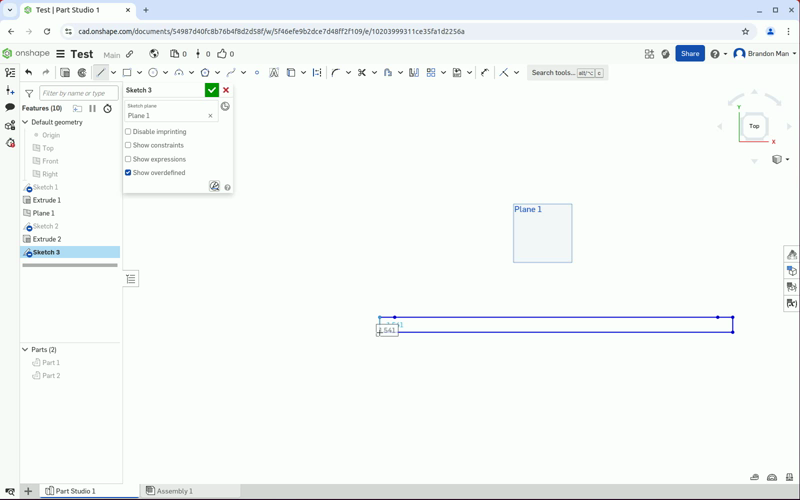
scroll(6)
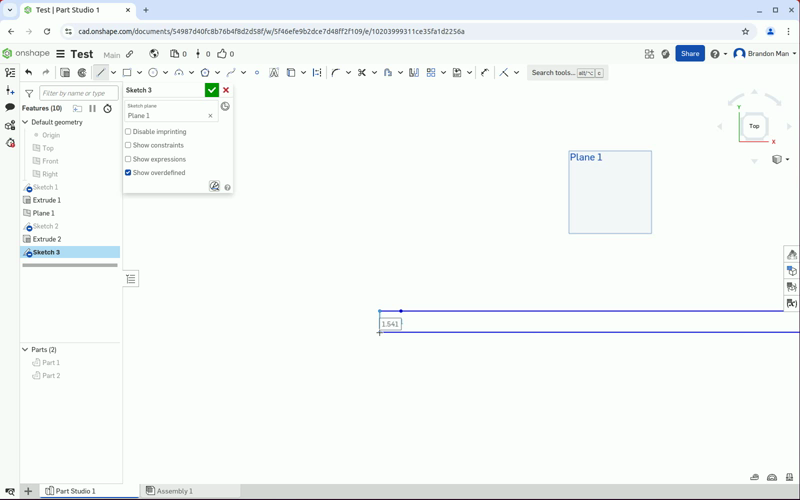
scroll(6)
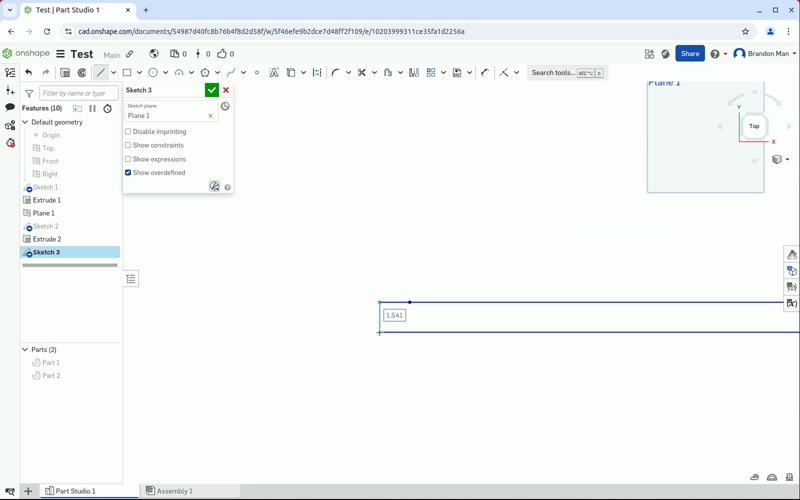
scroll(6)
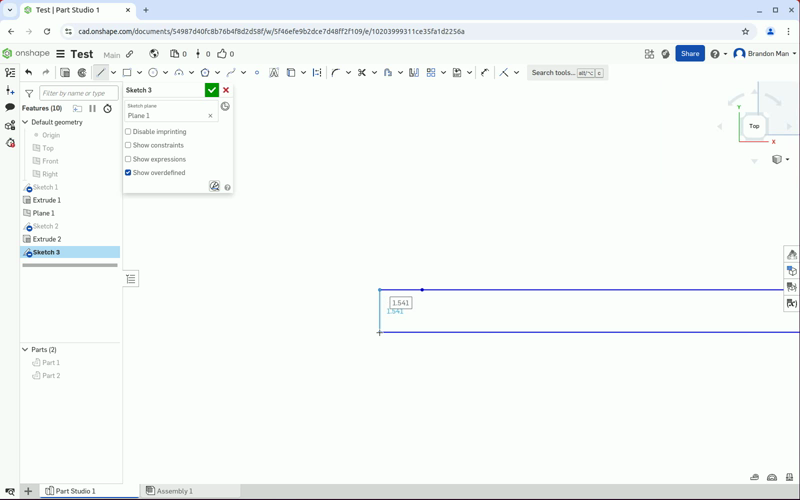
scroll(6)
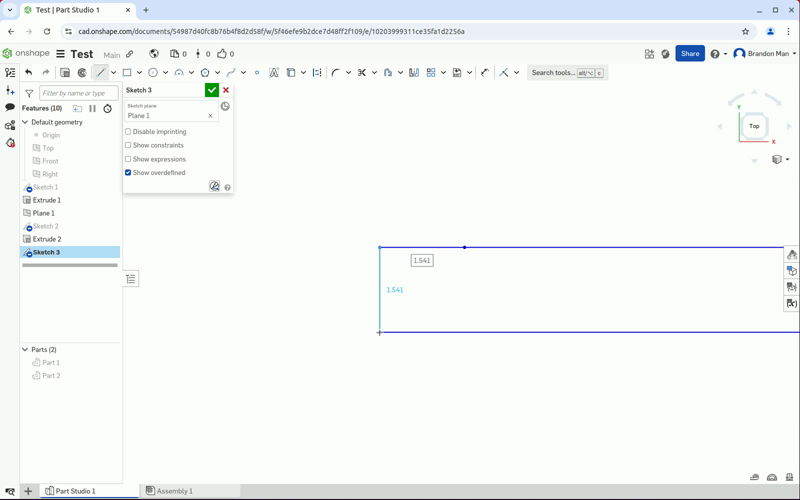
key_up(shift)
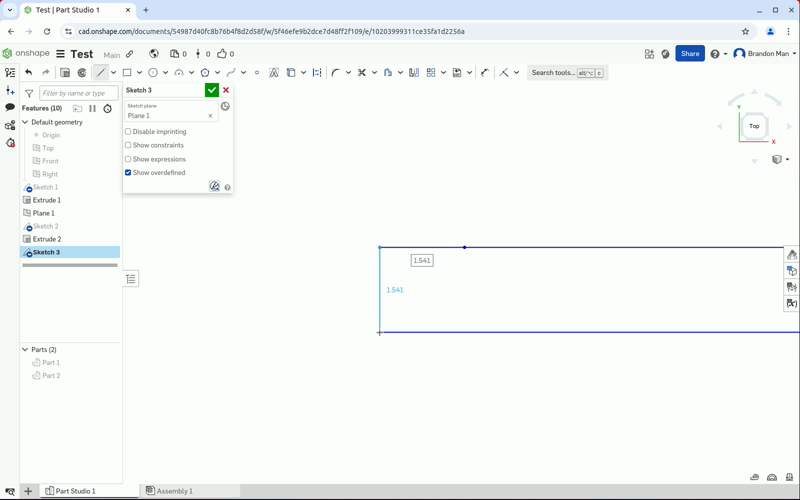
click(379, 332)
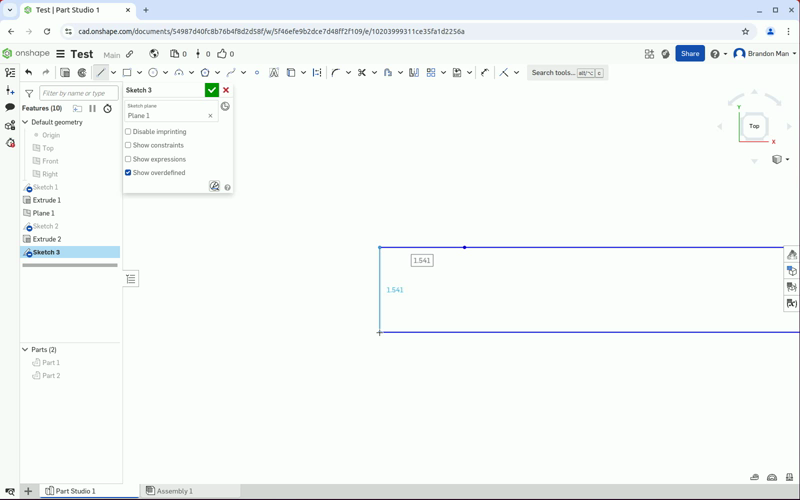
scroll(-6)
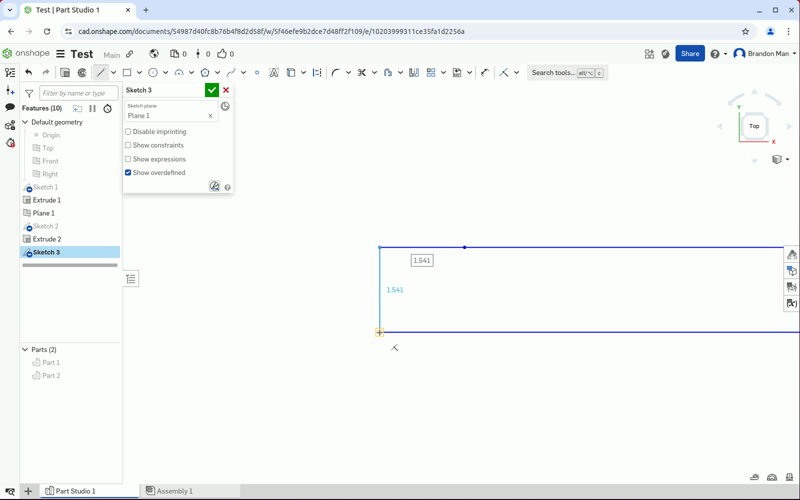
scroll(-6)
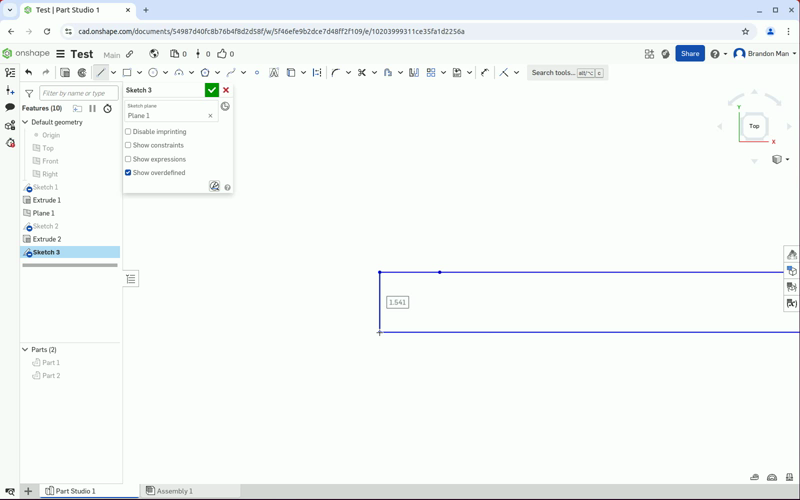
scroll(-6)
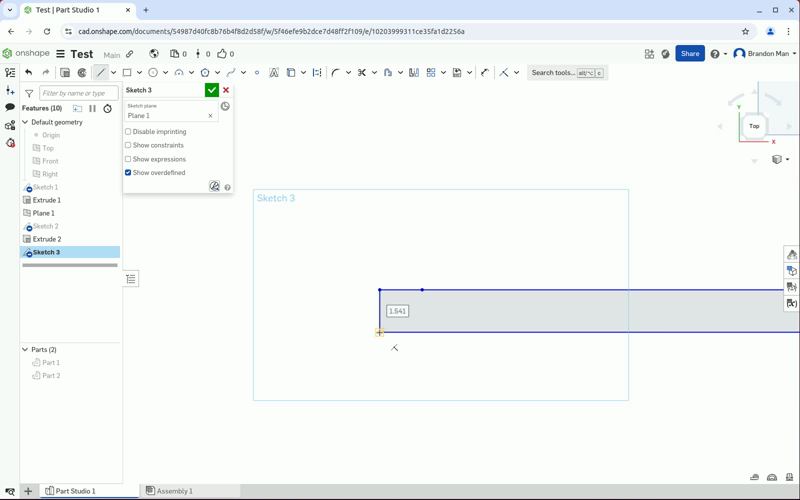
scroll(-6)
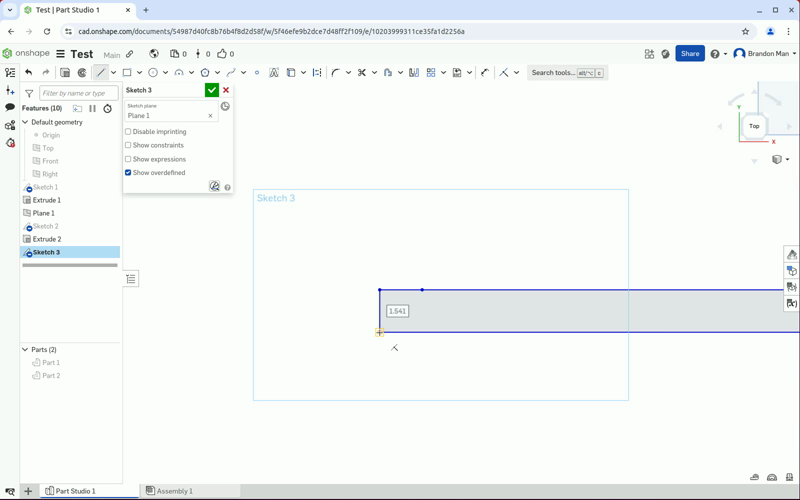
scroll(-6)
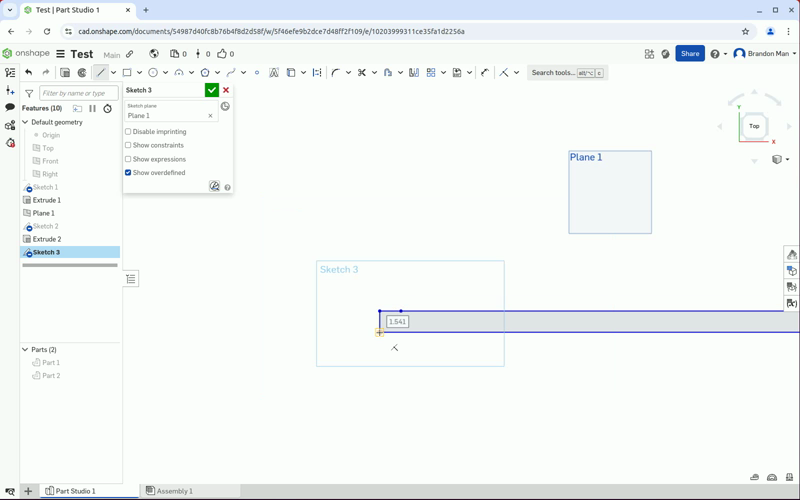
scroll(-6)
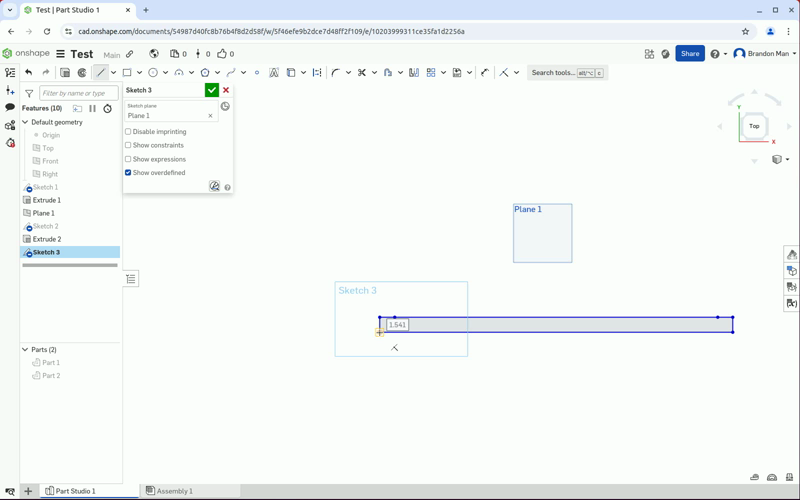
scroll(-6)
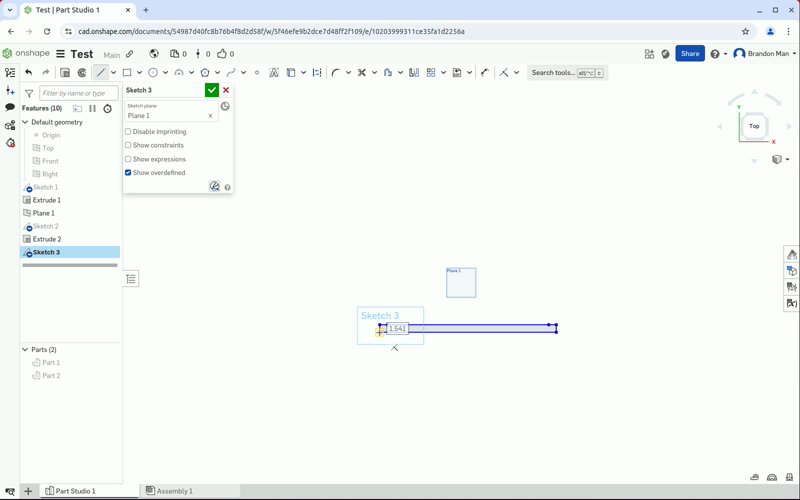
key(esc)
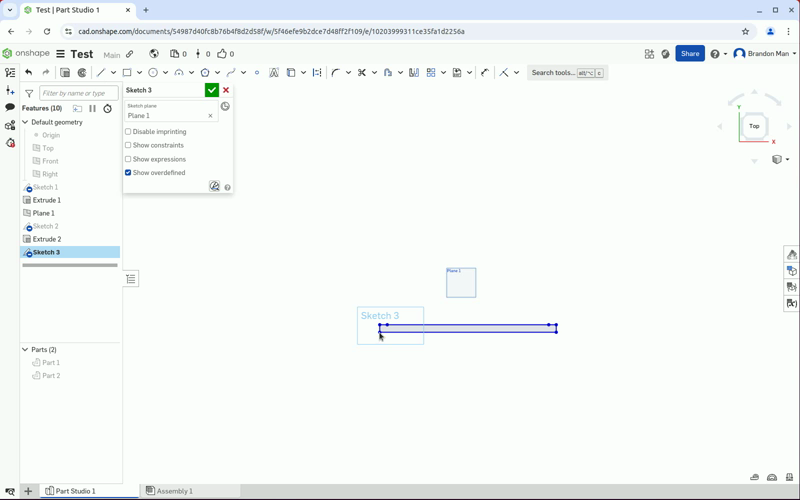
mouse_move(398, 325)
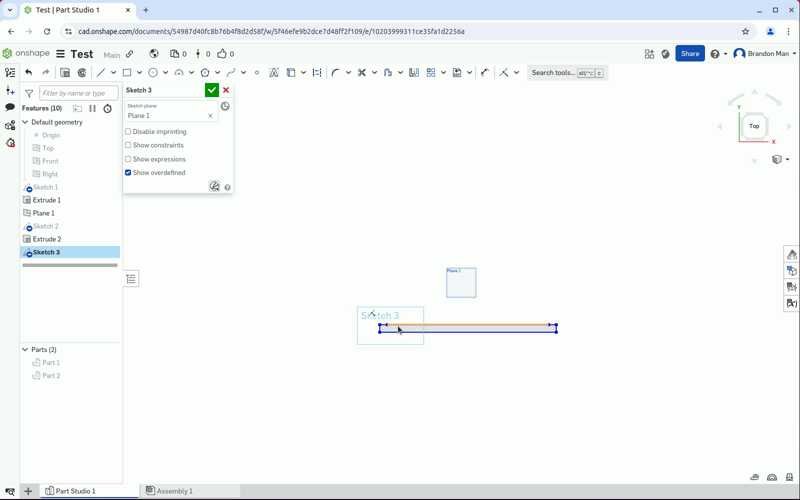
scroll(6)
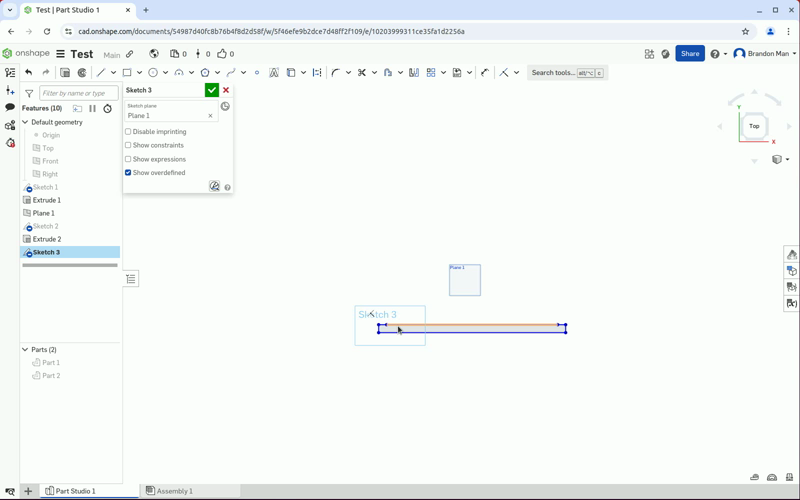
scroll(6)
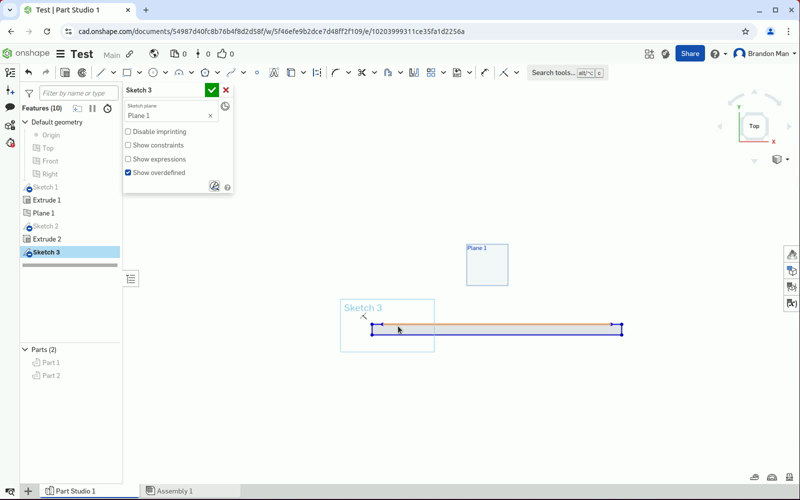
scroll(6)
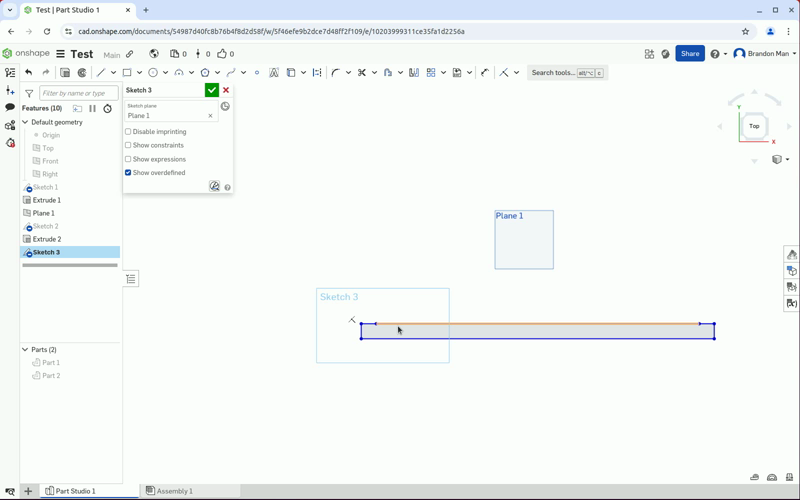
scroll(6)
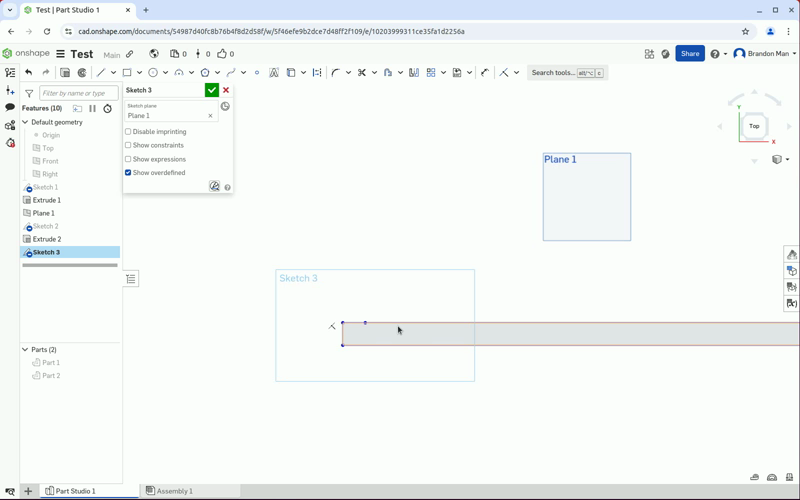
scroll(6)
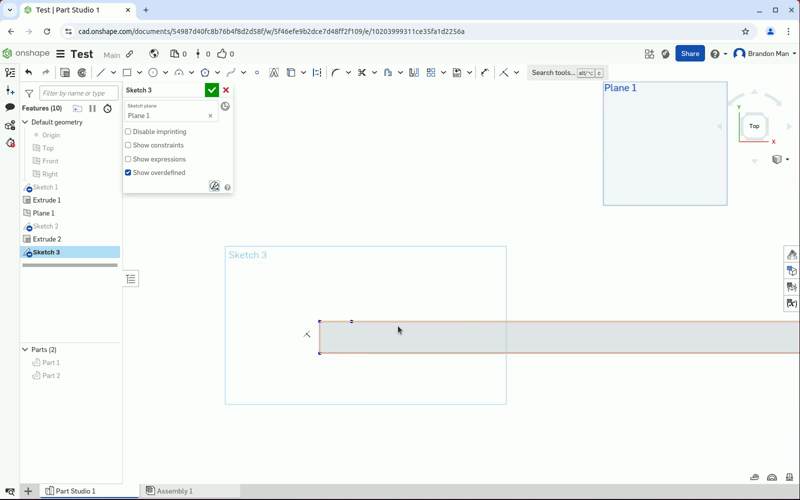
scroll(6)
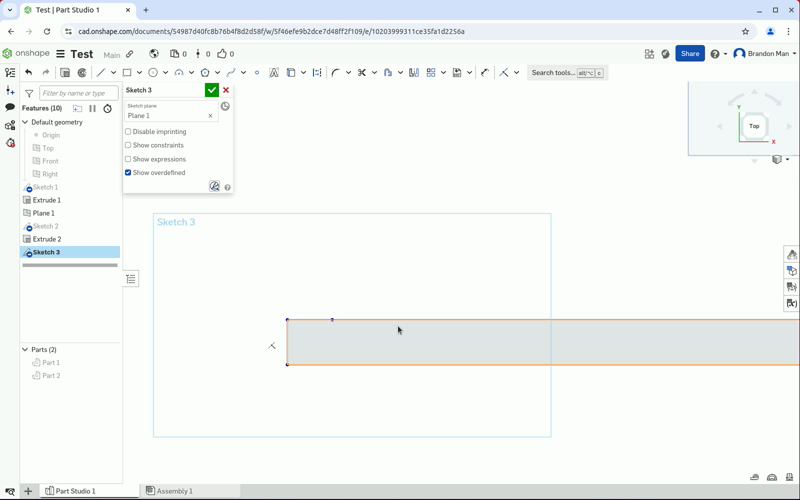
scroll(6)
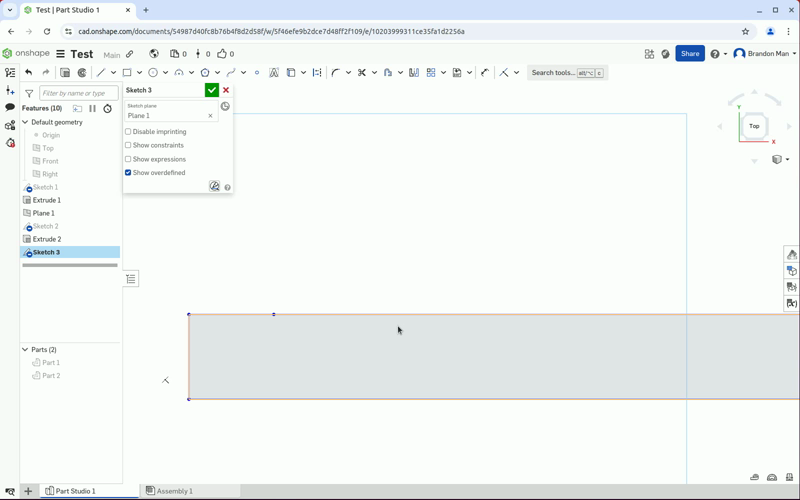
click(398, 325)
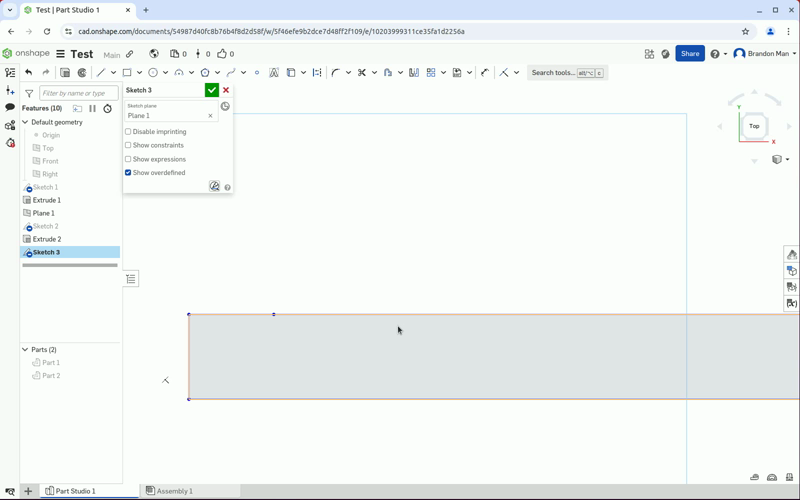
scroll(-6)
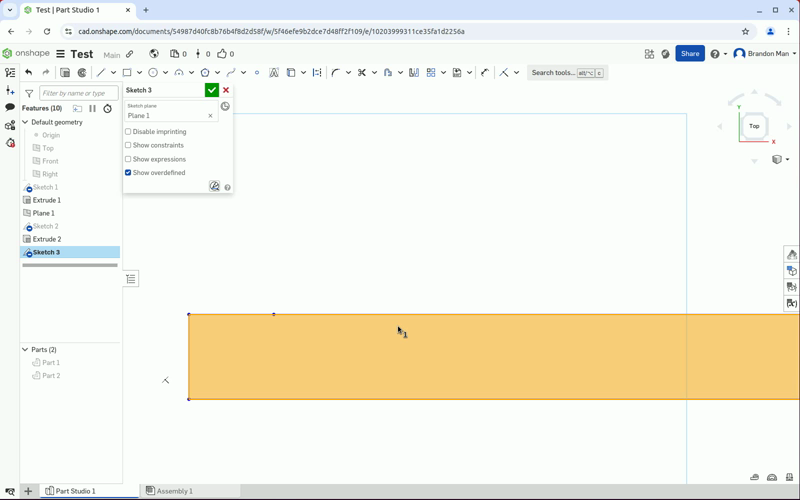
scroll(-6)
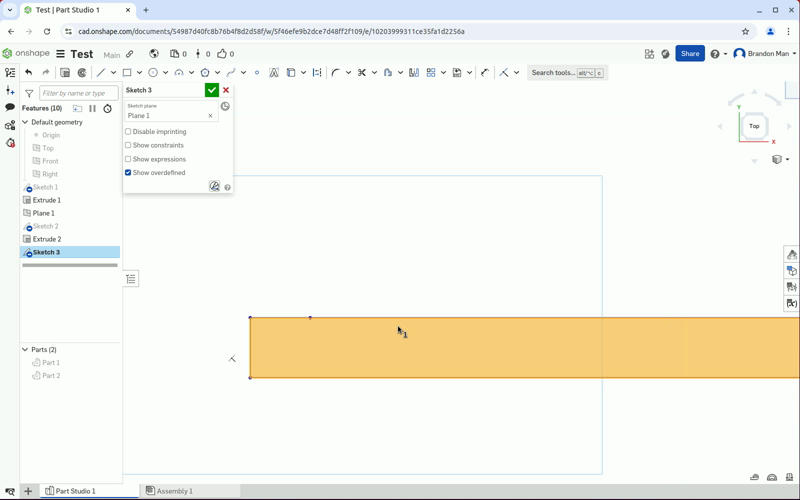
scroll(-6)
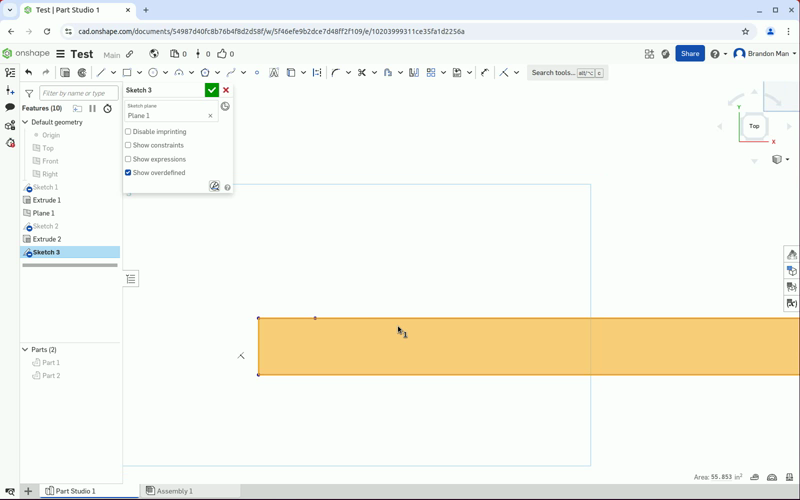
scroll(-6)
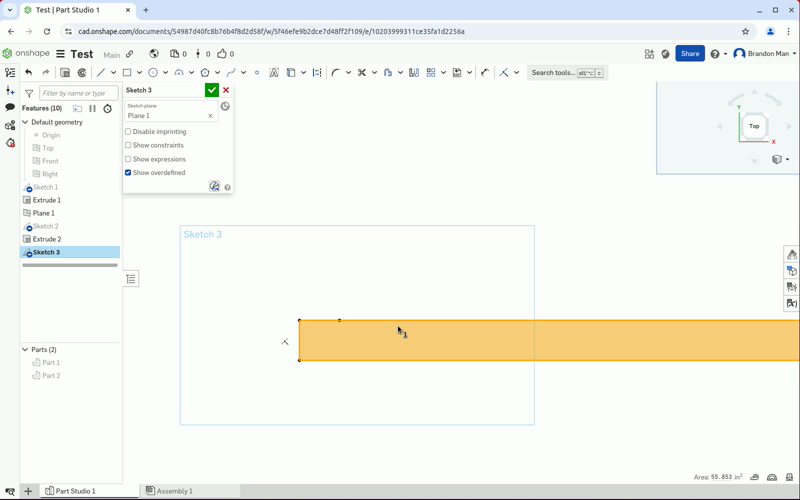
scroll(-6)
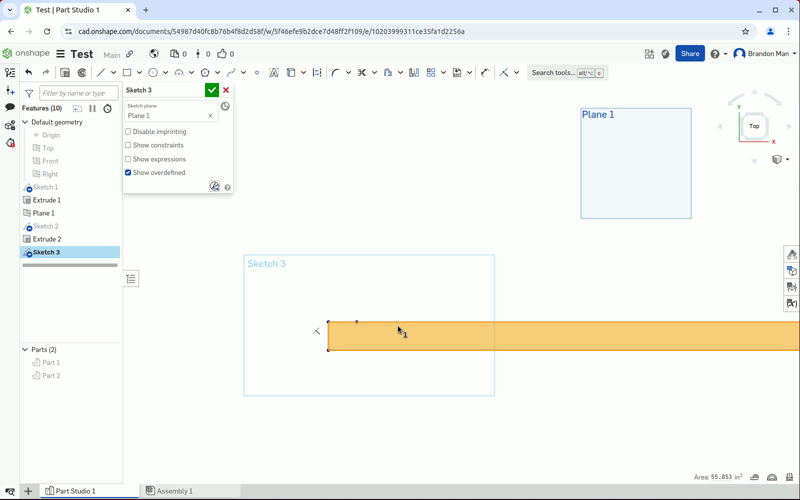
scroll(-6)
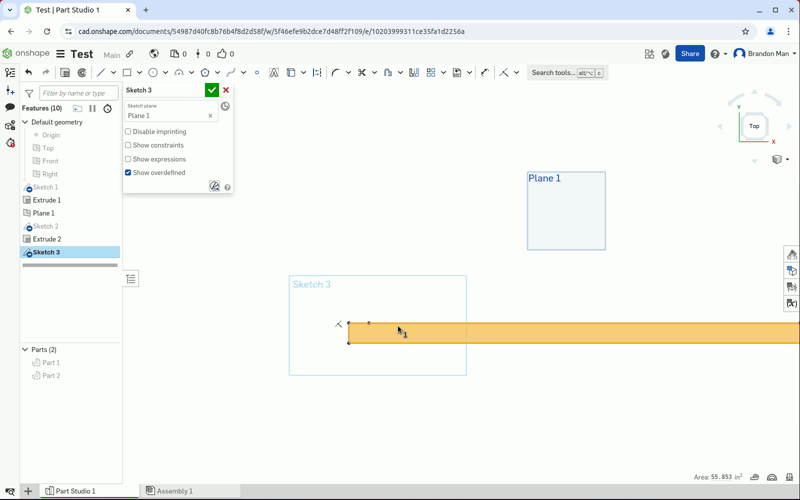
scroll(-6)
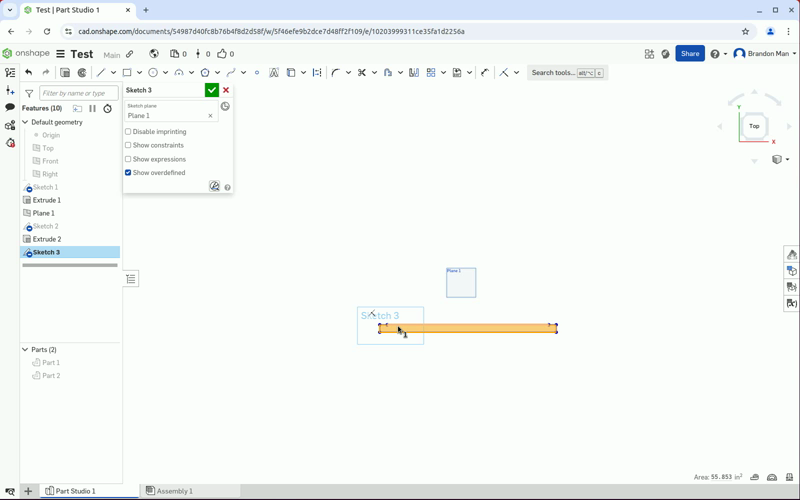
mouse_move(73, 352)
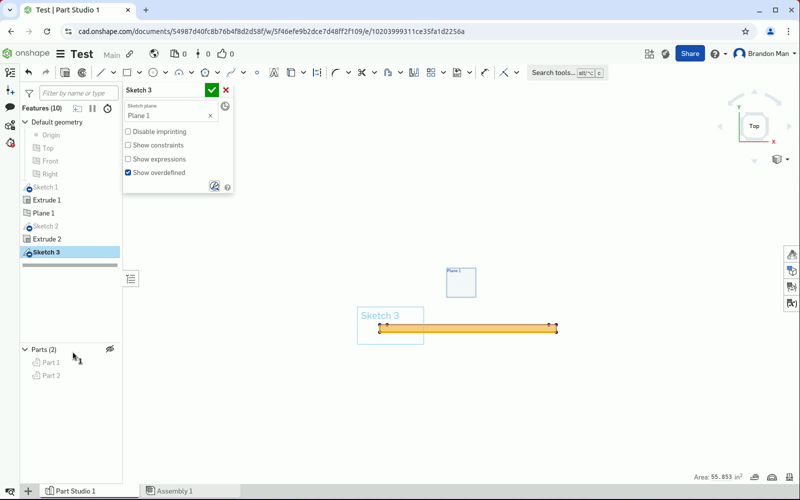
key(shift+y)
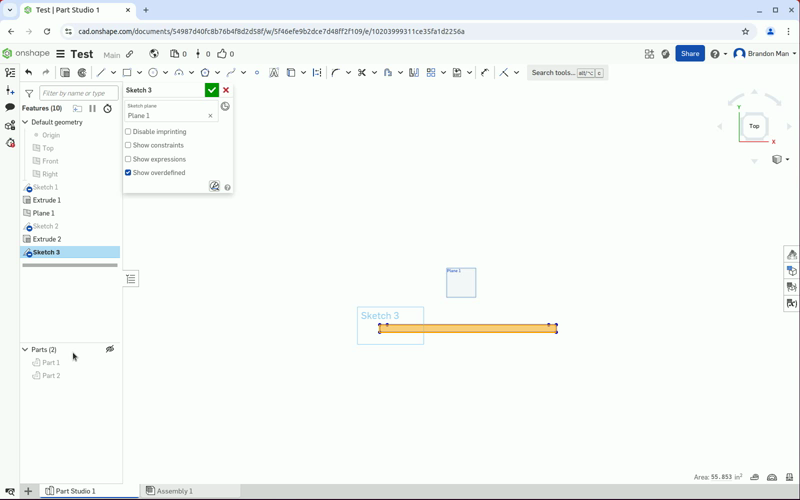
key(shift+e)
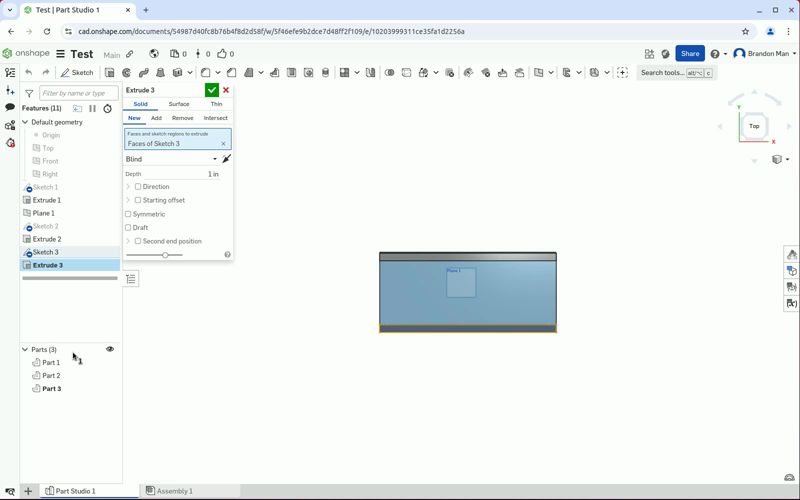
mouse_move(143, 106)
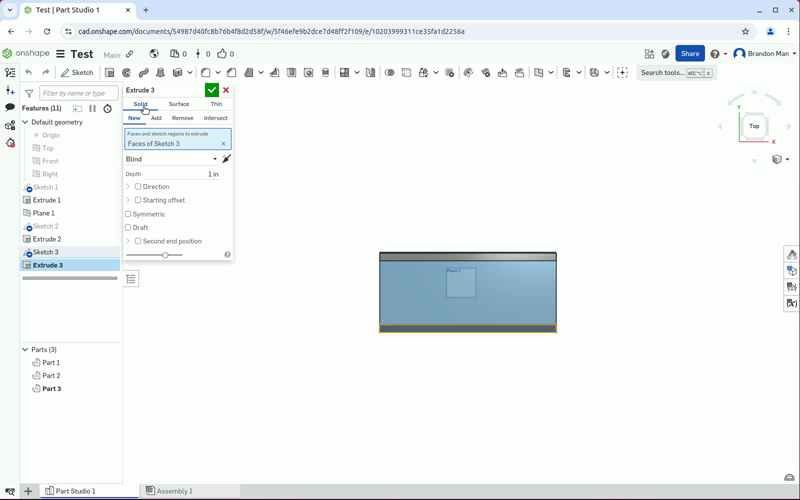
click(143, 106)
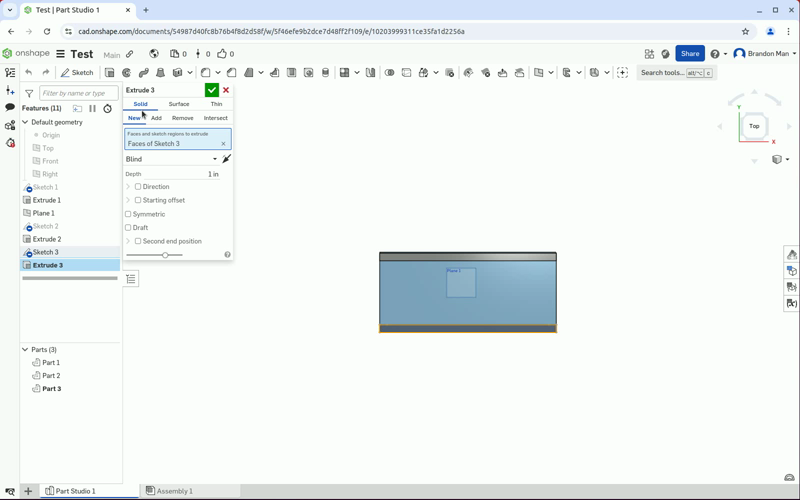
mouse_move(137, 120)
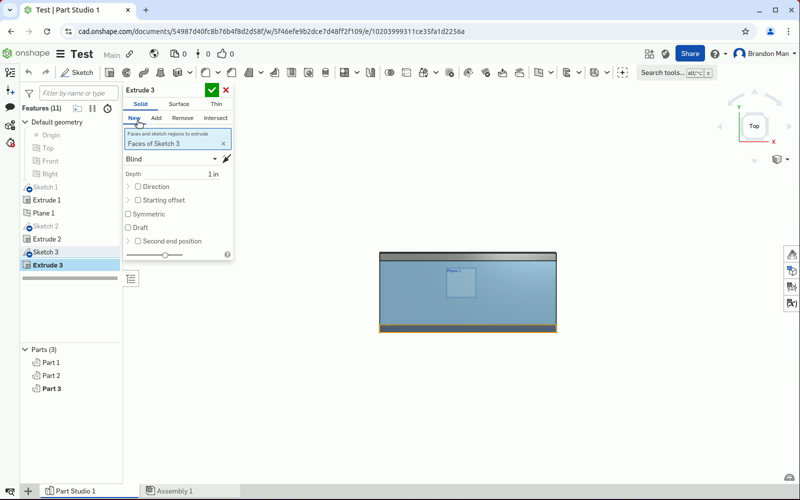
click(137, 120)
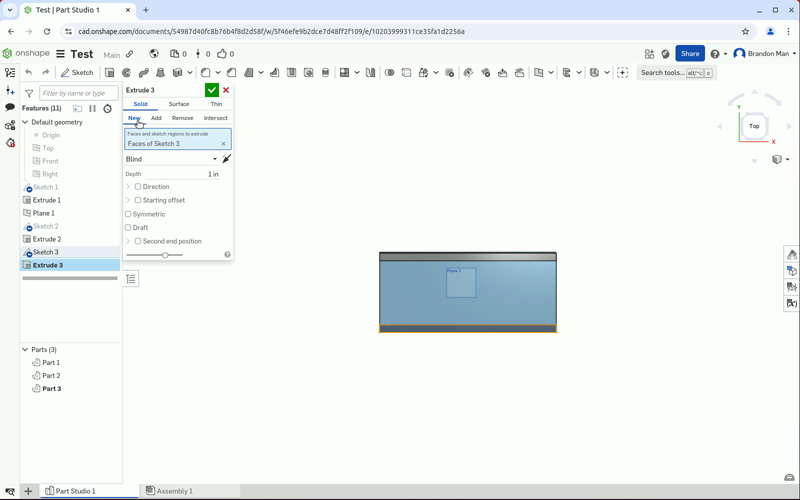
key(tab, 4)
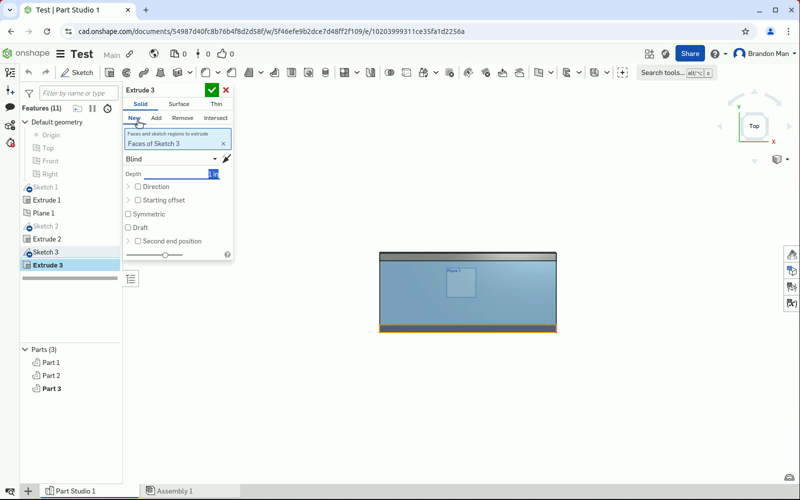
text(11.554)
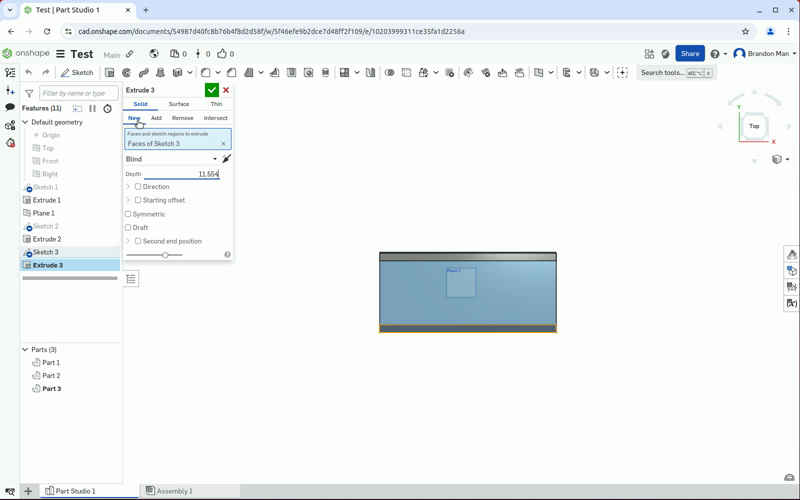
key(enter)
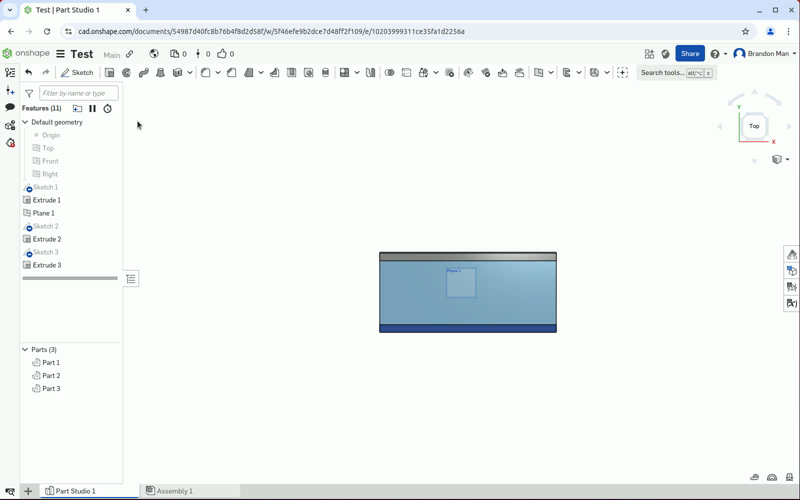
key(shift+h)
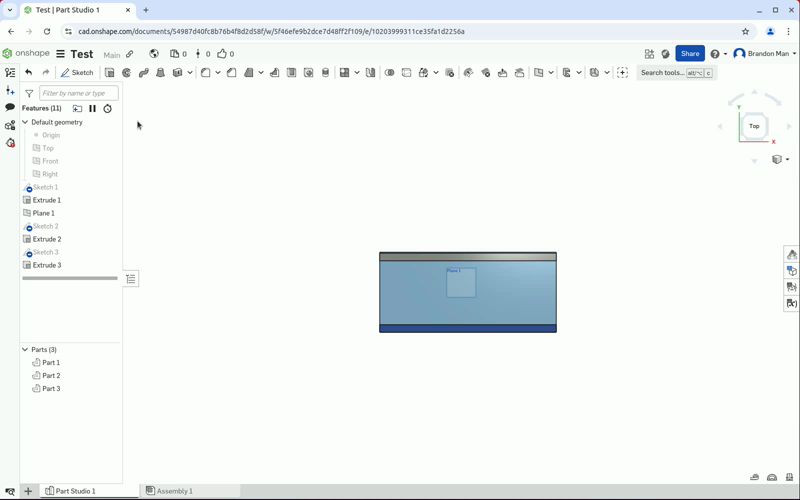
key(shift+h)
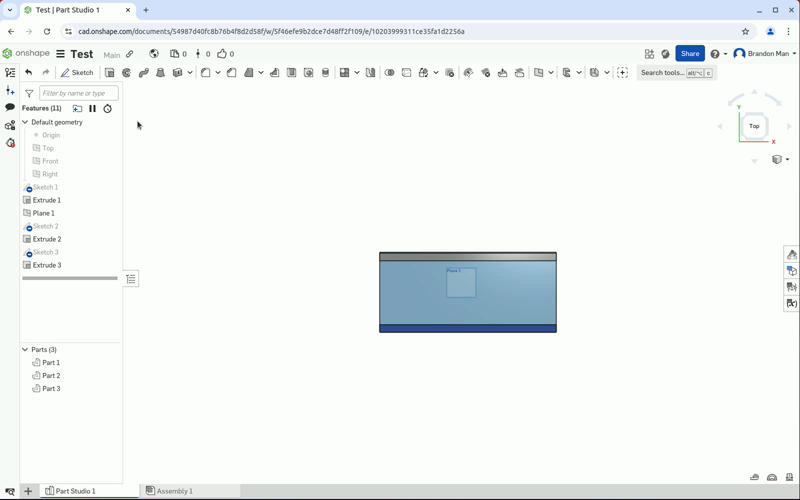
mouse_move(73, 189)
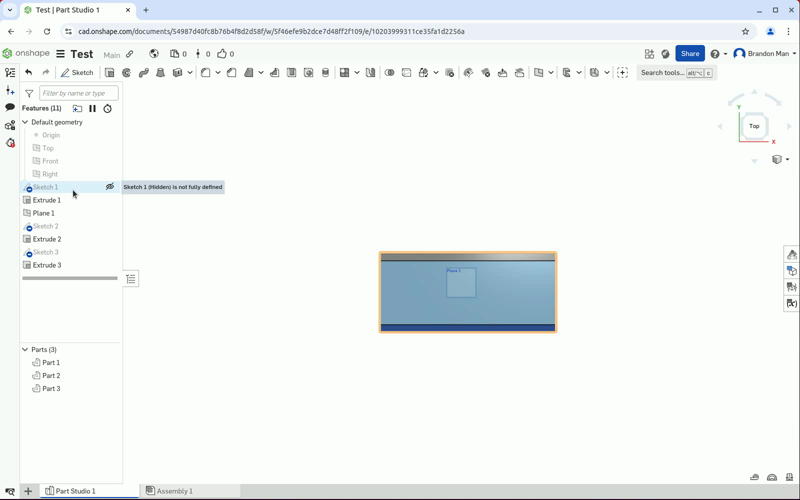
click(73, 189)
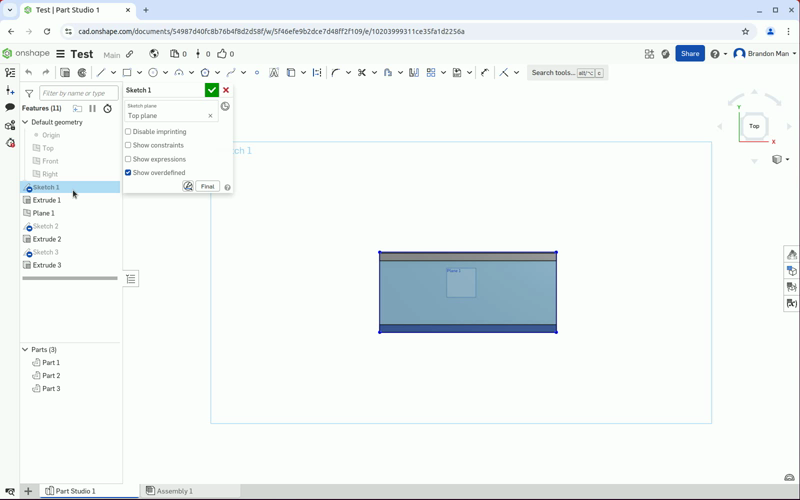
mouse_move(229, 92)
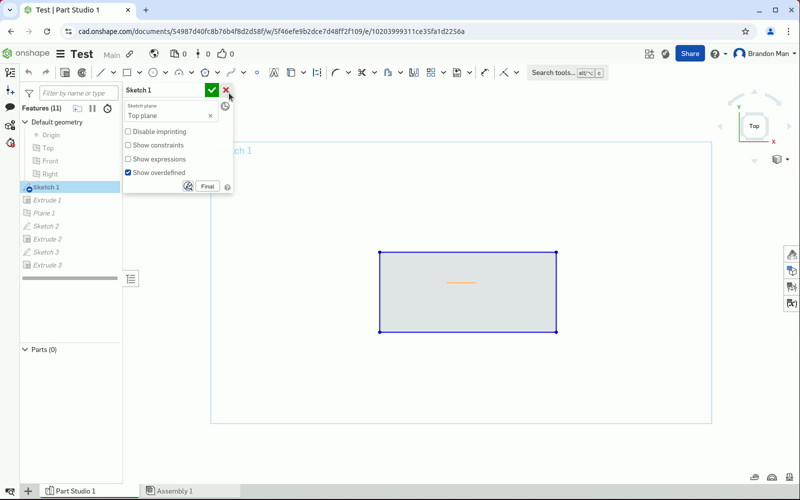
click(229, 92)
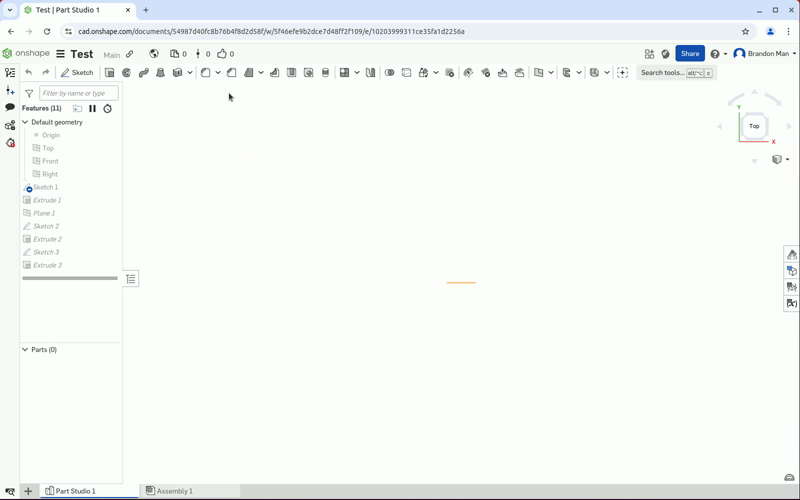
key(shift+s)
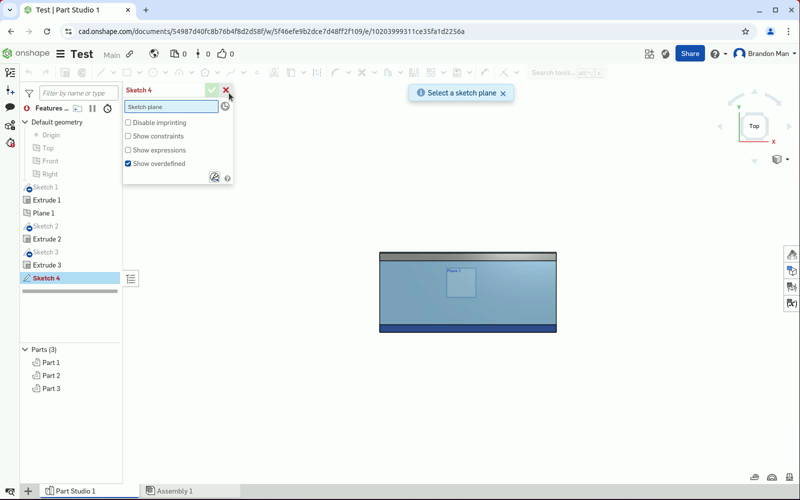
mouse_move(73, 215)
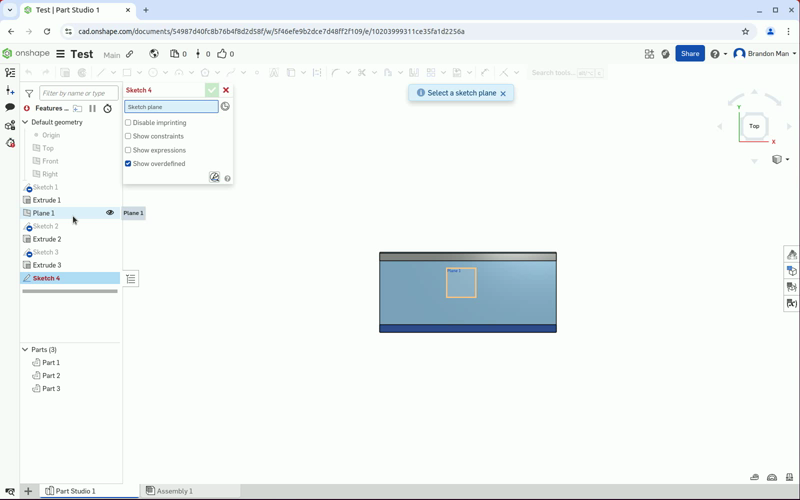
click(73, 215)
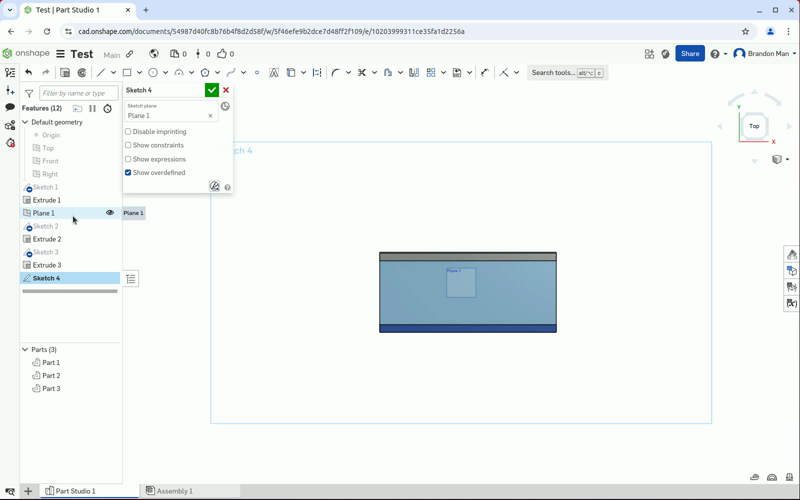
mouse_move(73, 352)
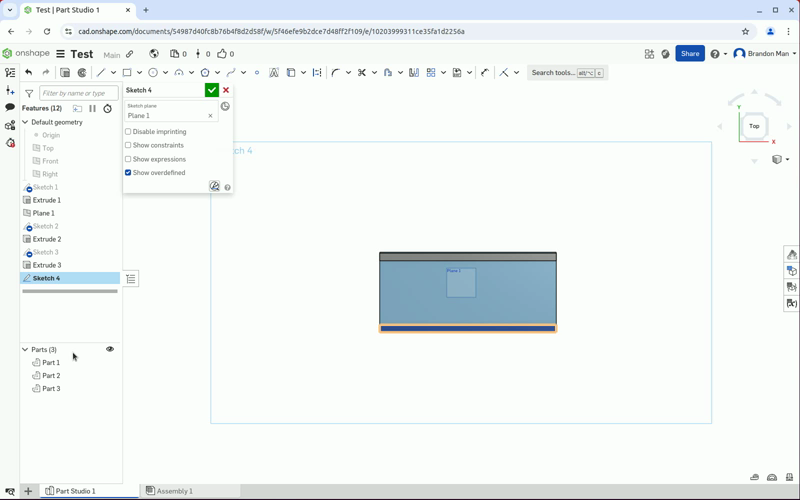
key(y)
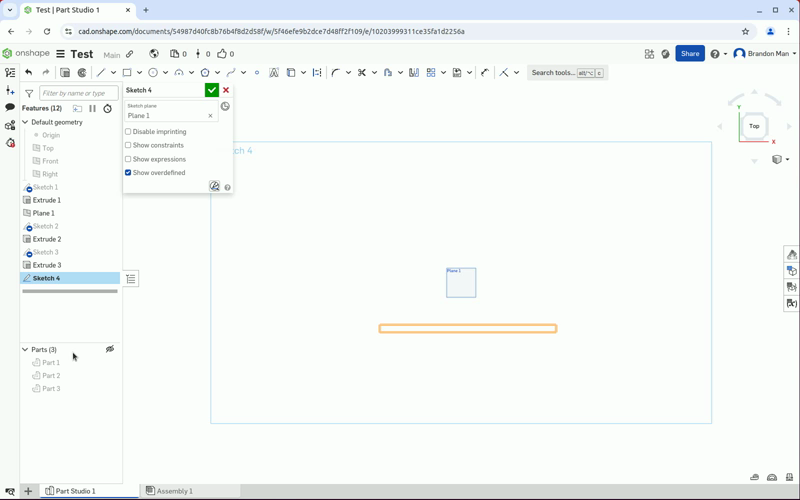
key(l)
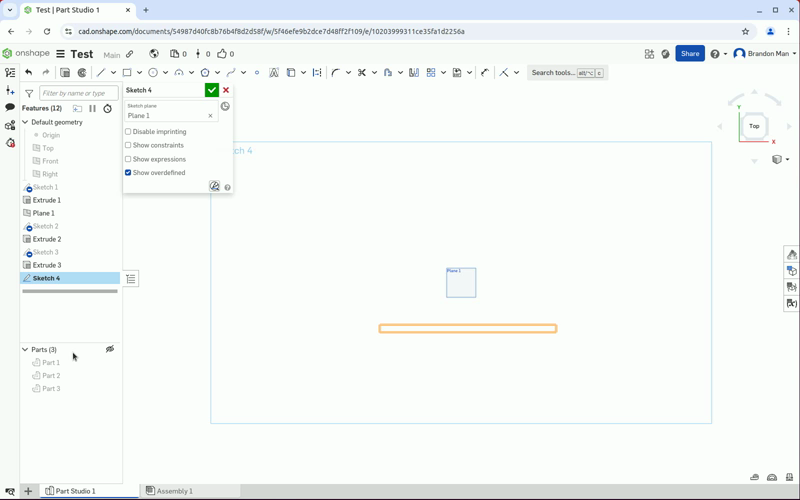
key_down(shift)
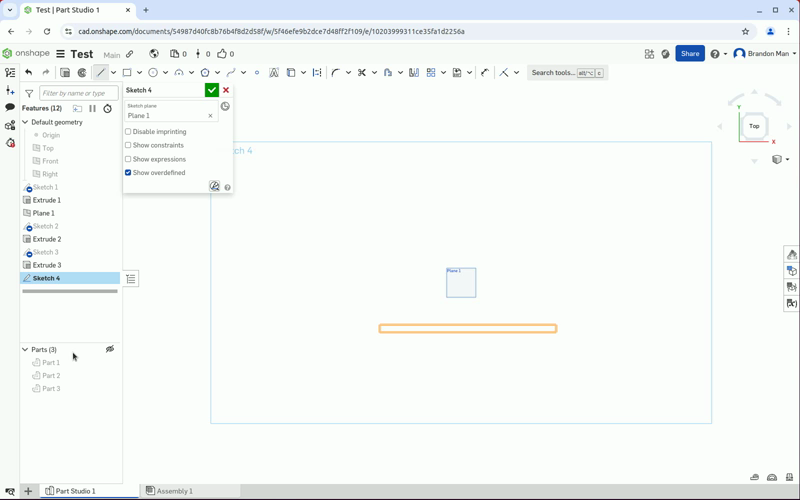
mouse_move(379, 324)
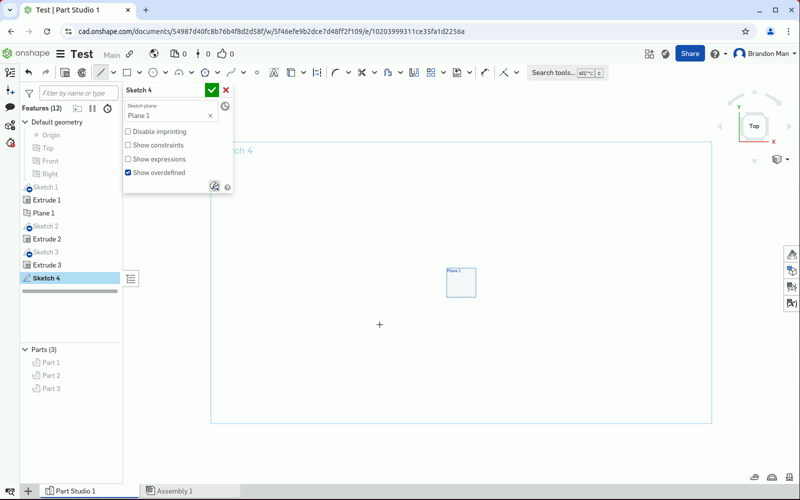
click(379, 324)
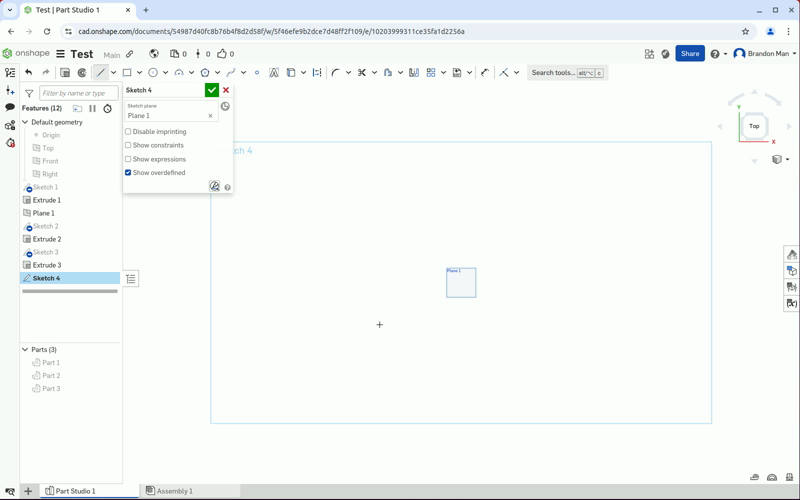
key_up(shift)
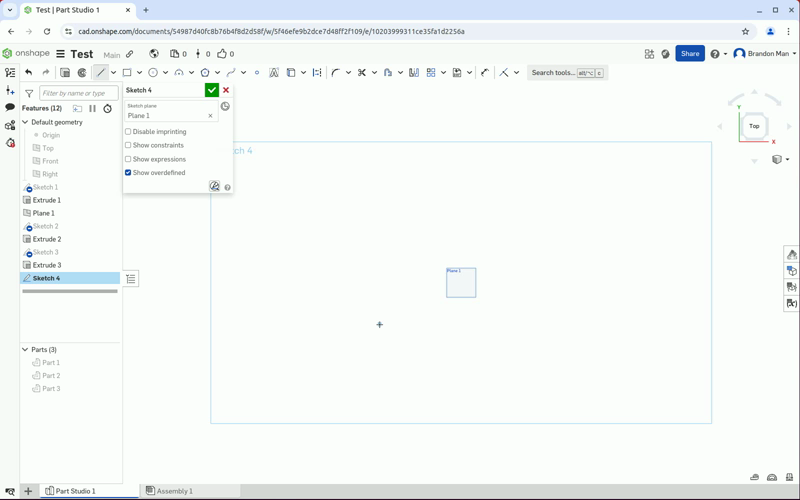
key_down(shift)
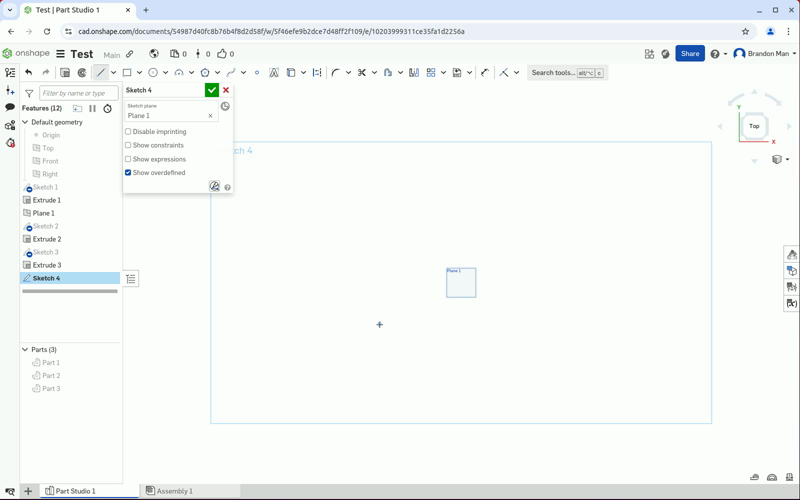
mouse_move(409, 324)
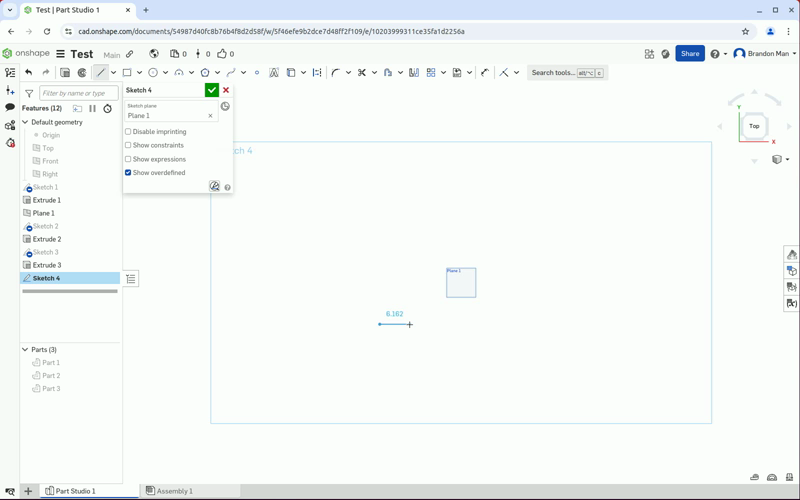
mouse_move(388, 324)
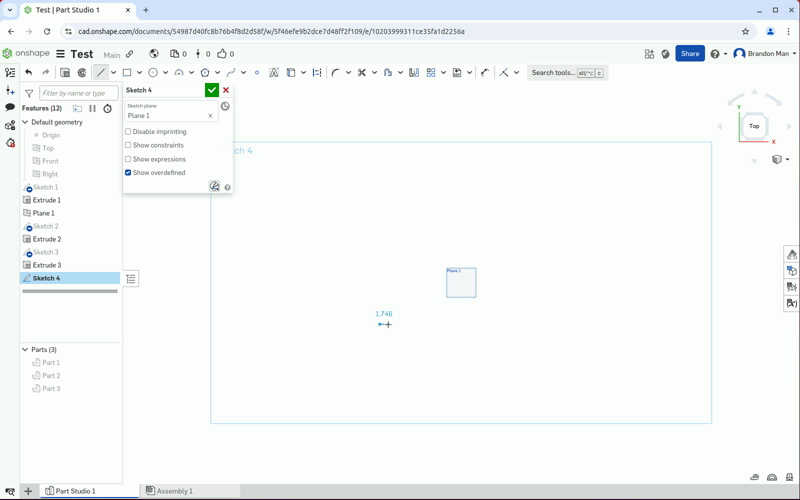
click(388, 324)
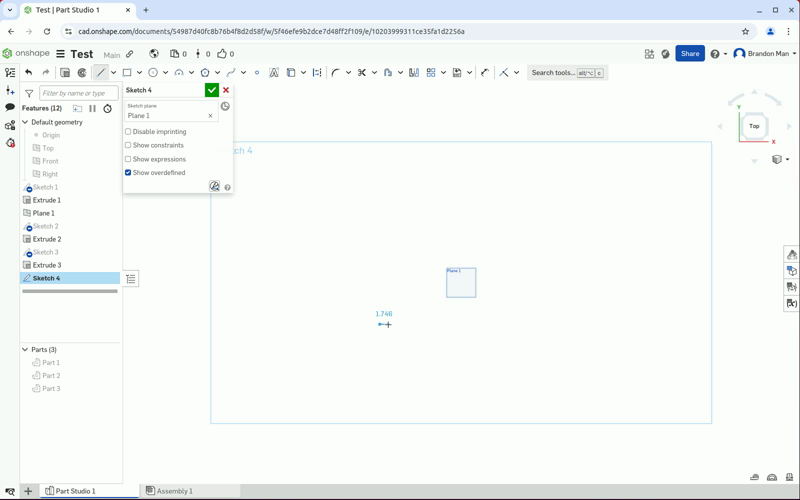
key_up(shift)
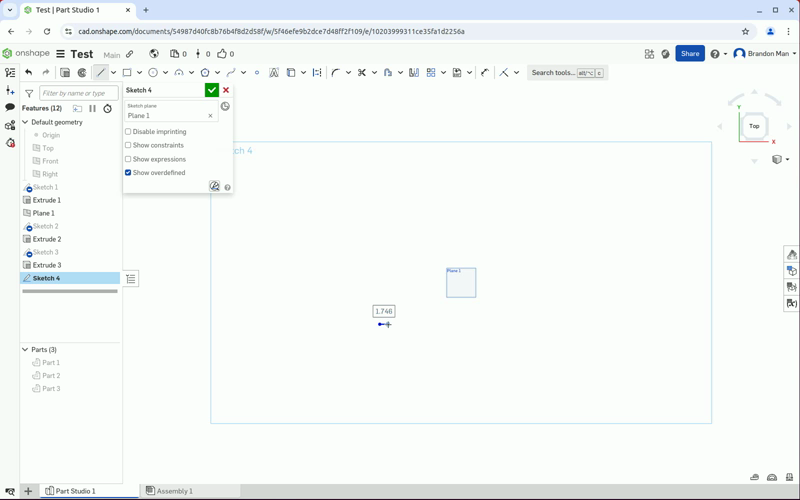
key_down(shift)
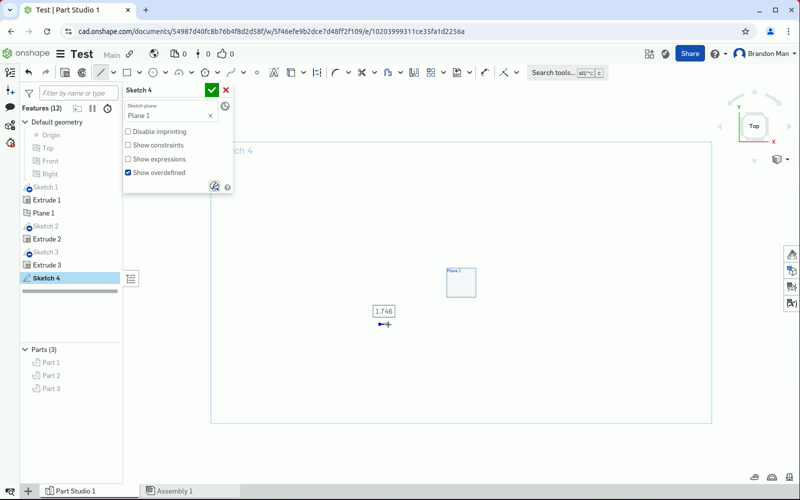
mouse_move(388, 258)
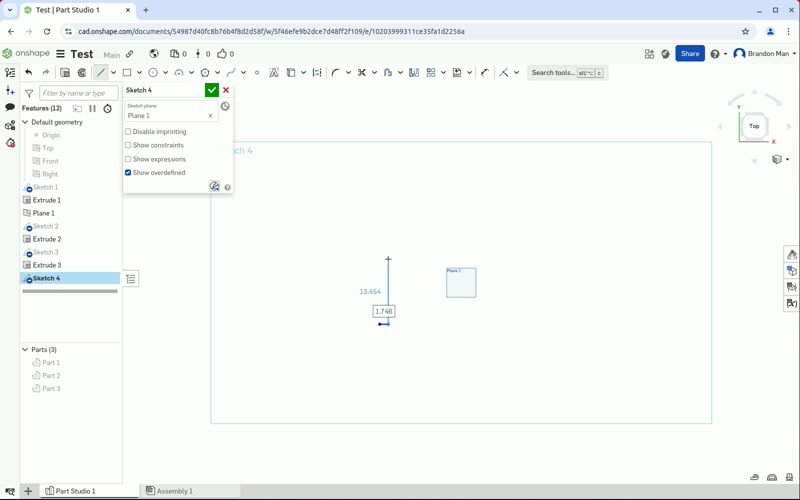
click(388, 258)
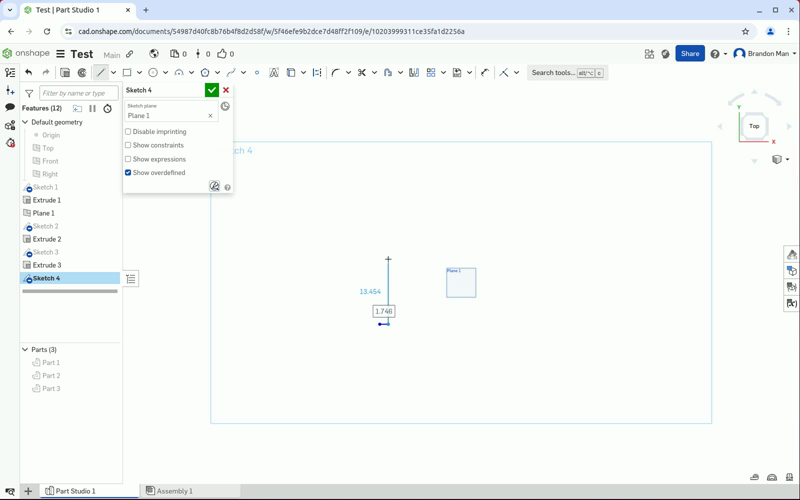
key_up(shift)
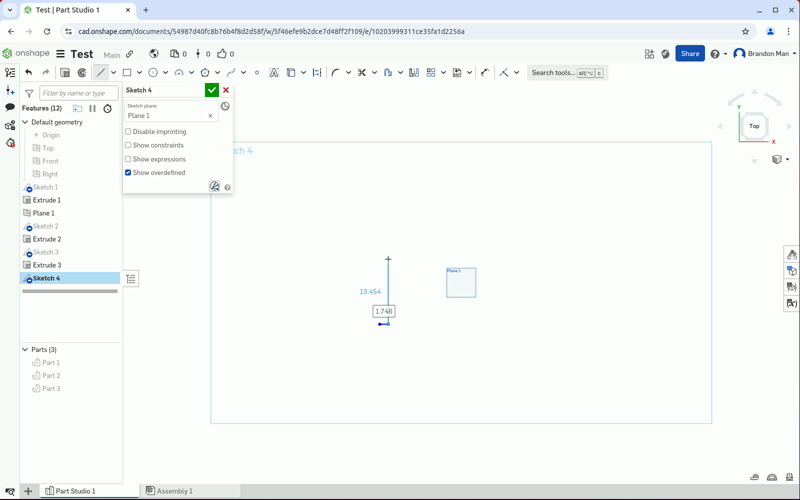
key_down(shift)
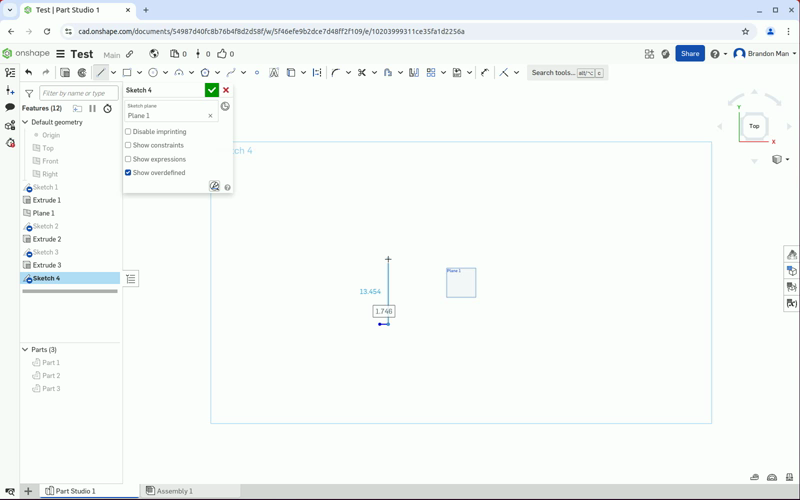
mouse_move(418, 258)
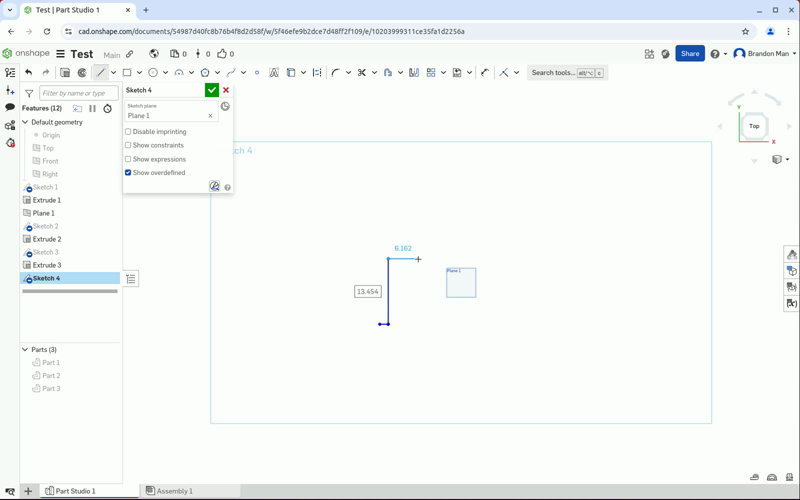
mouse_move(379, 258)
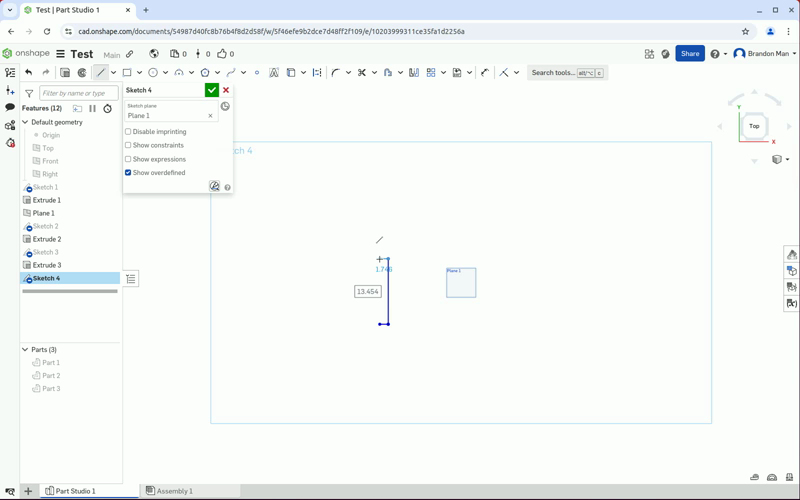
click(379, 258)
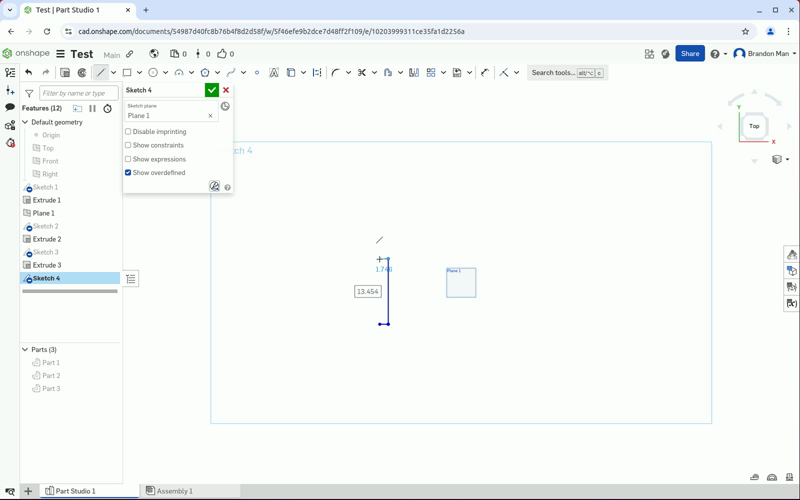
key_up(shift)
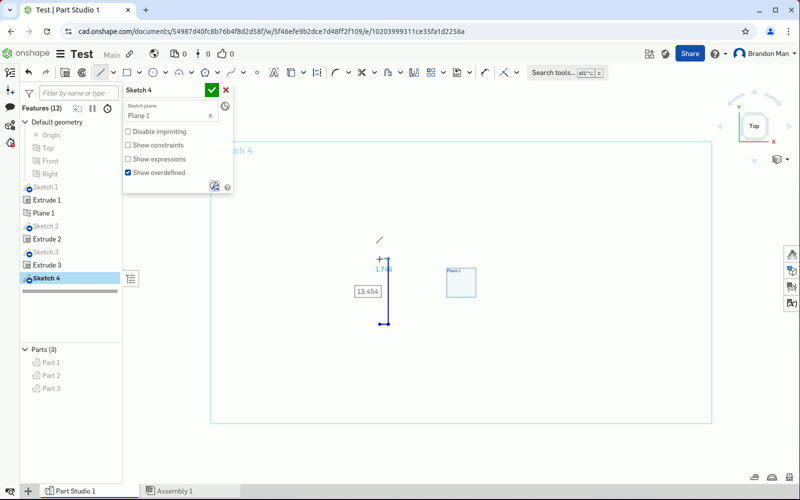
key_down(shift)
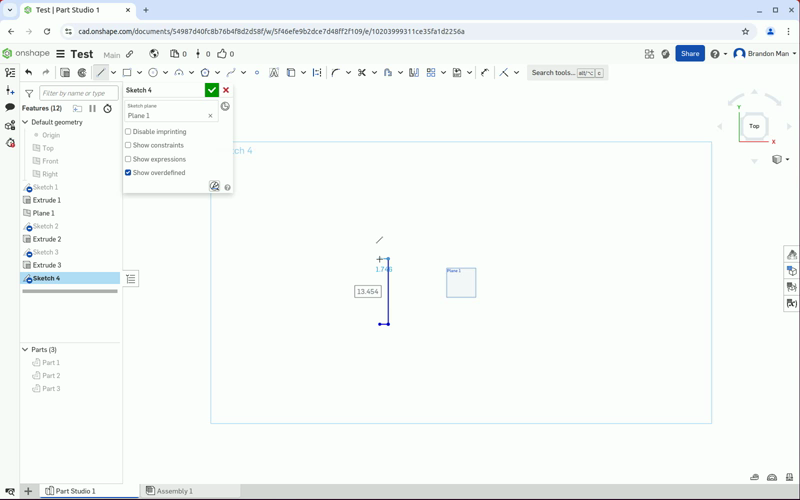
mouse_move(379, 324)
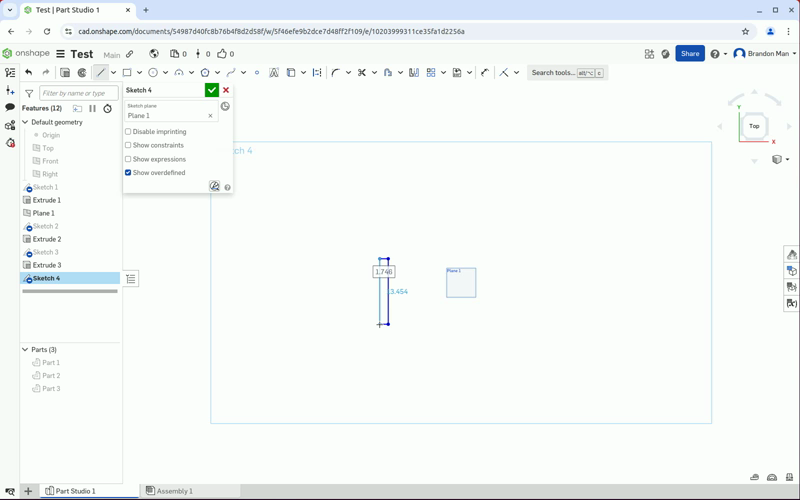
key_up(shift)
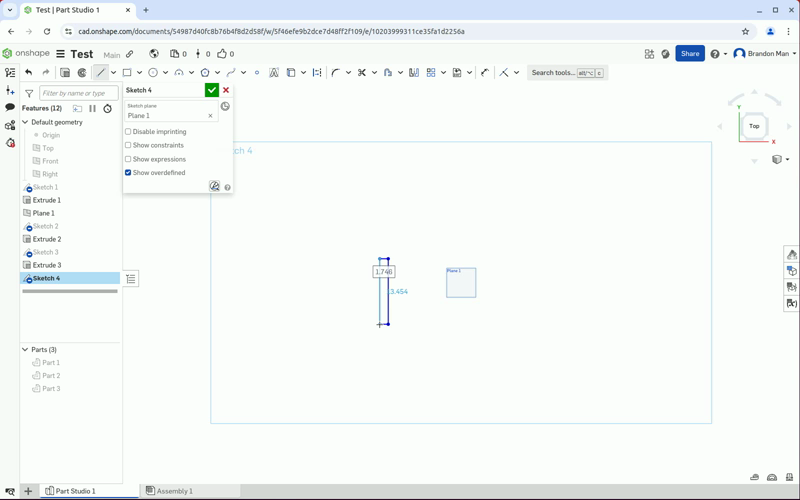
click(379, 324)
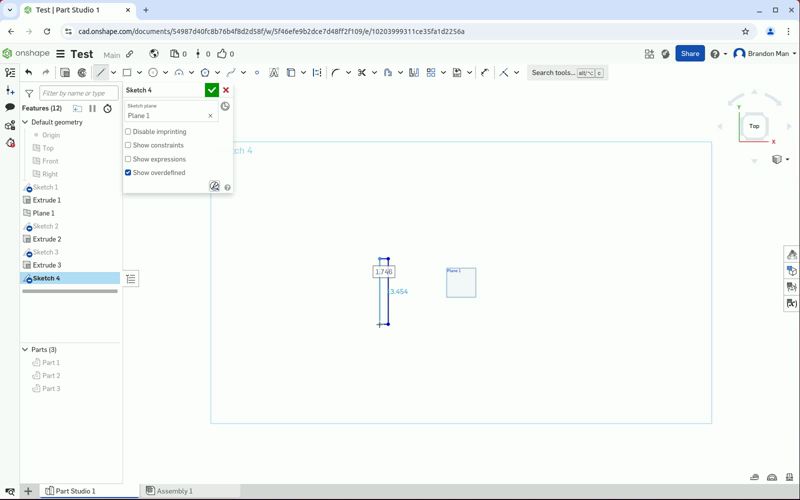
key(esc)
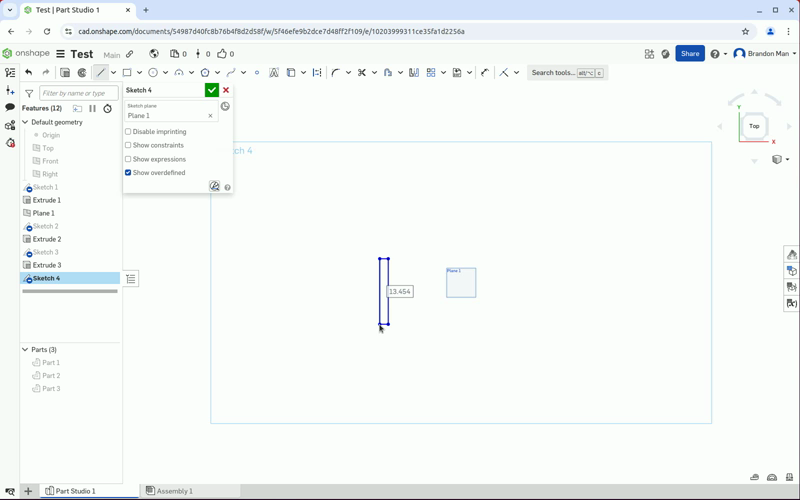
mouse_move(382, 260)
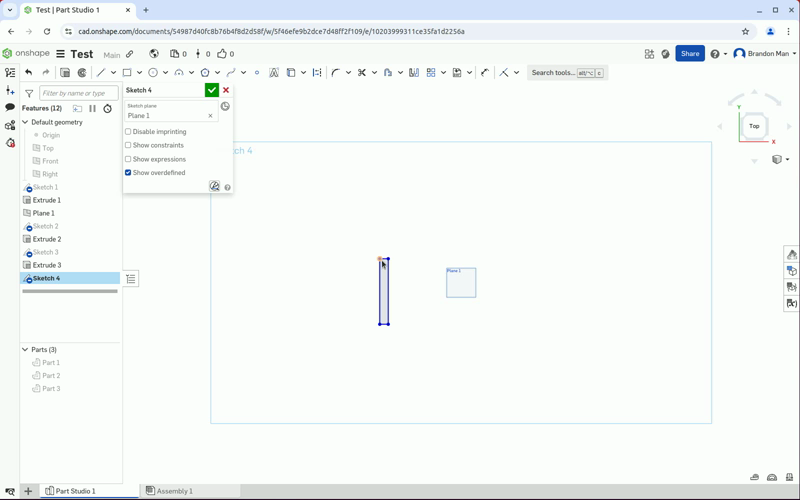
scroll(6)
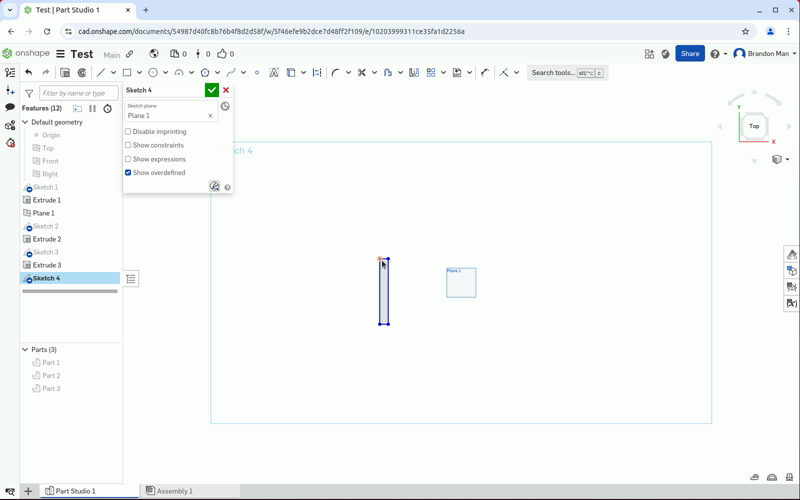
scroll(6)
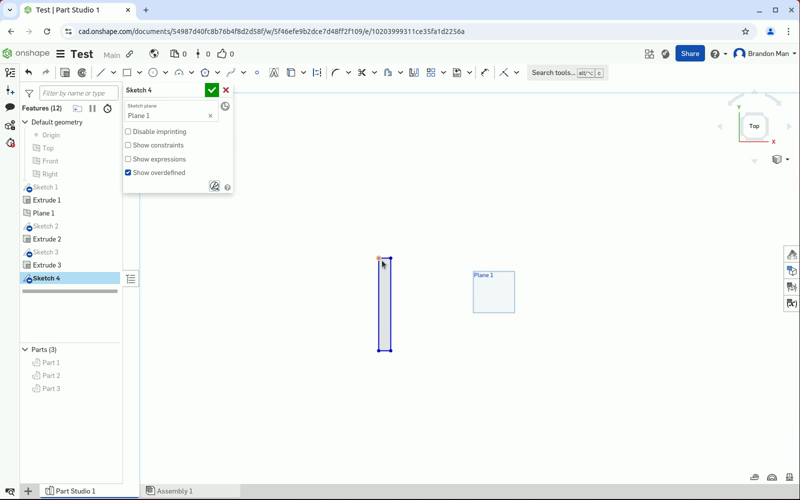
scroll(6)
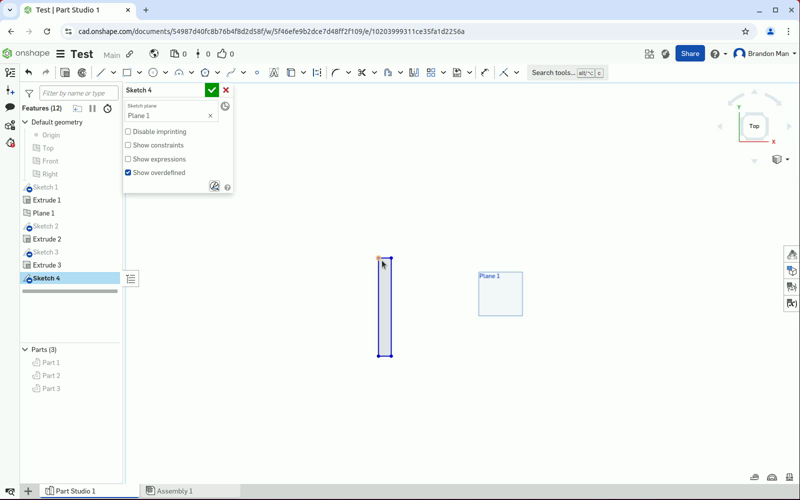
scroll(6)
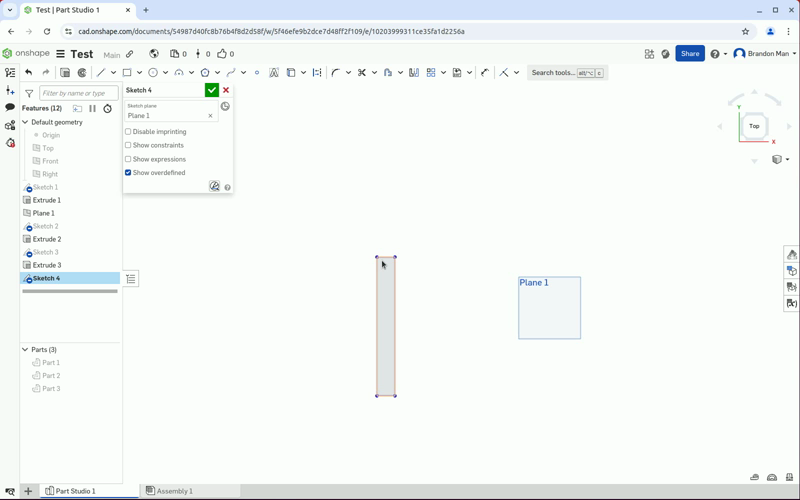
scroll(6)
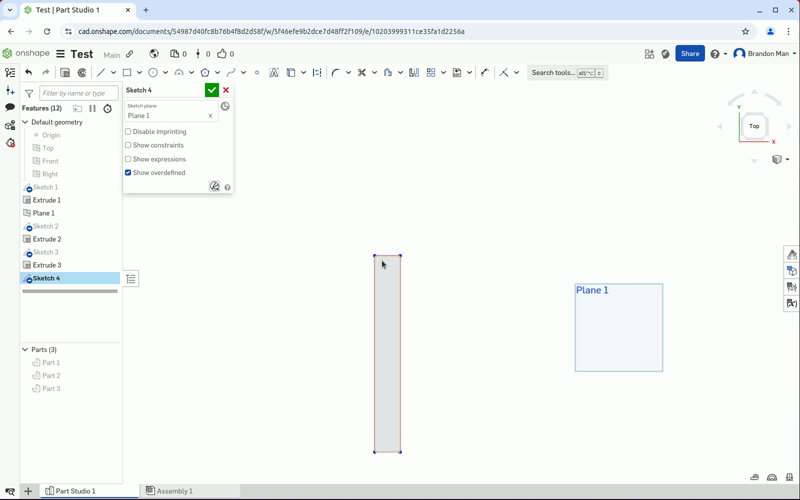
scroll(6)
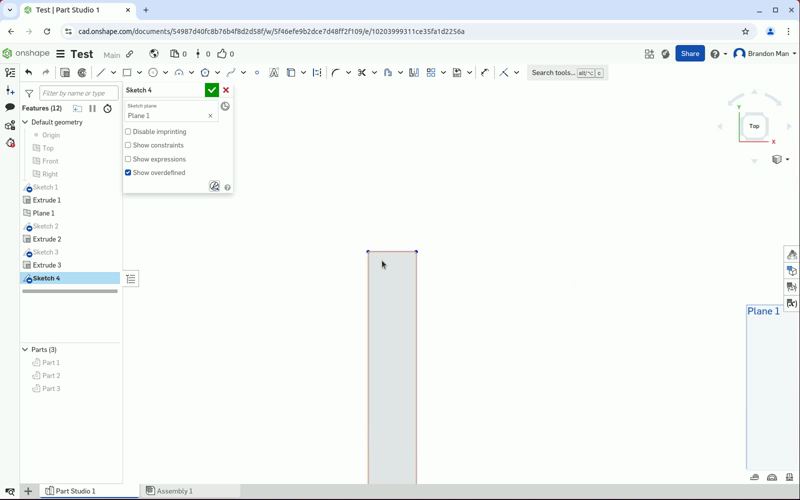
scroll(6)
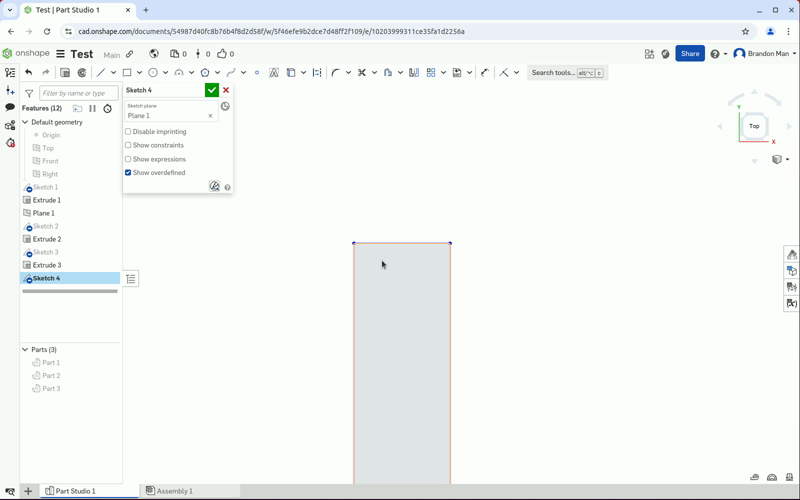
click(382, 260)
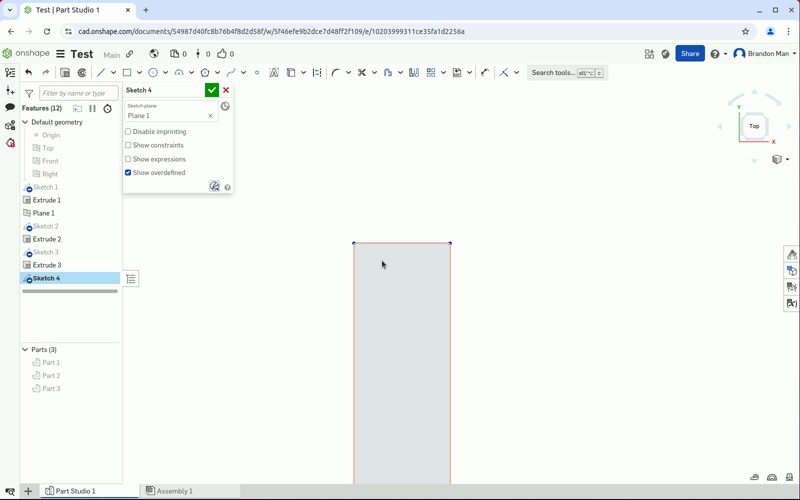
scroll(-6)
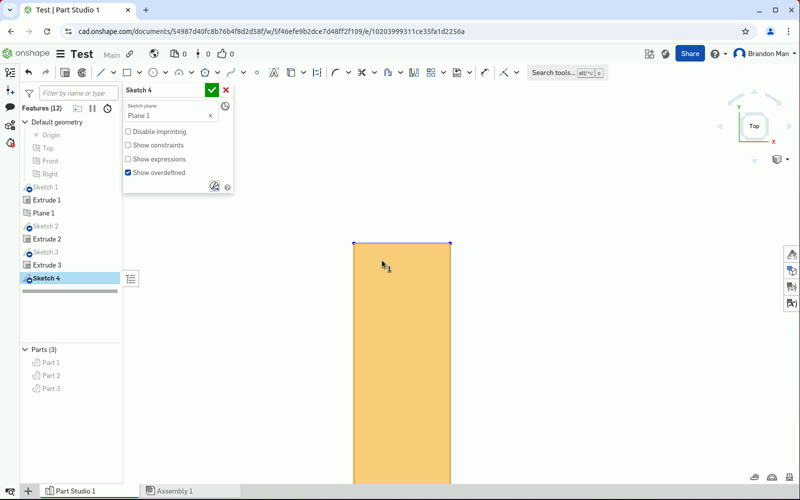
scroll(-6)
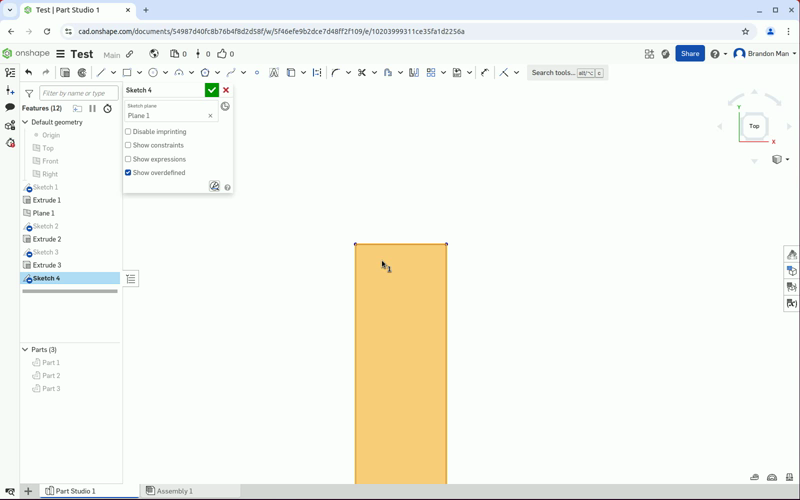
scroll(-6)
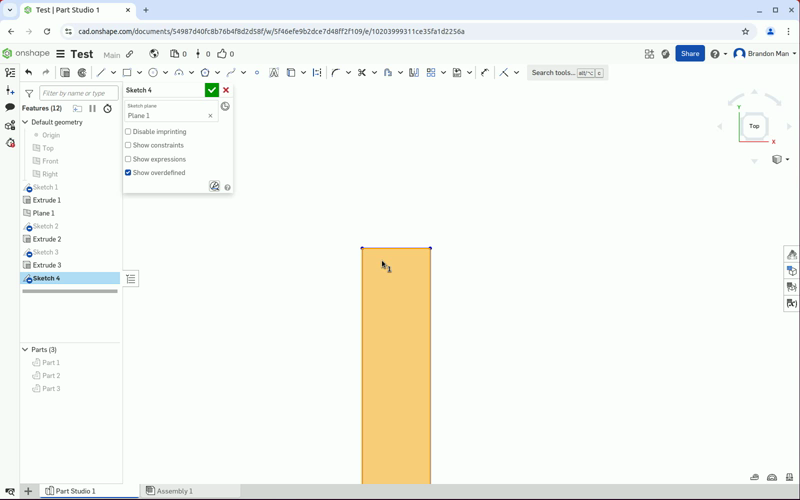
scroll(-6)
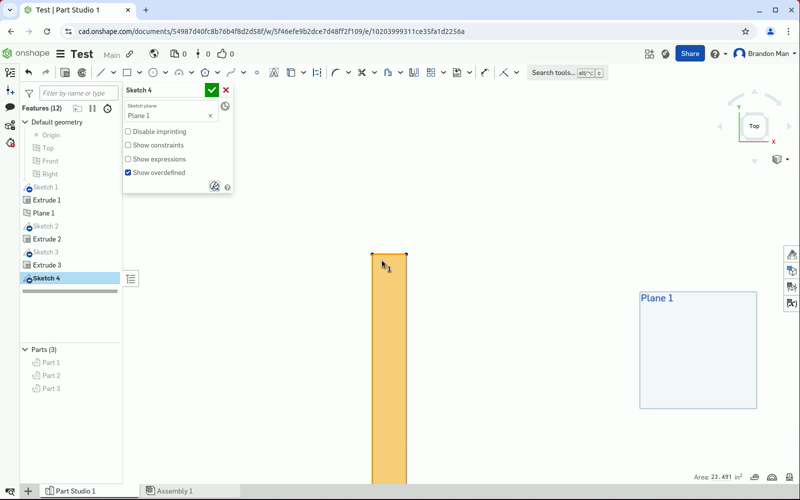
scroll(-6)
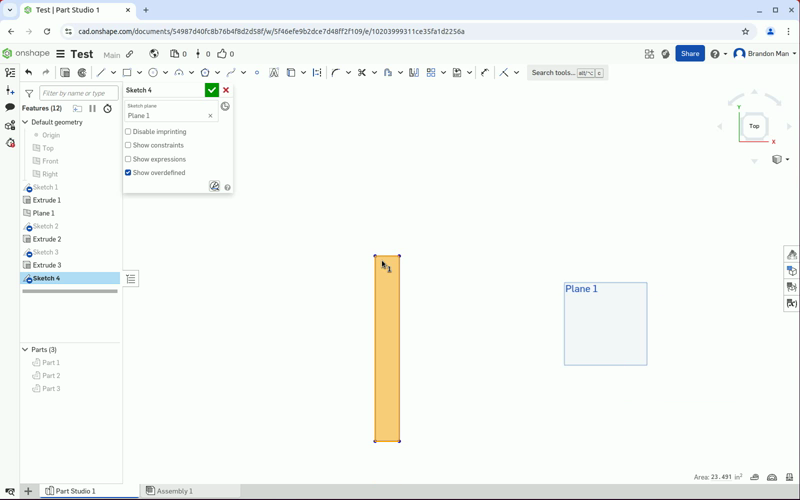
scroll(-6)
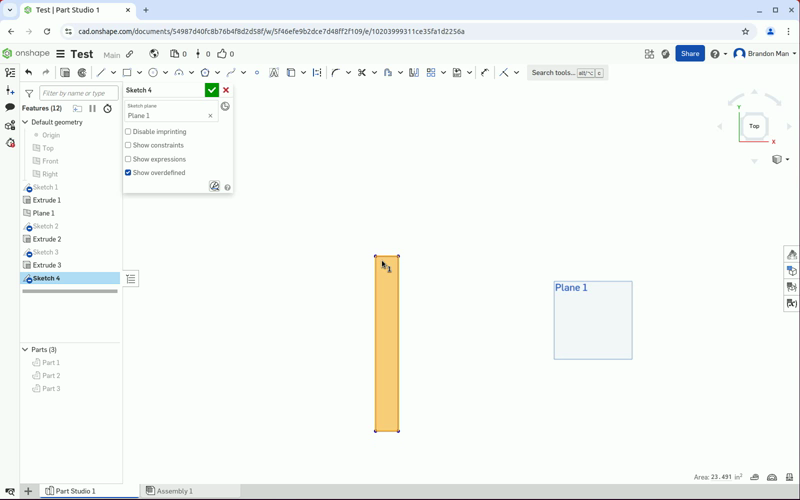
scroll(-6)
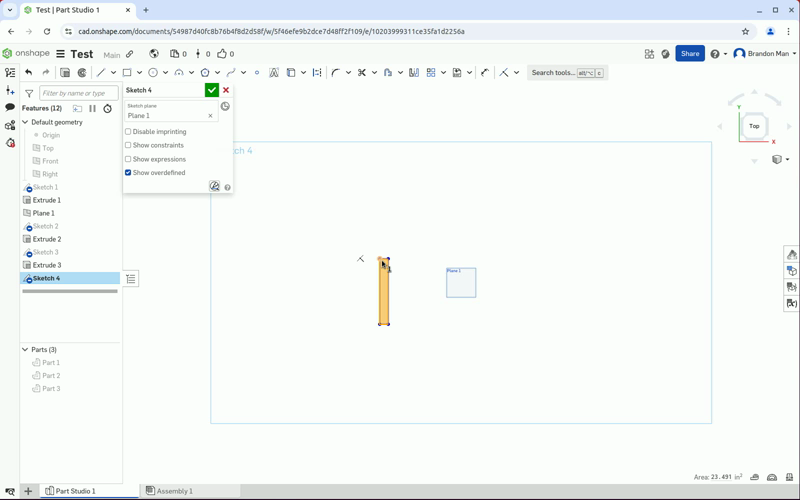
mouse_move(73, 352)
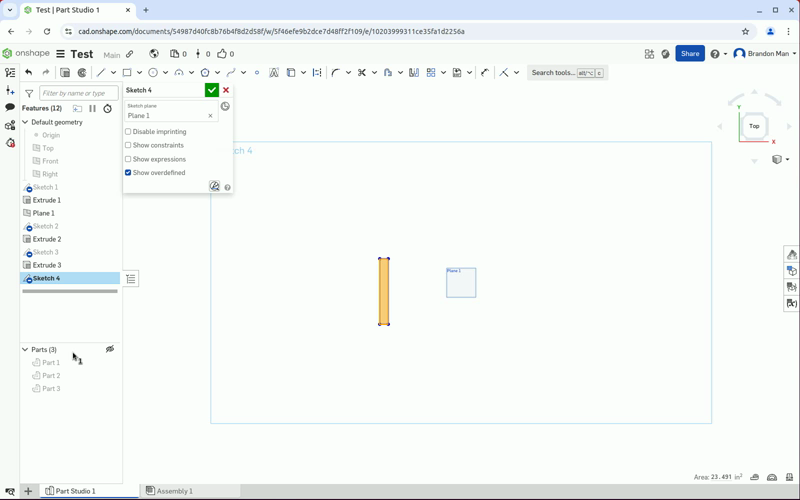
key(shift+y)
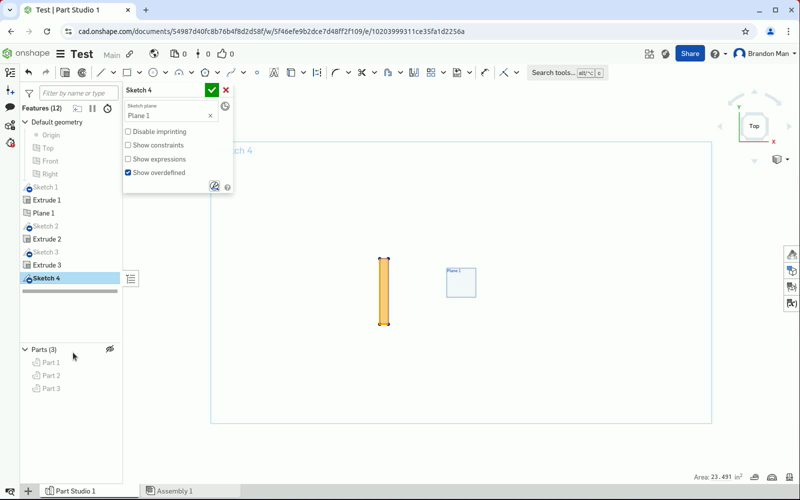
key(shift+e)
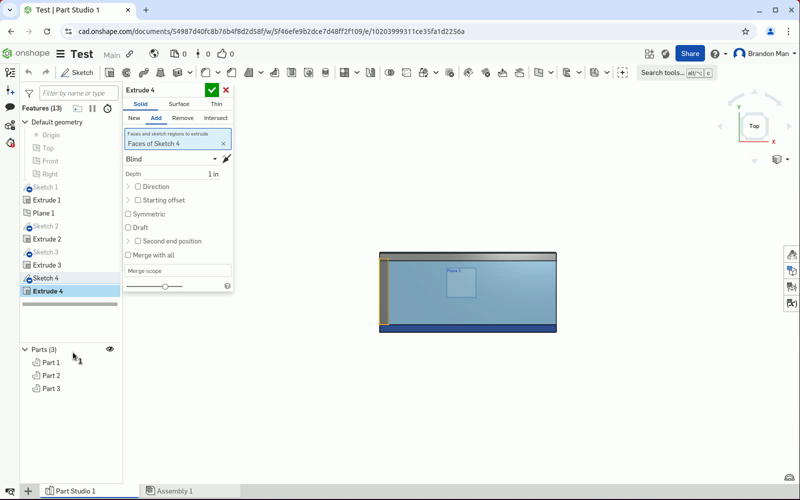
mouse_move(143, 106)
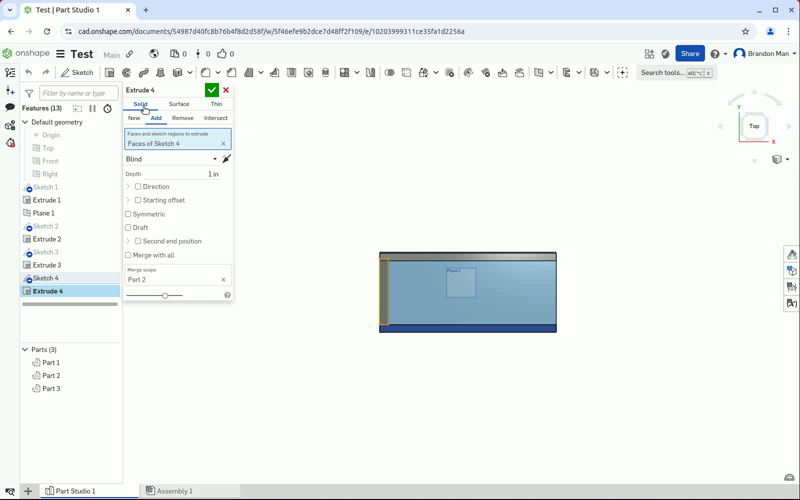
click(143, 106)
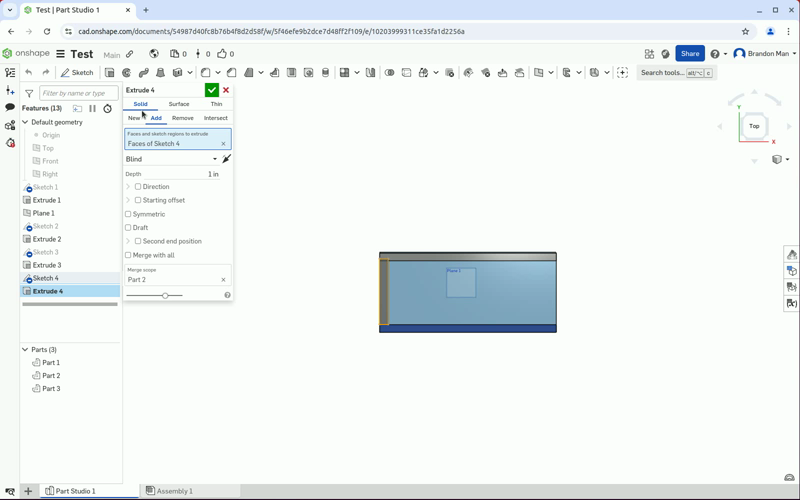
mouse_move(137, 120)
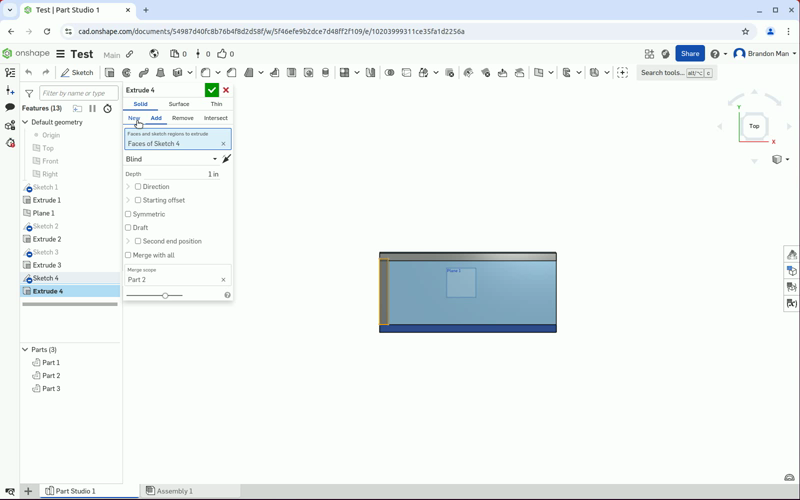
click(137, 120)
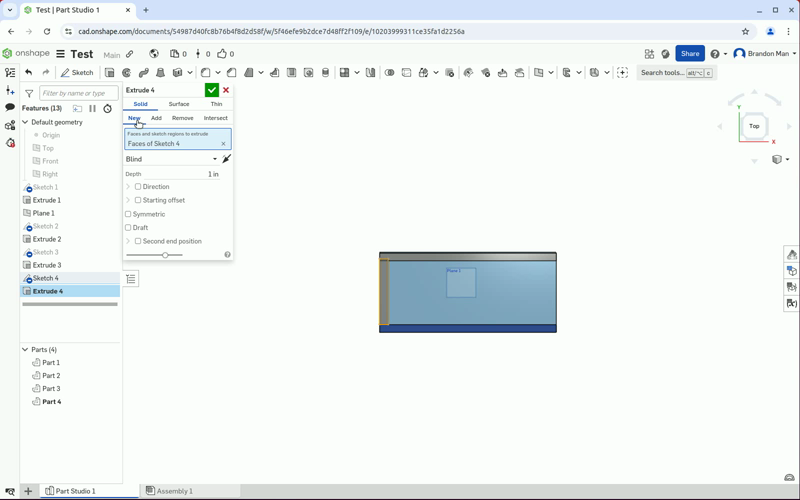
key(tab, 4)
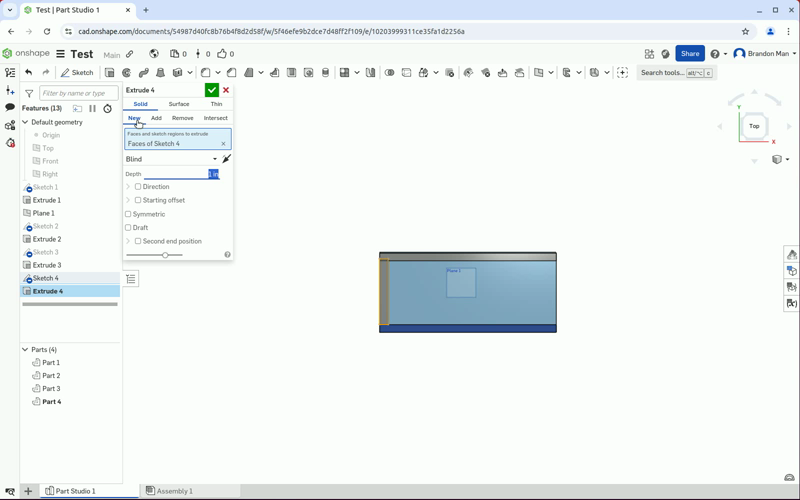
text(11.554)
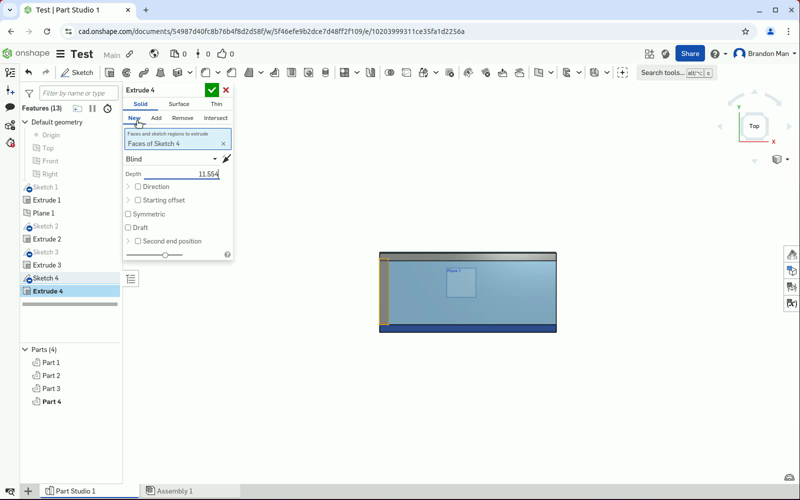
key(enter)
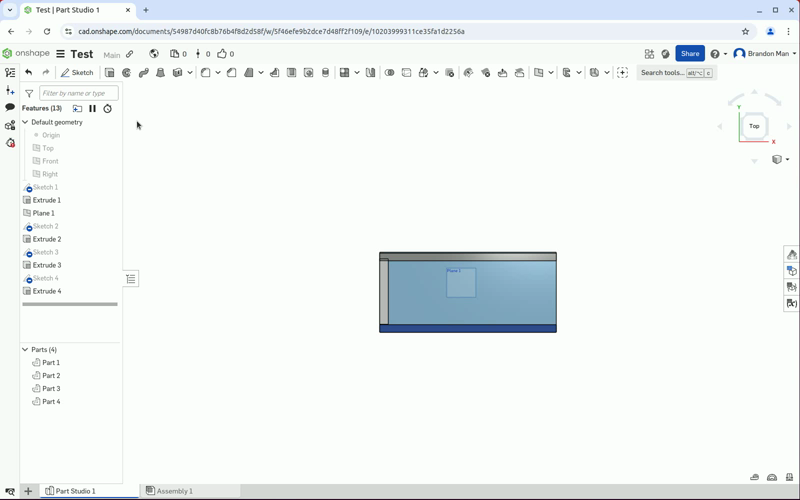
key(shift+h)
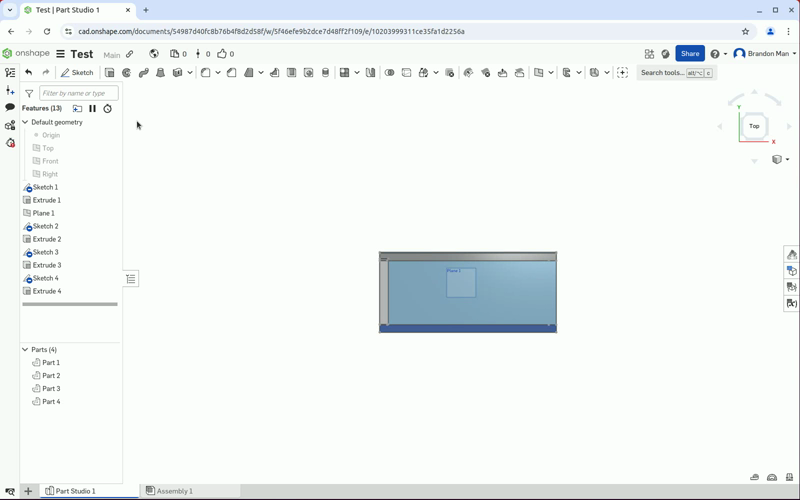
key(shift+h)
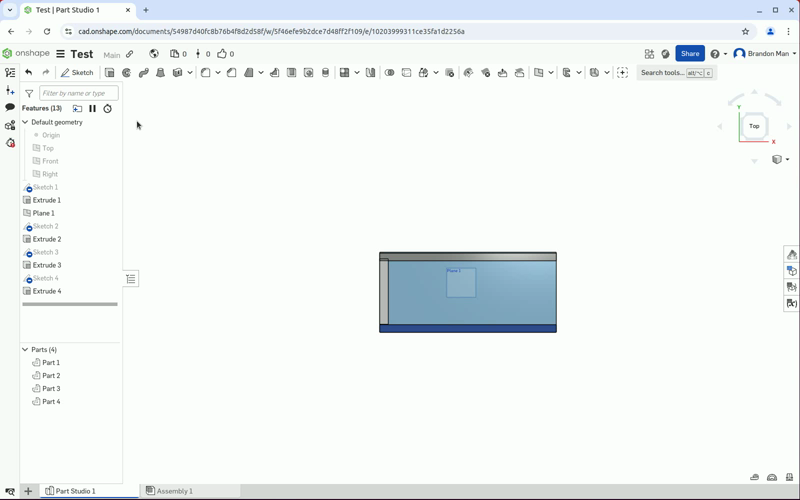
mouse_move(73, 189)
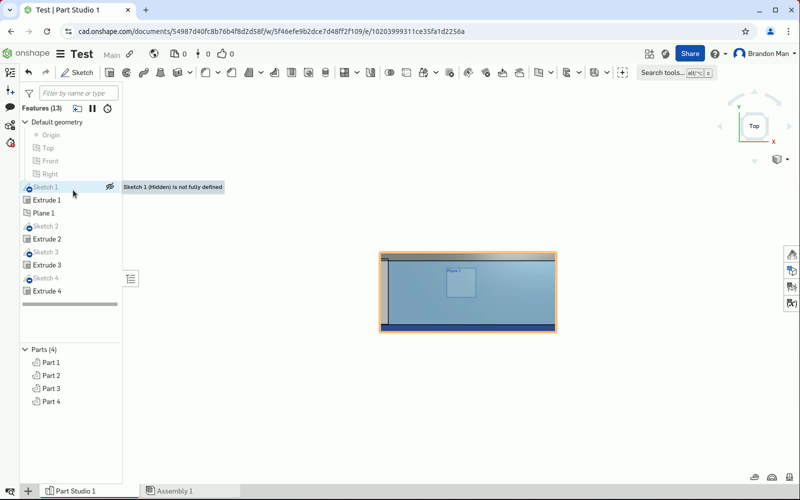
click(73, 189)
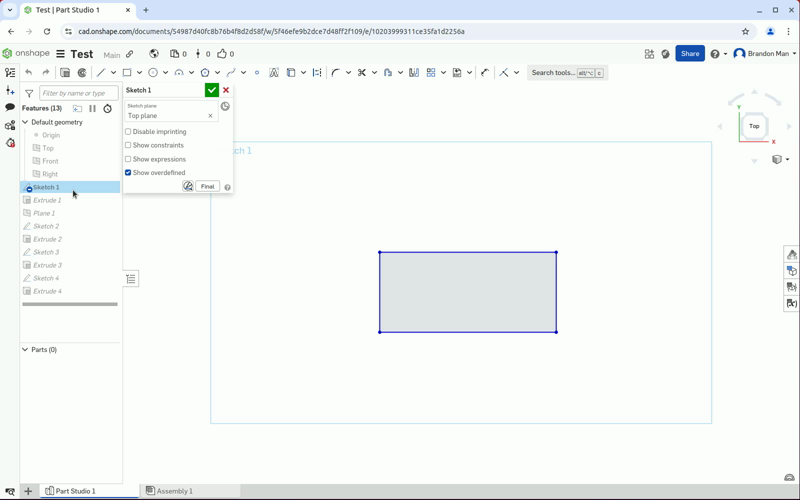
mouse_move(229, 92)
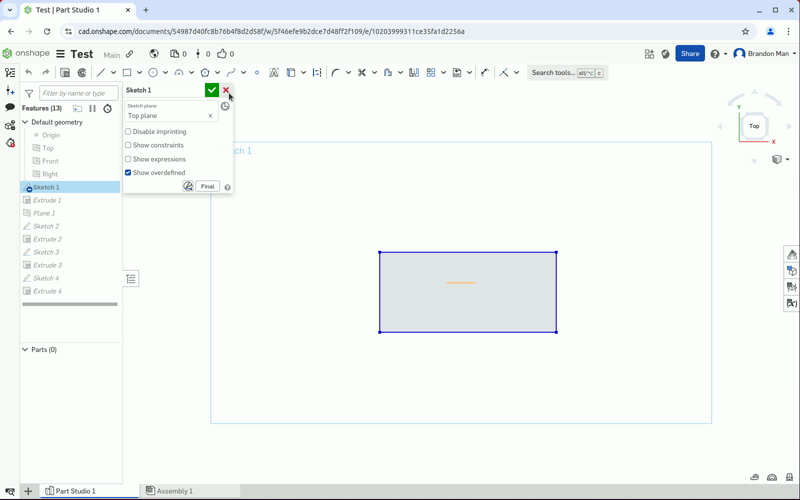
click(229, 92)
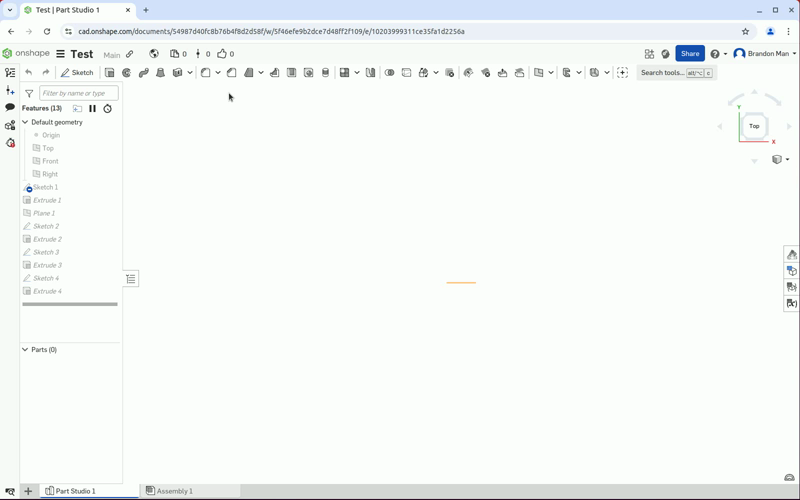
key(shift+s)
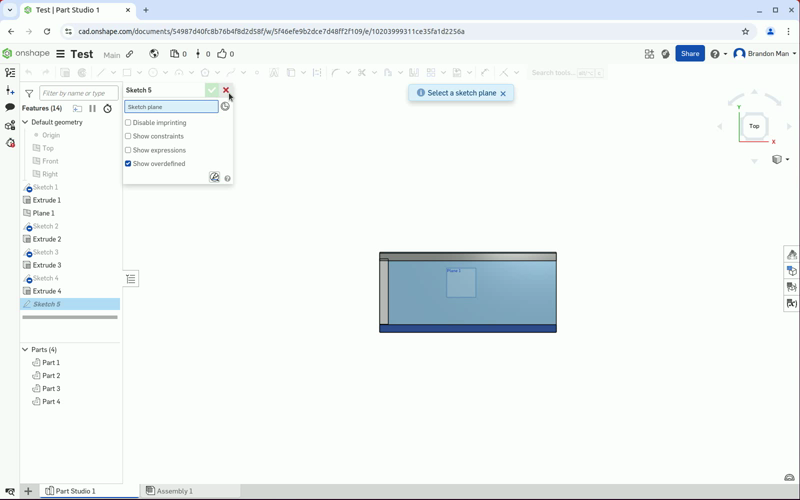
mouse_move(73, 215)
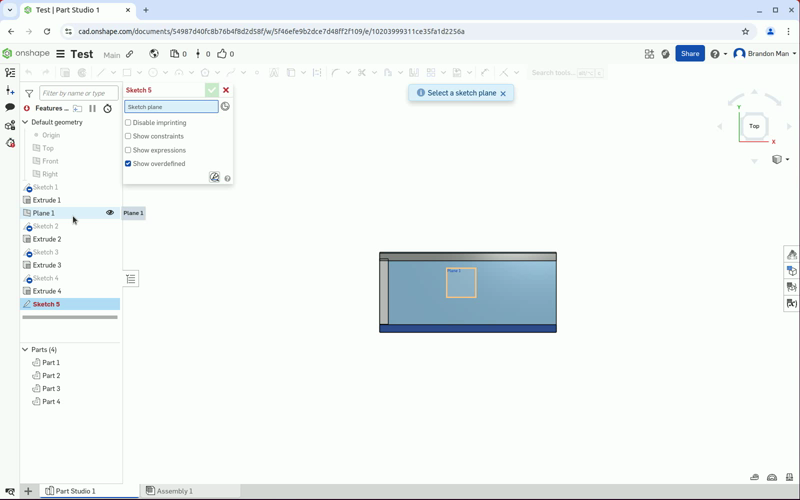
click(73, 215)
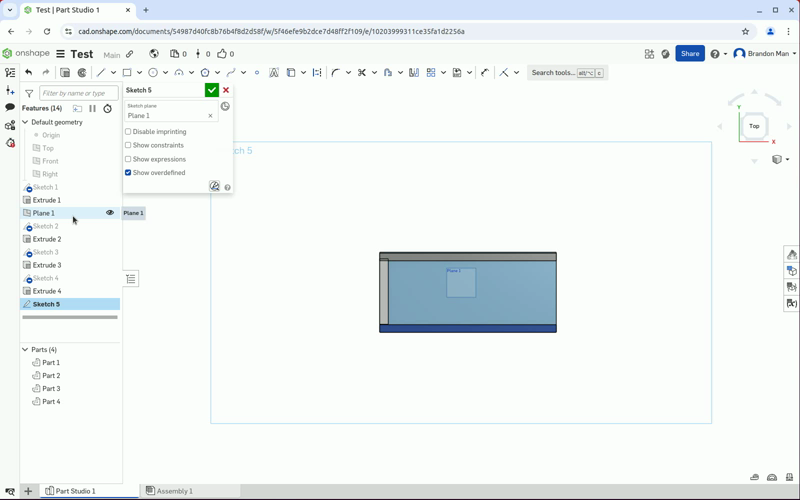
mouse_move(73, 352)
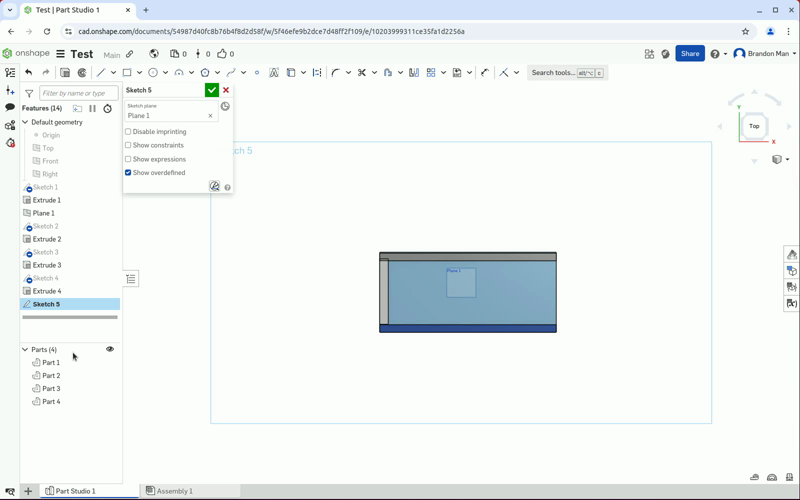
key(y)
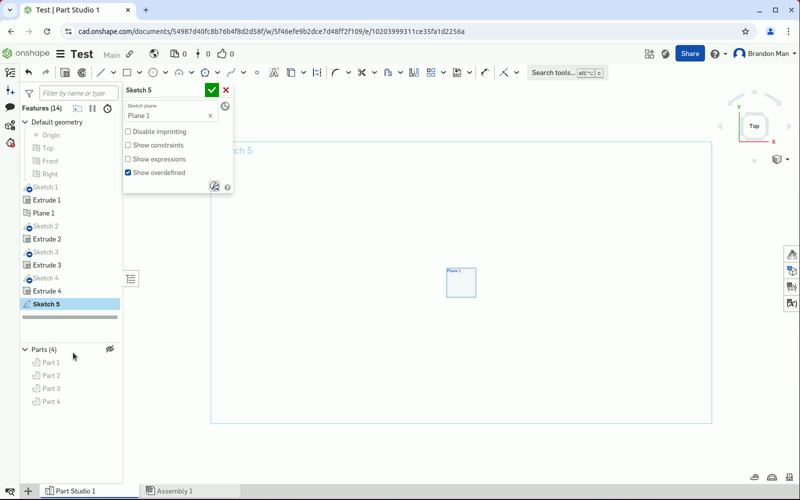
key(l)
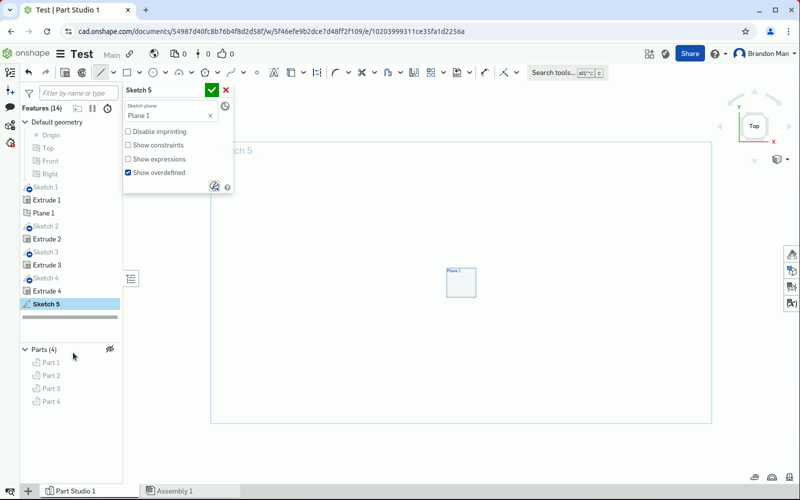
key_down(shift)
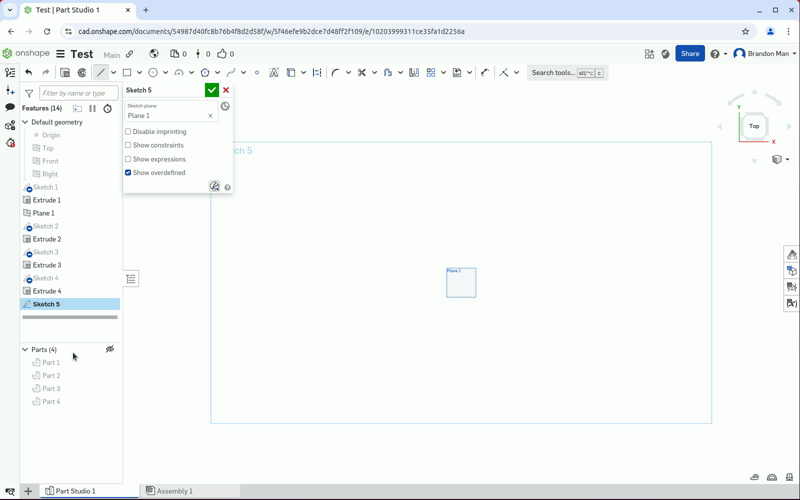
mouse_move(548, 324)
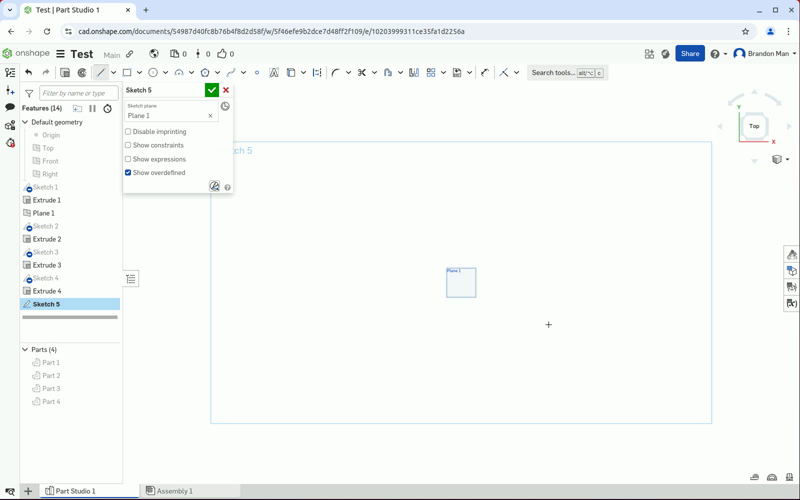
click(548, 324)
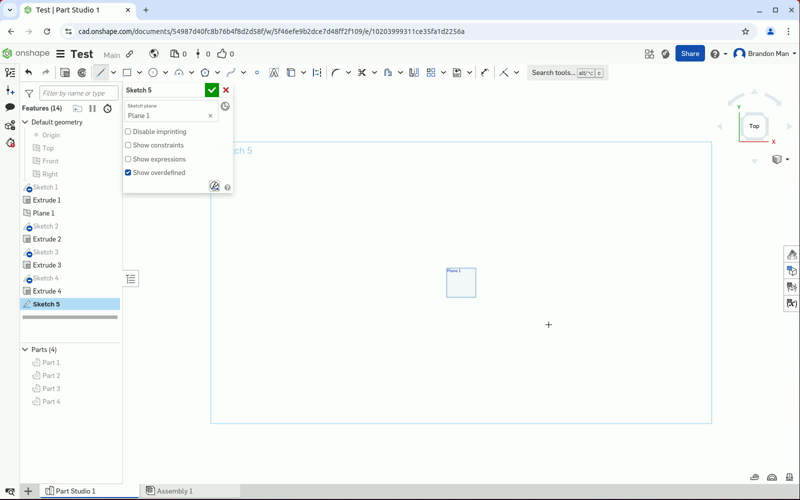
key_up(shift)
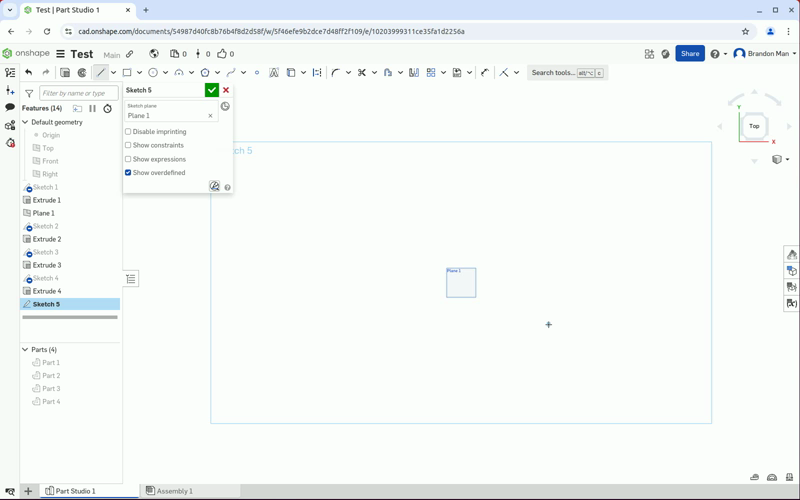
key_down(shift)
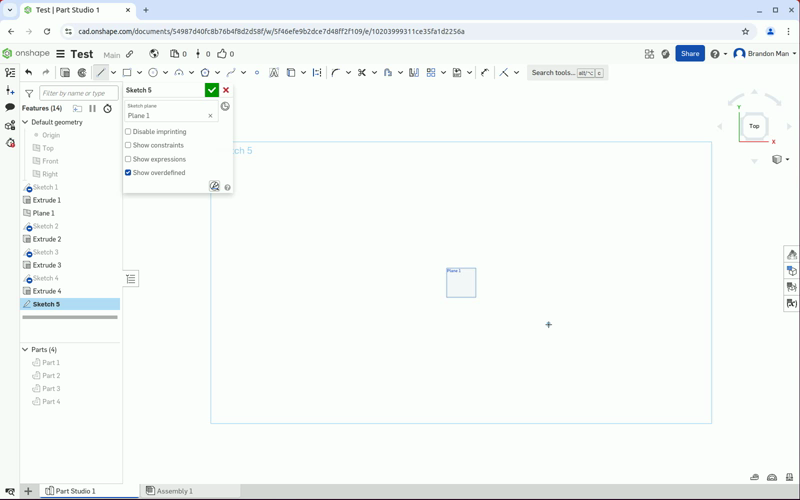
mouse_move(578, 324)
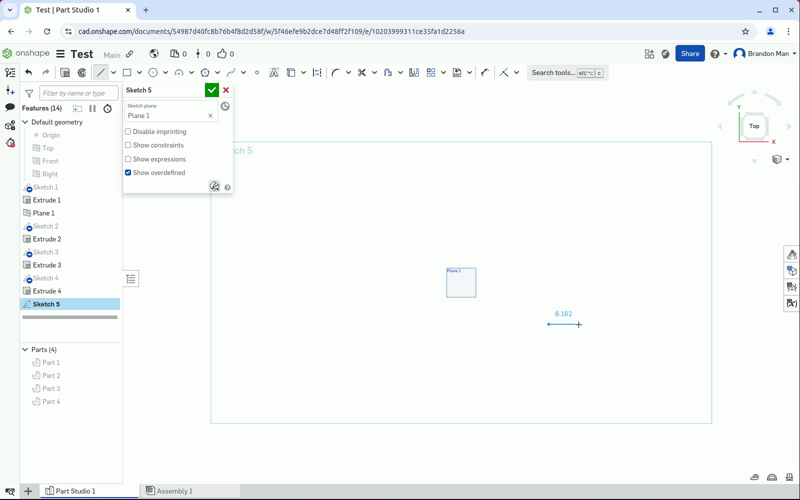
mouse_move(556, 324)
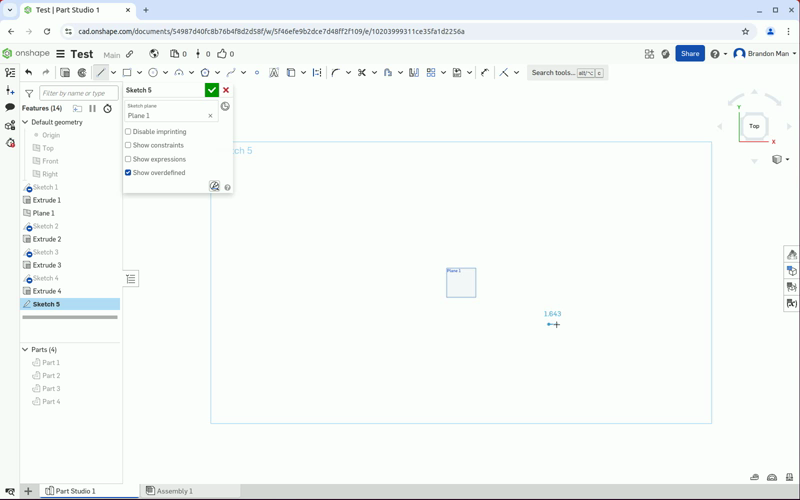
click(556, 324)
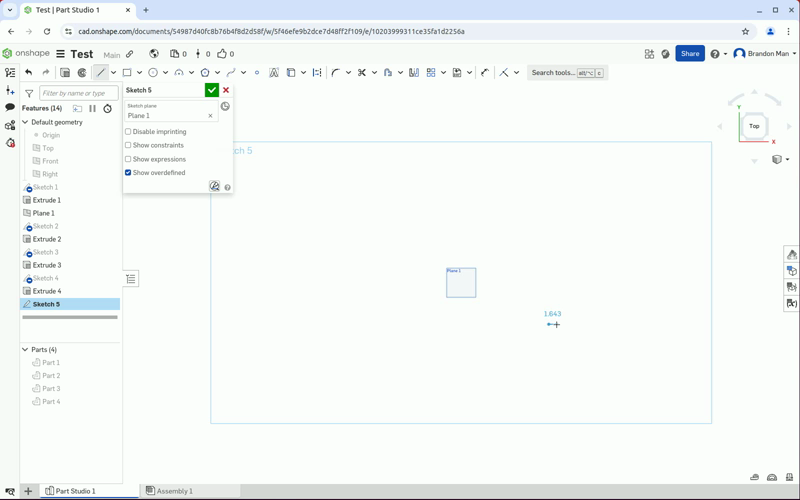
key_up(shift)
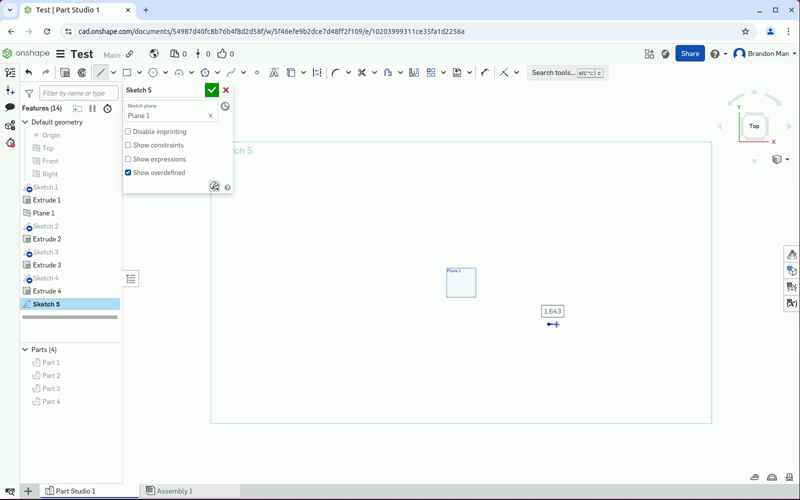
key_down(shift)
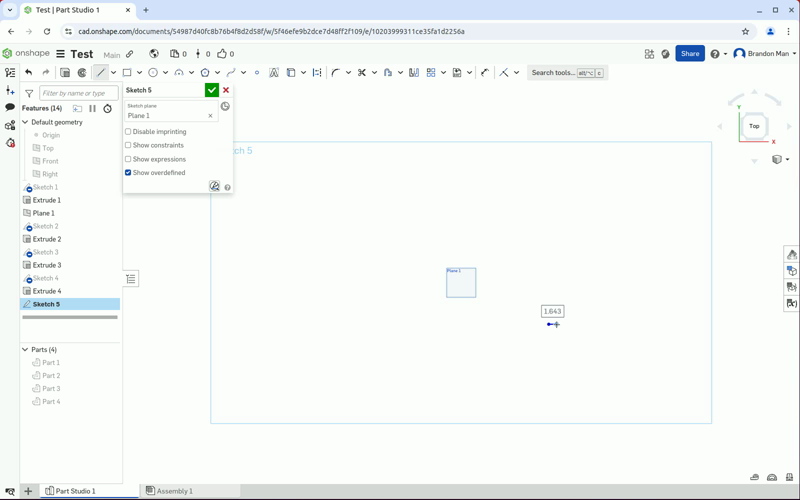
mouse_move(556, 258)
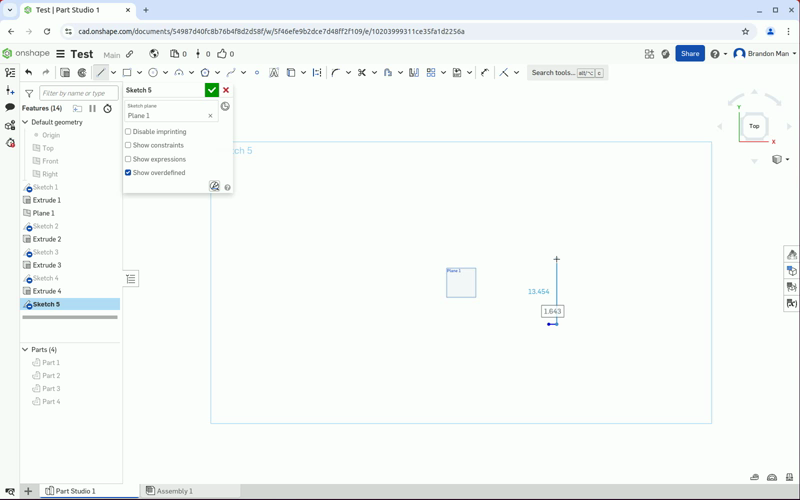
click(556, 258)
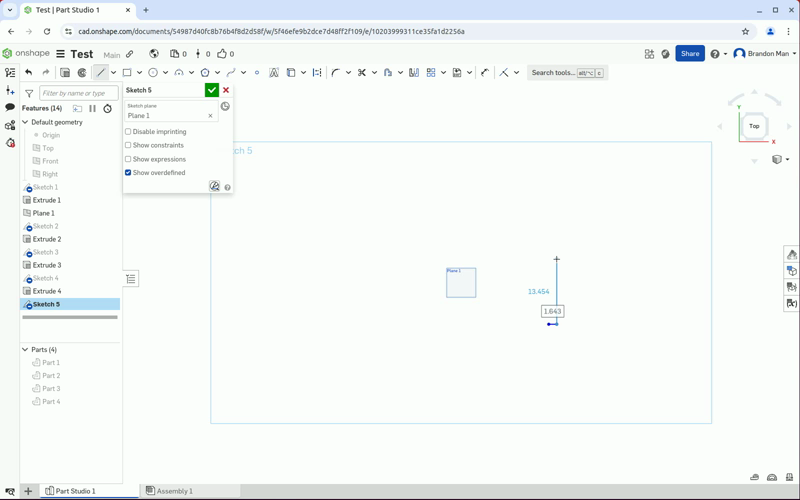
key_up(shift)
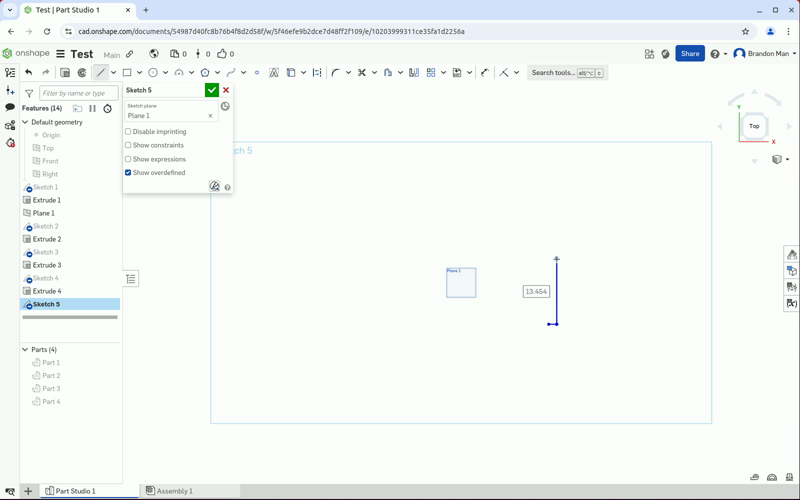
key_down(shift)
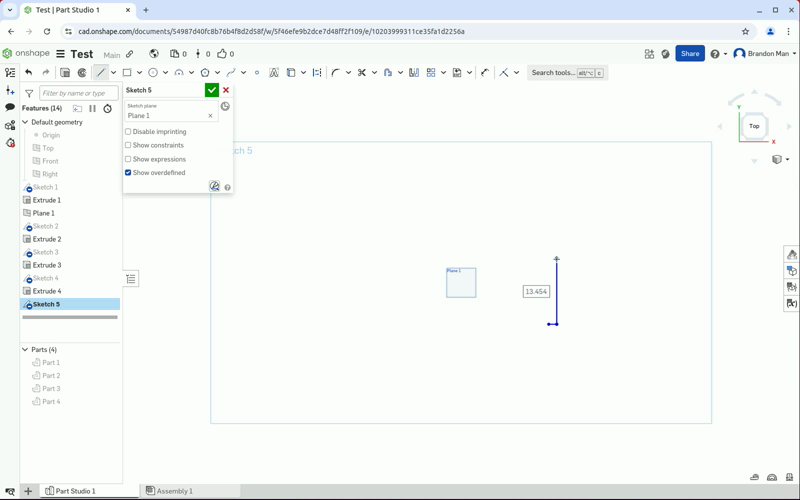
mouse_move(586, 258)
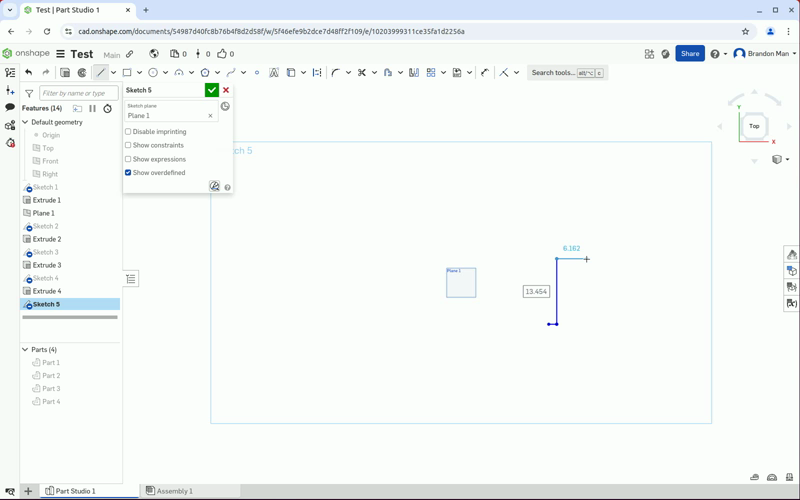
mouse_move(548, 258)
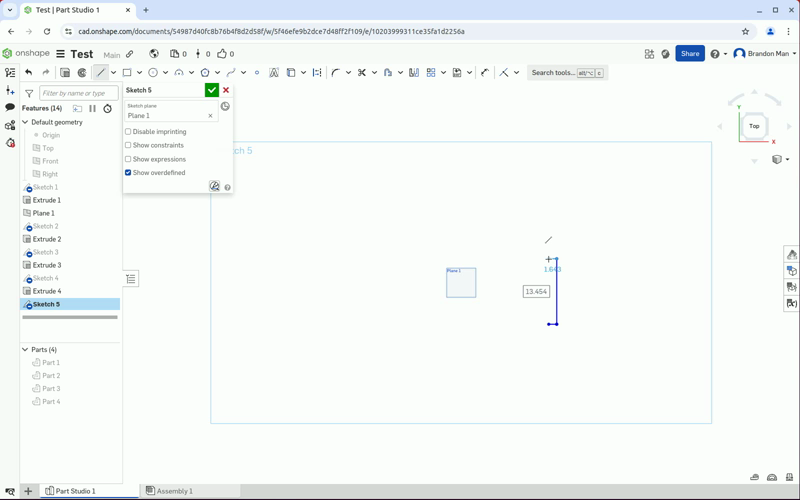
click(548, 258)
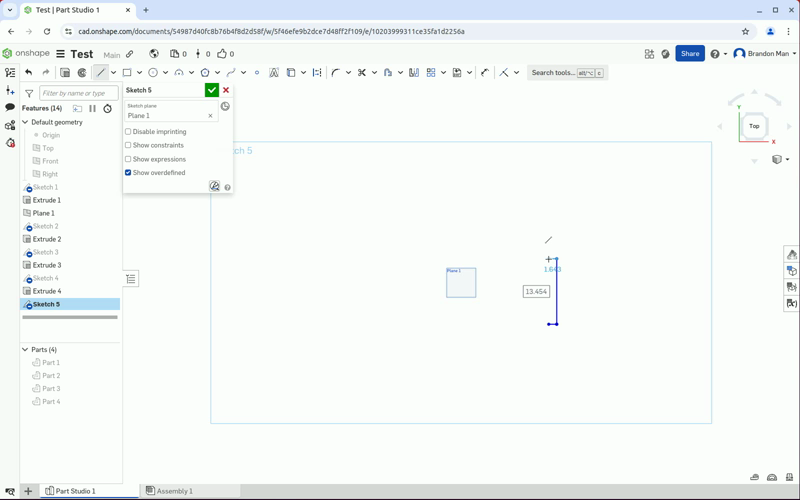
key_up(shift)
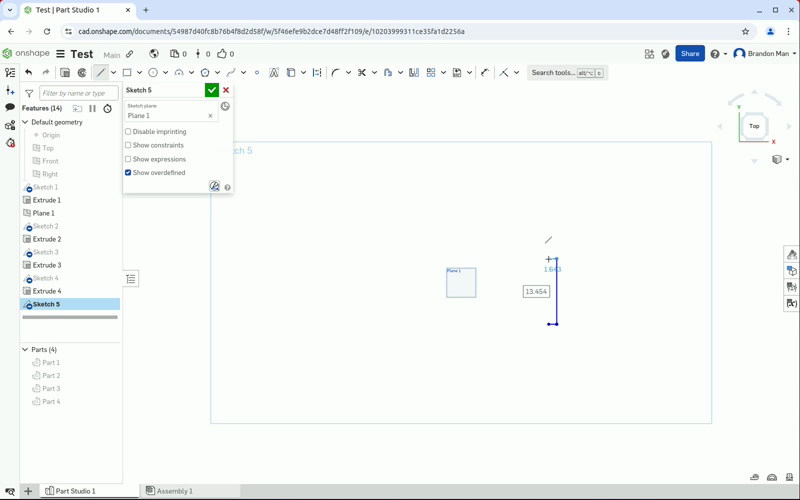
key_down(shift)
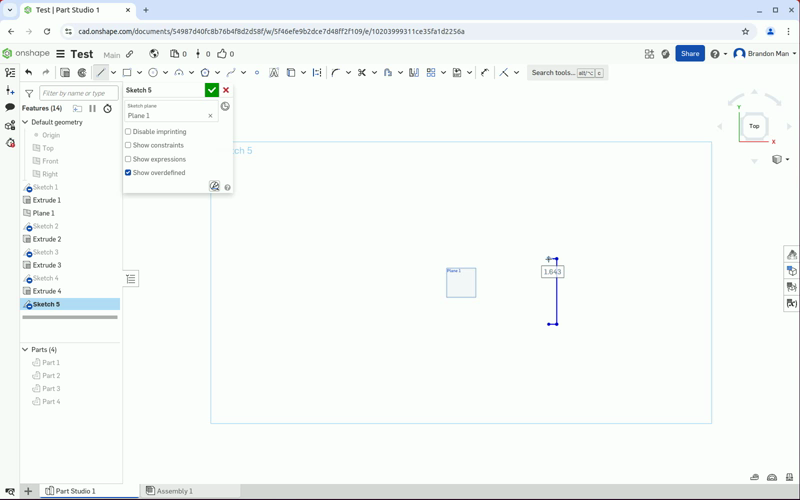
mouse_move(548, 324)
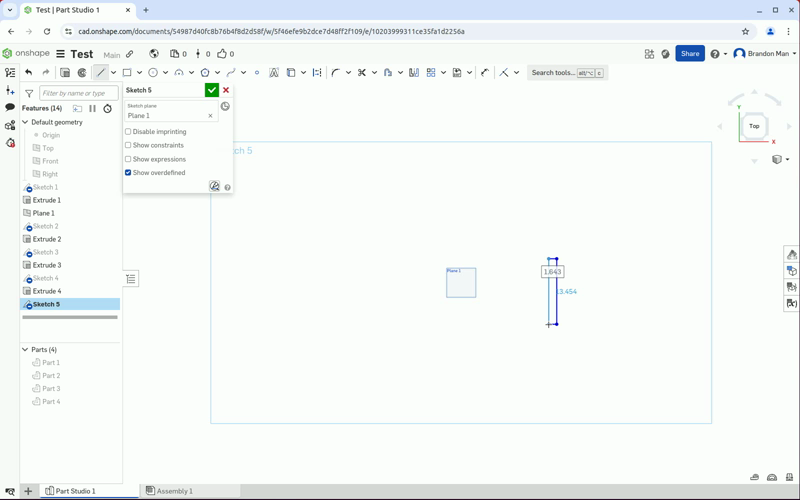
key_up(shift)
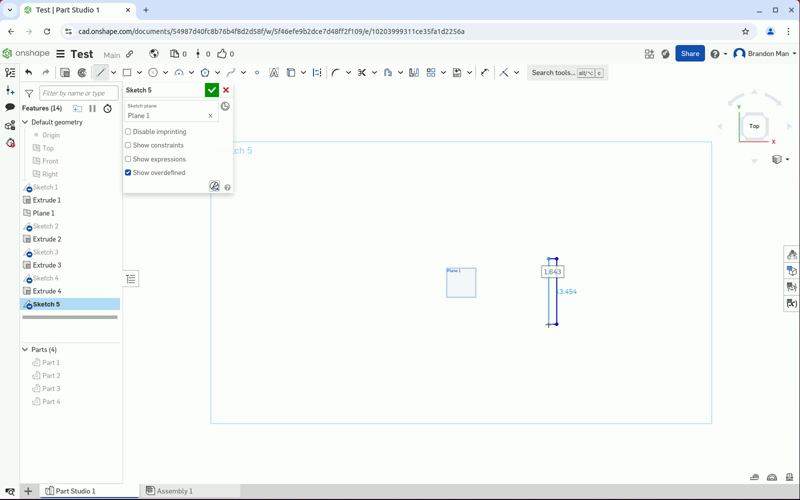
click(548, 324)
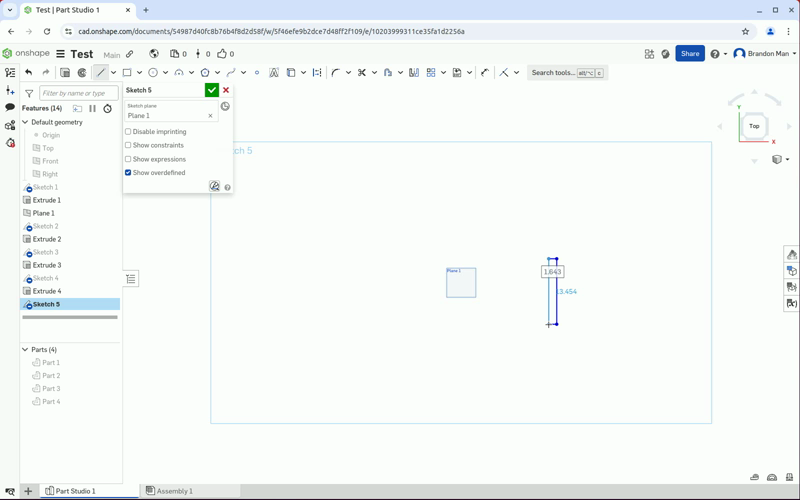
key(esc)
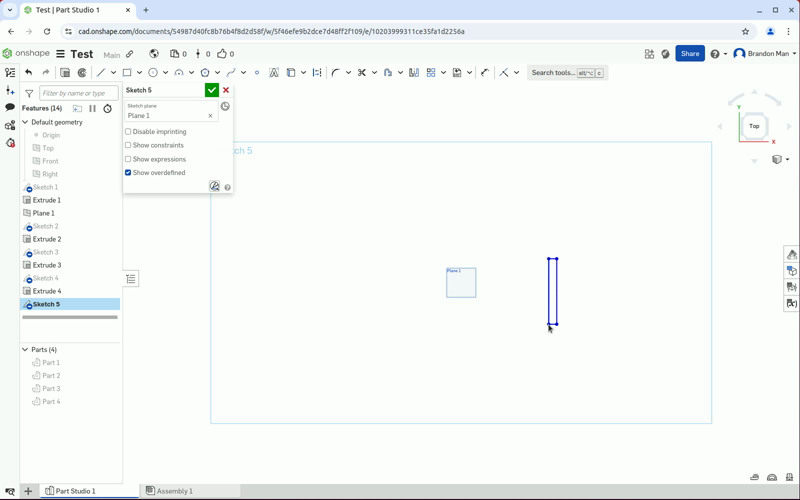
mouse_move(553, 319)
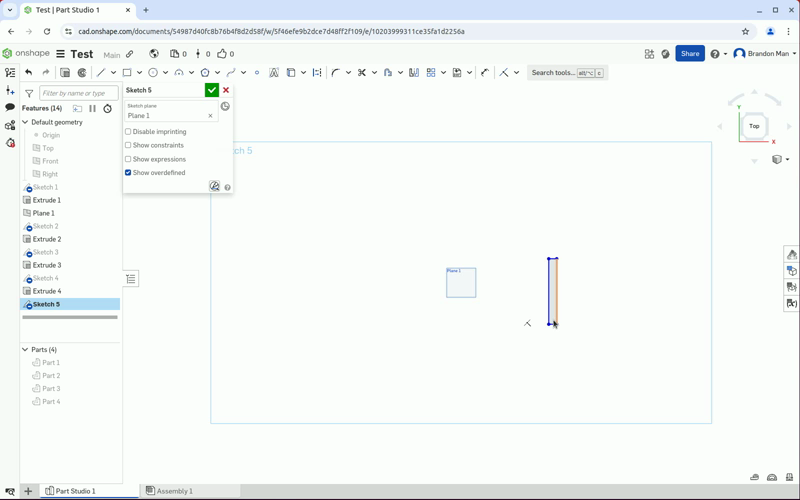
scroll(6)
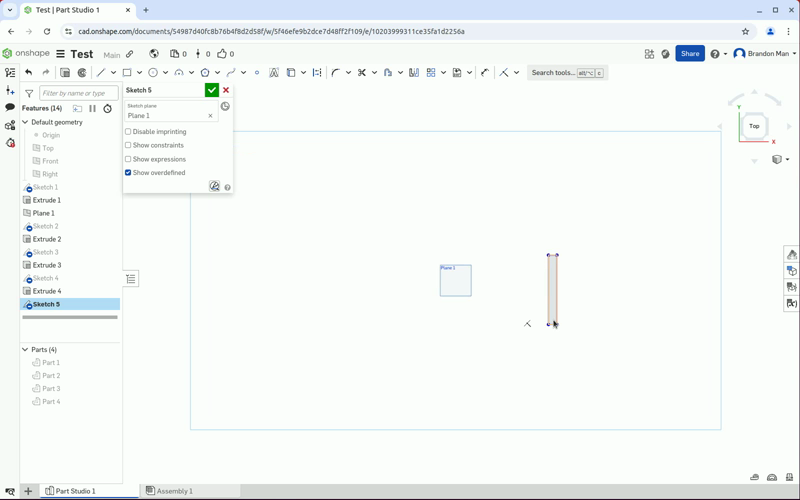
scroll(6)
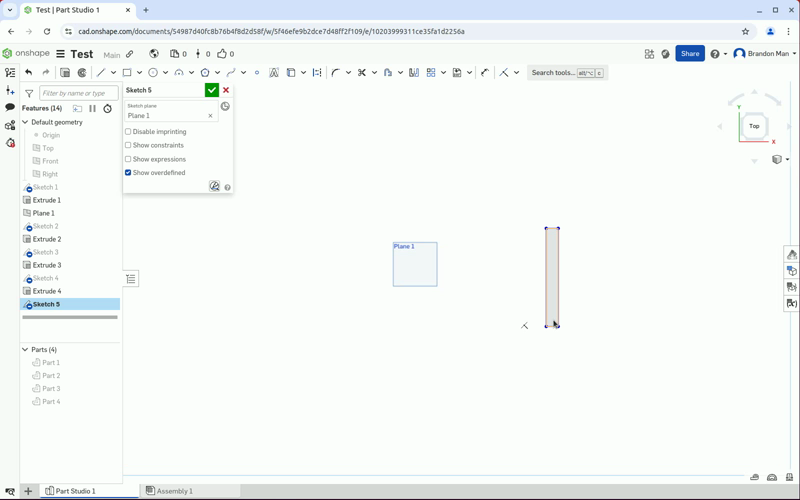
scroll(6)
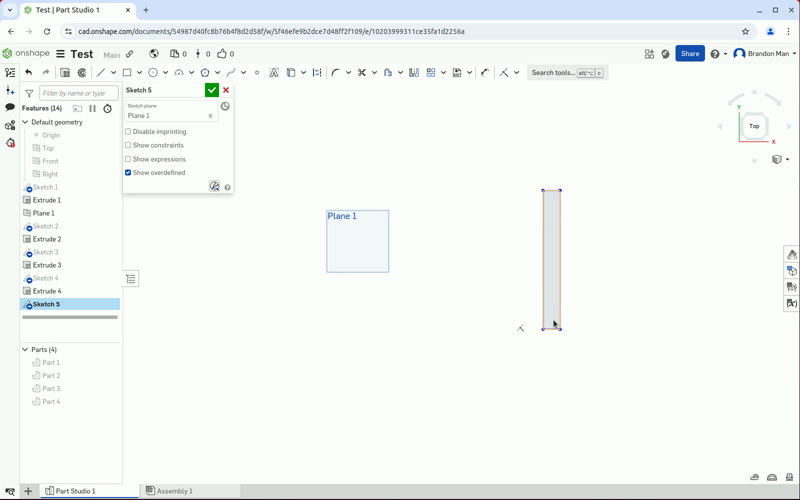
scroll(6)
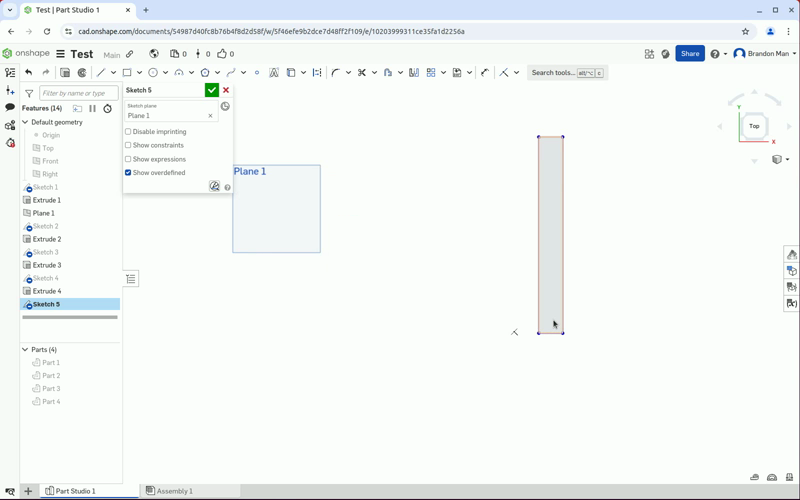
scroll(6)
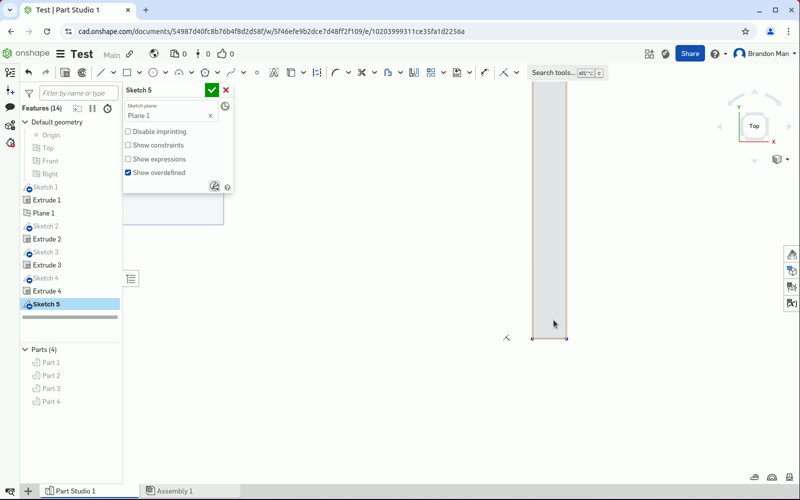
scroll(6)
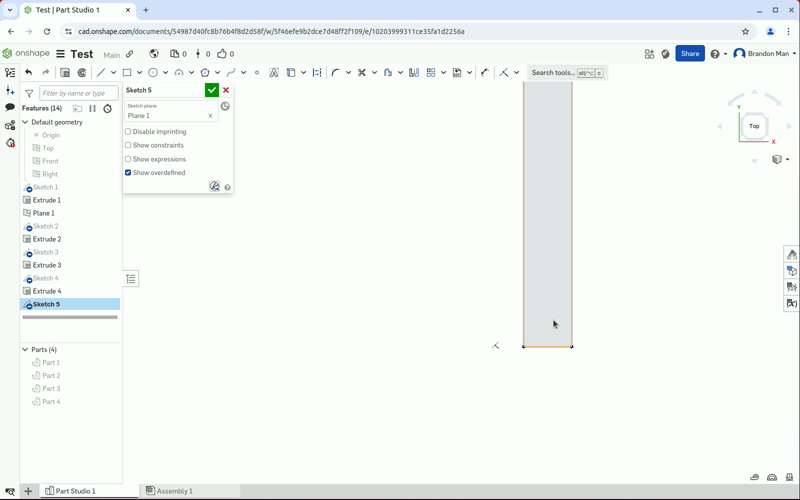
scroll(6)
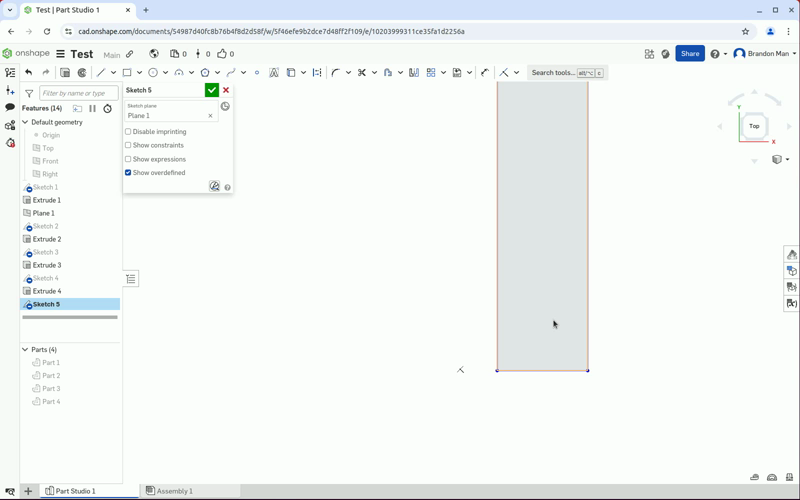
click(553, 319)
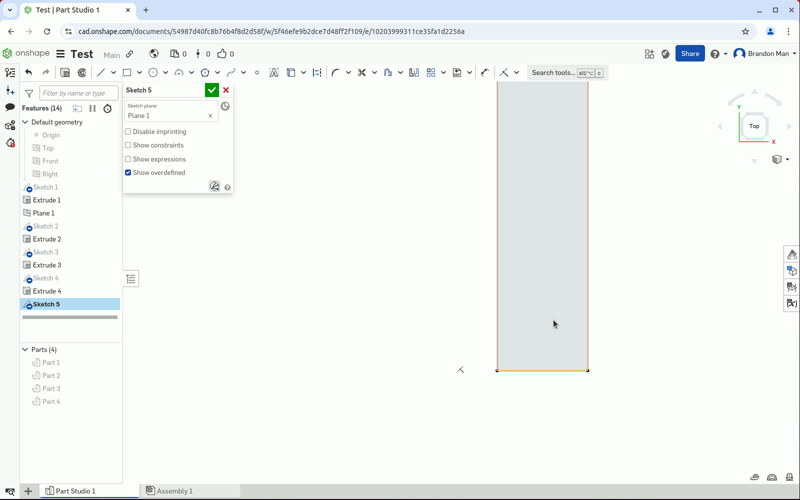
scroll(-6)
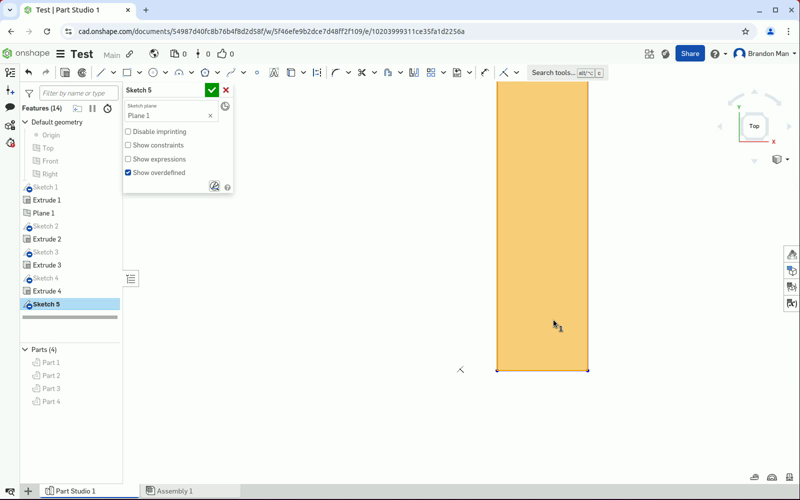
scroll(-6)
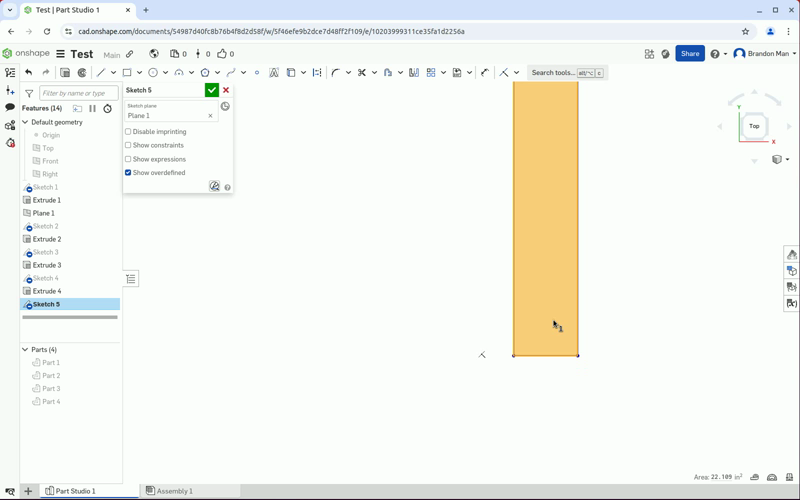
scroll(-6)
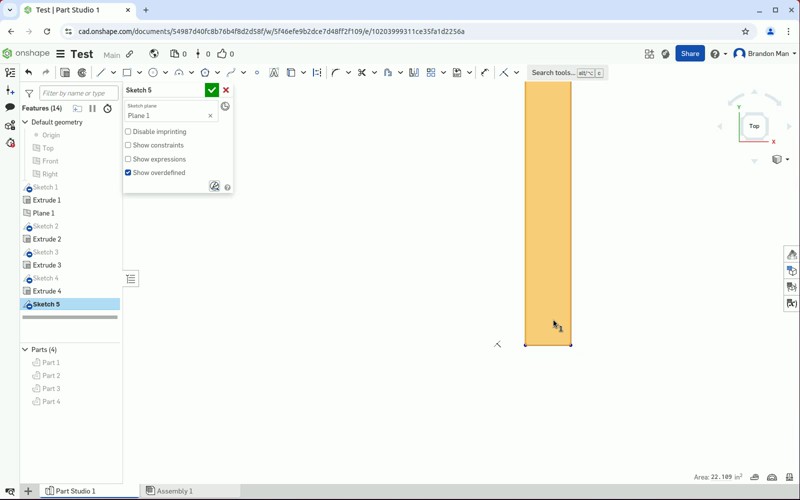
scroll(-6)
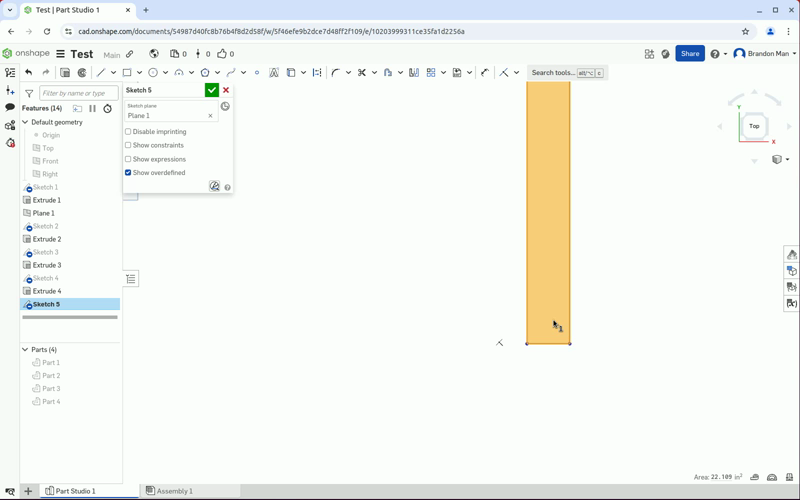
scroll(-6)
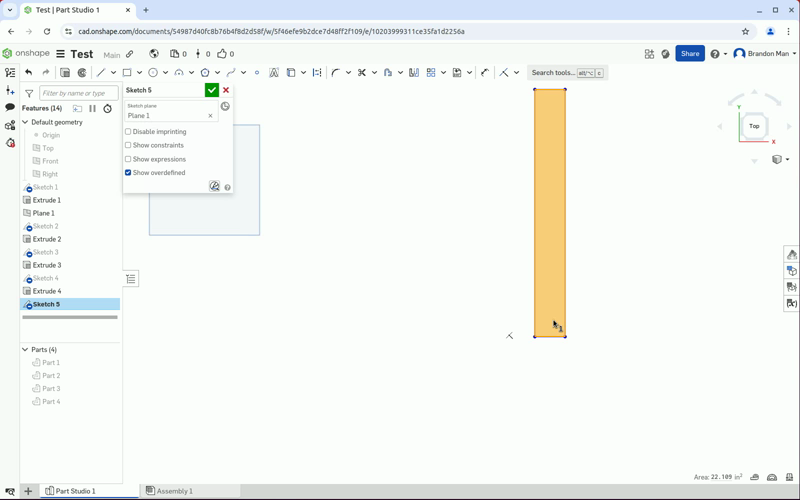
scroll(-6)
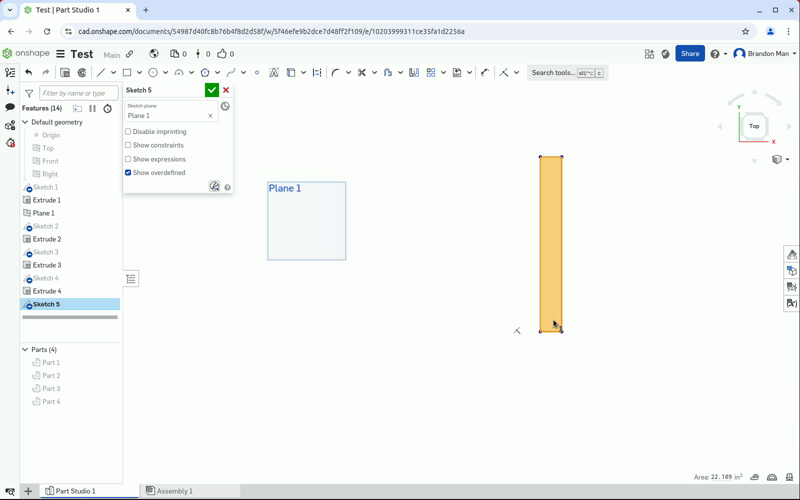
scroll(-6)
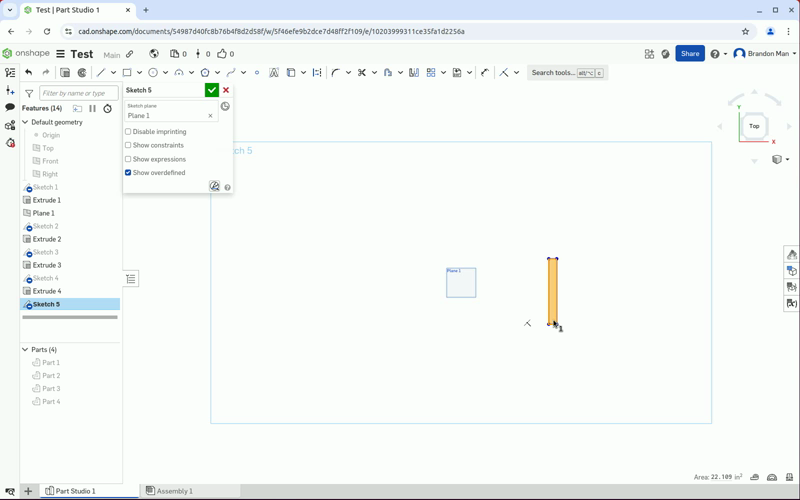
mouse_move(73, 352)
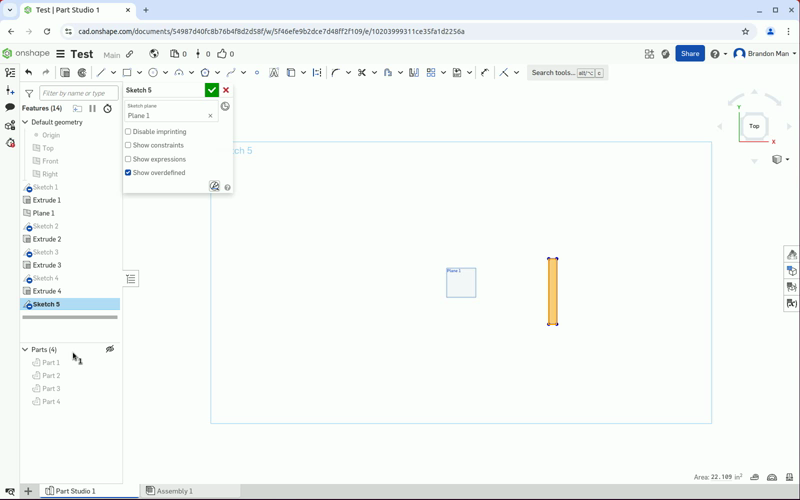
key(shift+y)
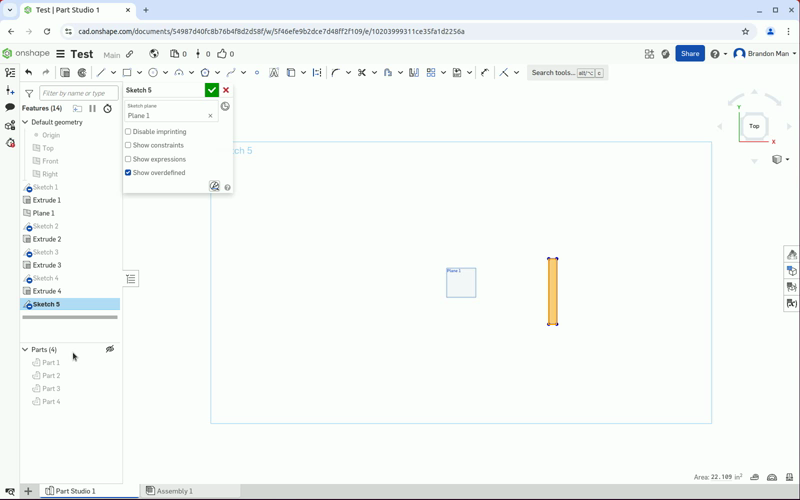
key(shift+e)
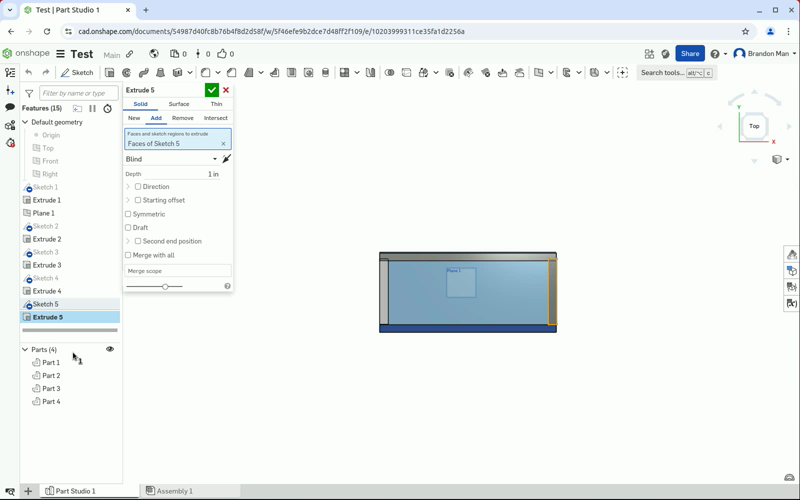
mouse_move(143, 106)
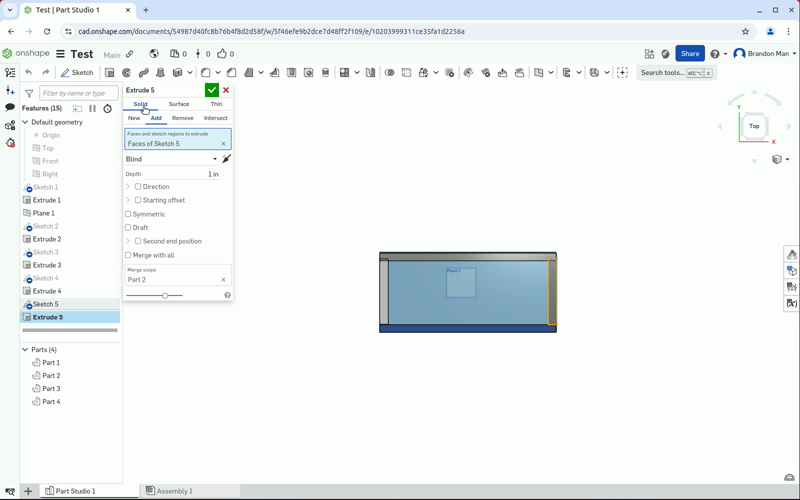
click(143, 106)
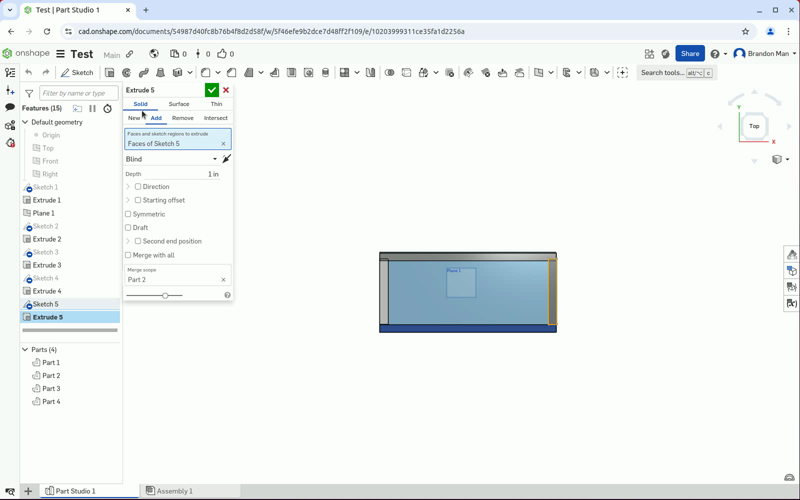
mouse_move(137, 120)
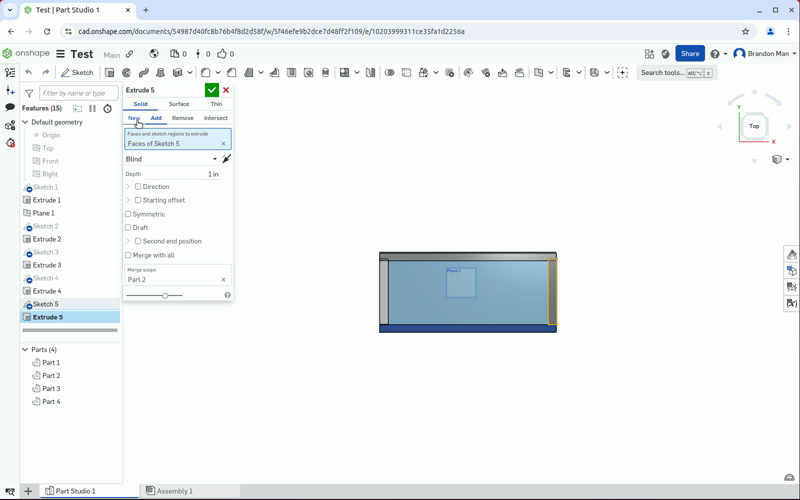
click(137, 120)
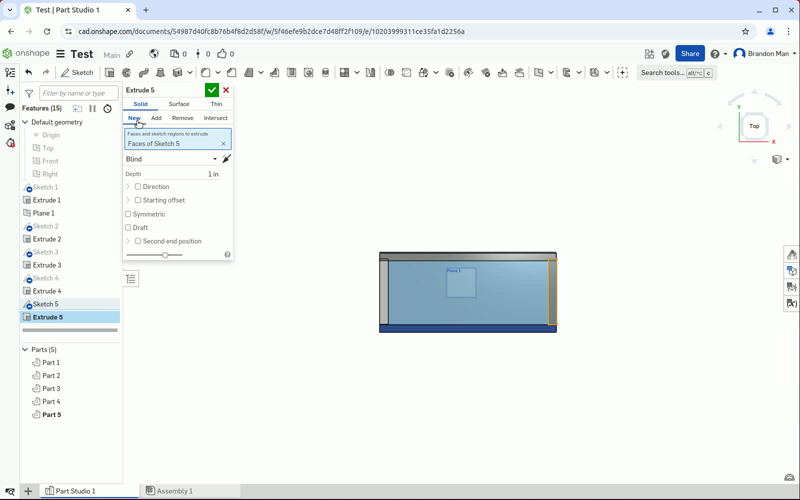
key(tab, 4)
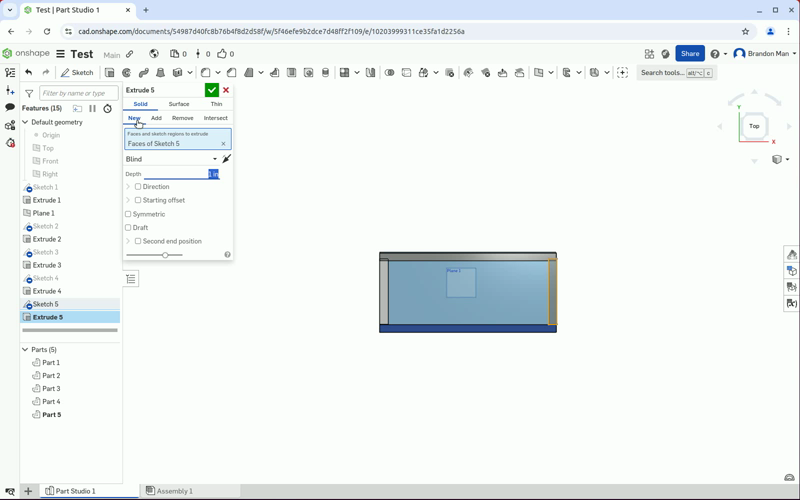
text(11.554)
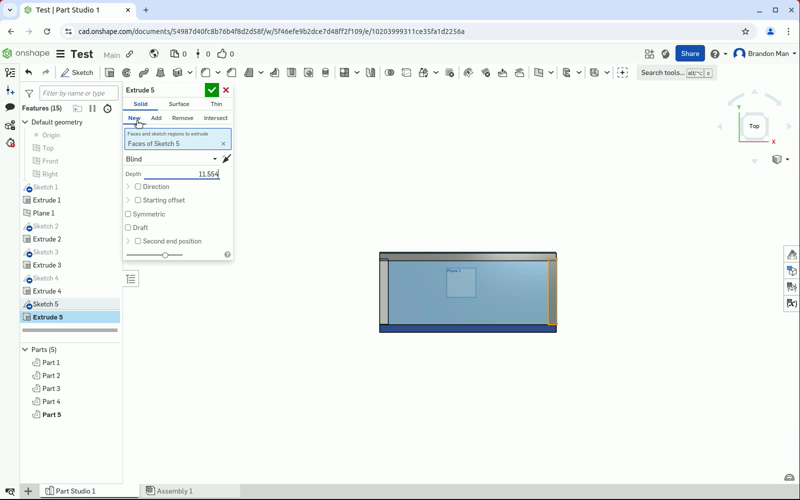
key(enter)
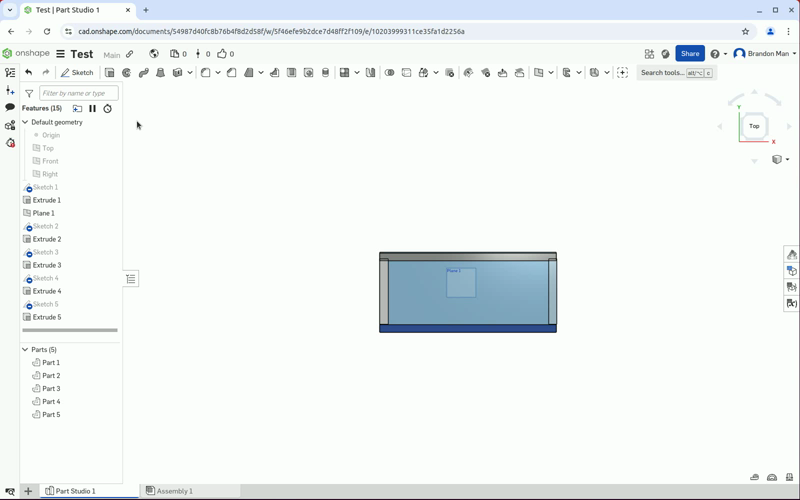
key(shift+h)
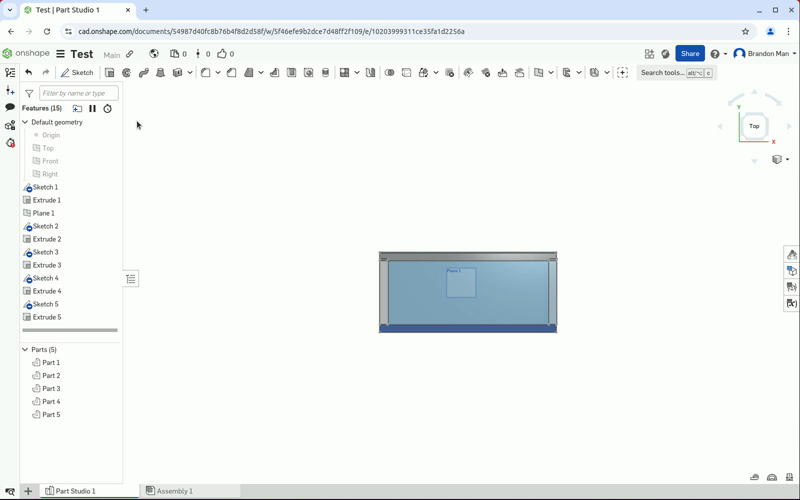
key(shift+h)
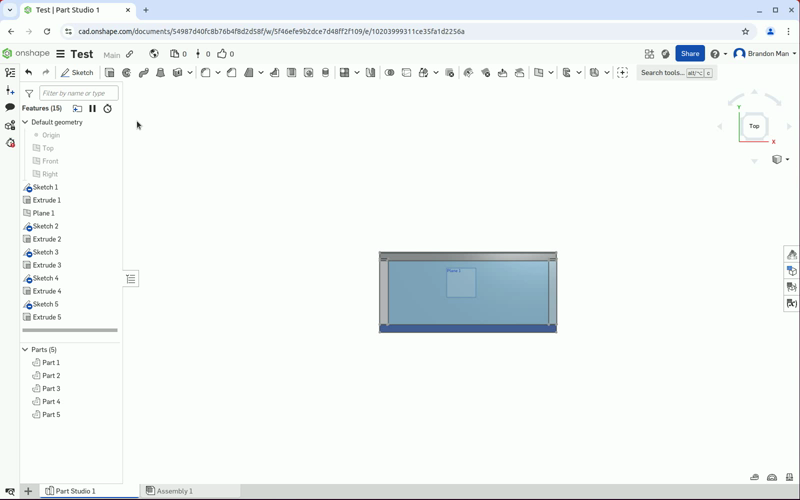
key(shift+7)
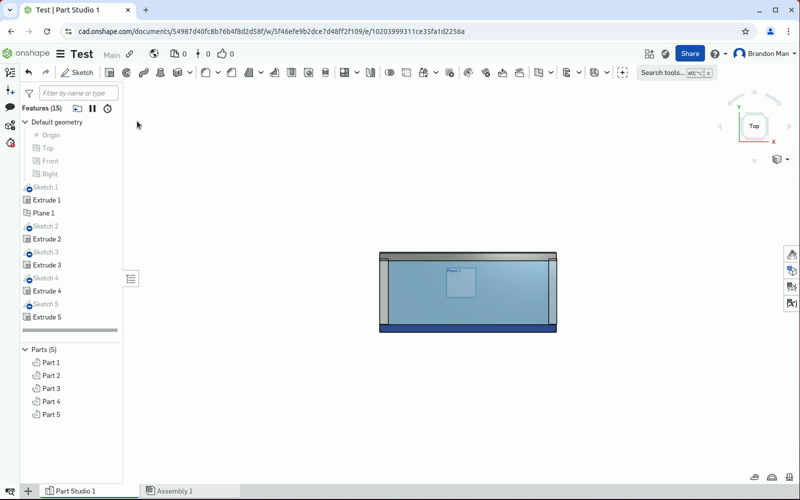
key(up, 3)
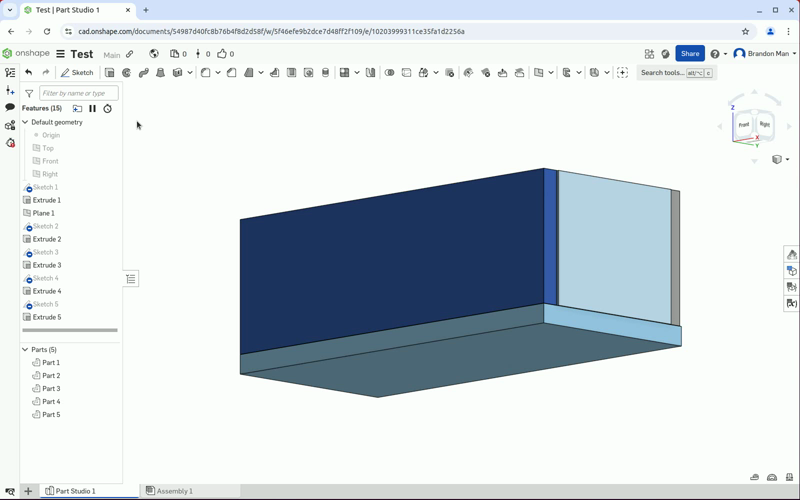
key(left, 3)
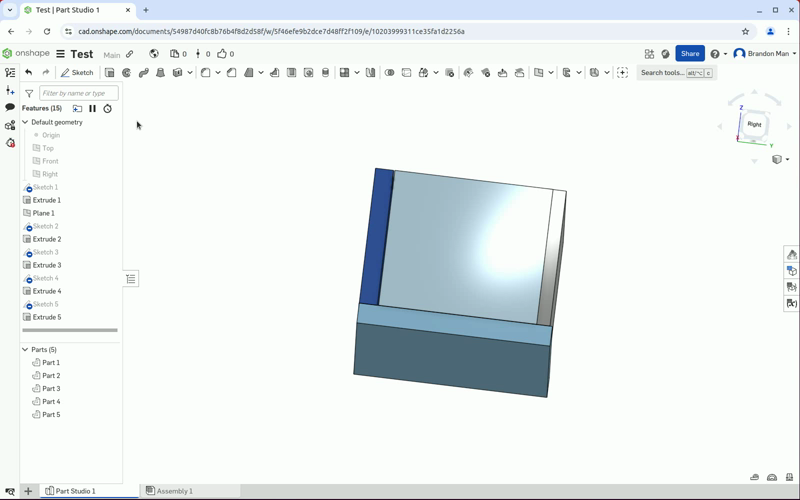
key(right, 3)
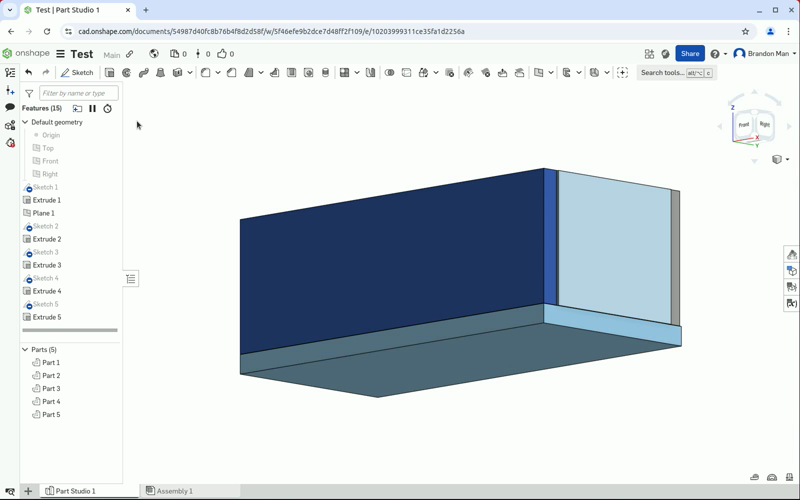
key(down, 3)
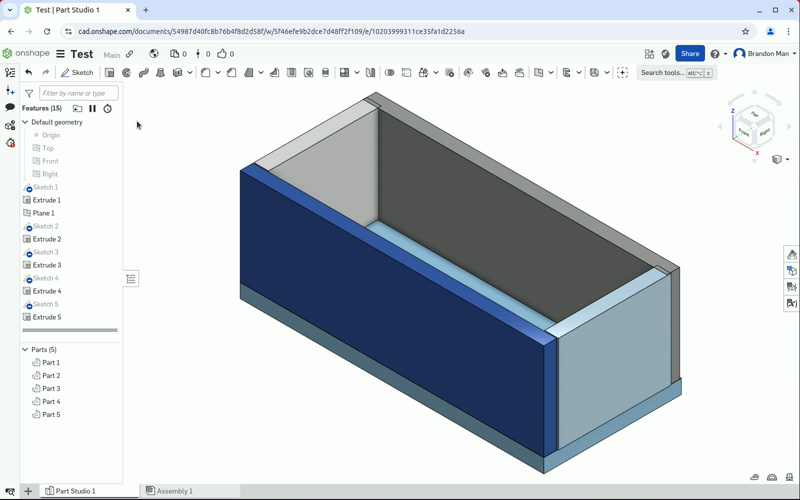
mouse_move(73, 189)
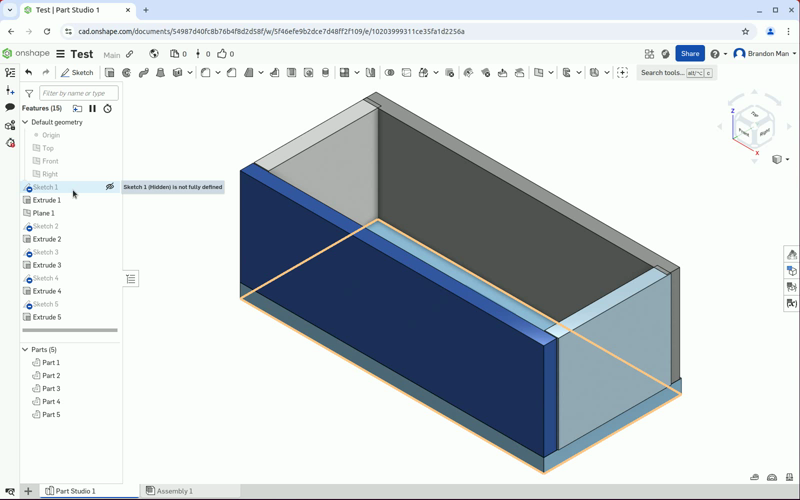
click(73, 189)